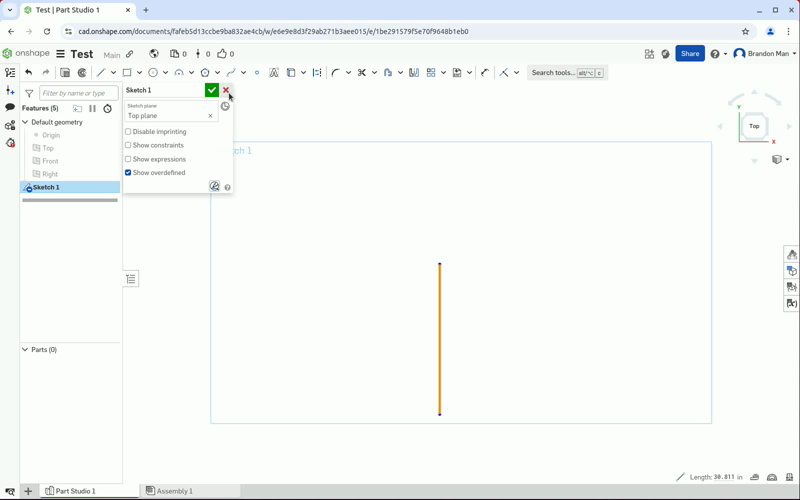
key(shift+h)
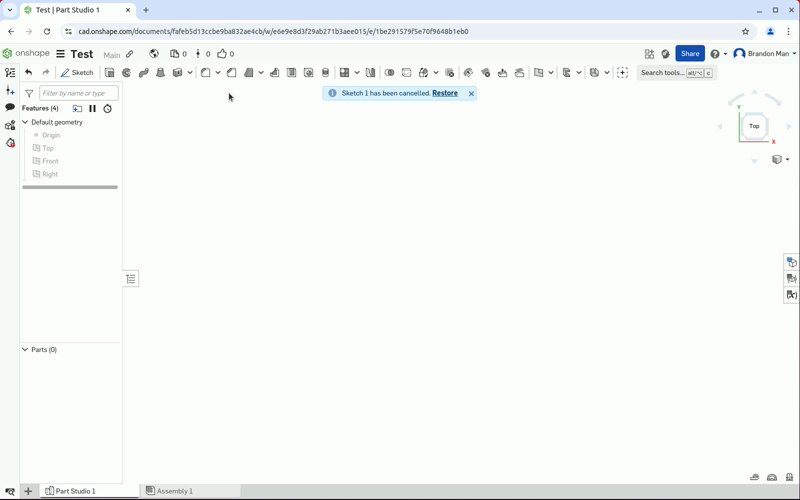
mouse_move(73, 352)
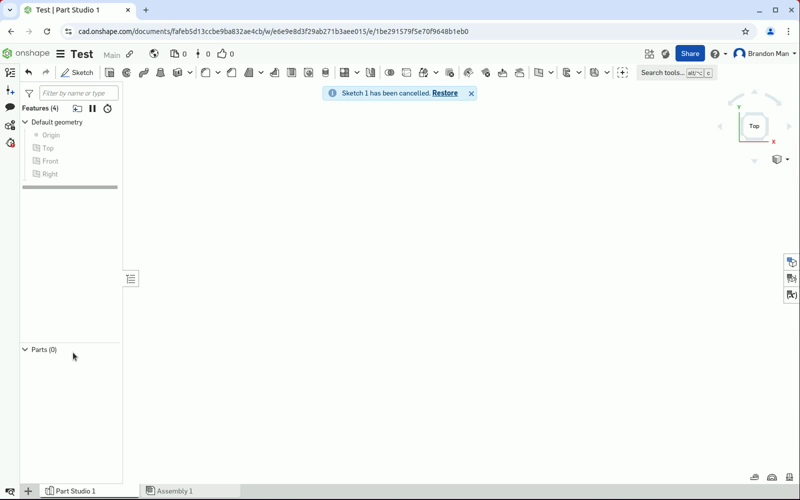
key(y)
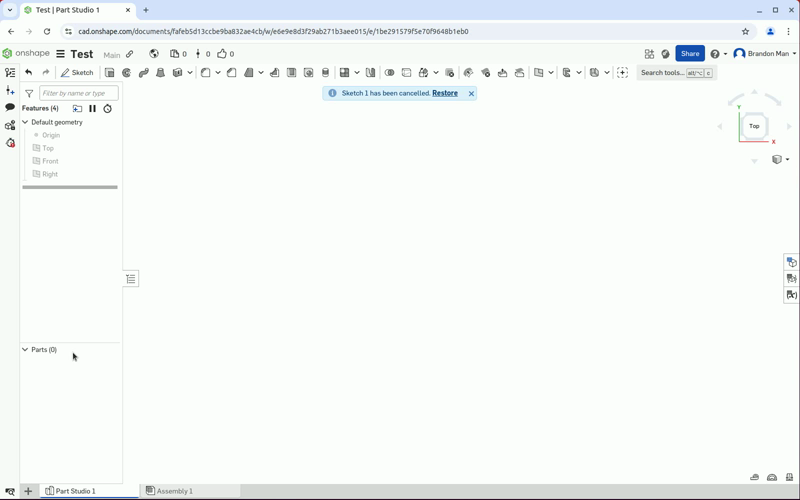
key(shift+p)
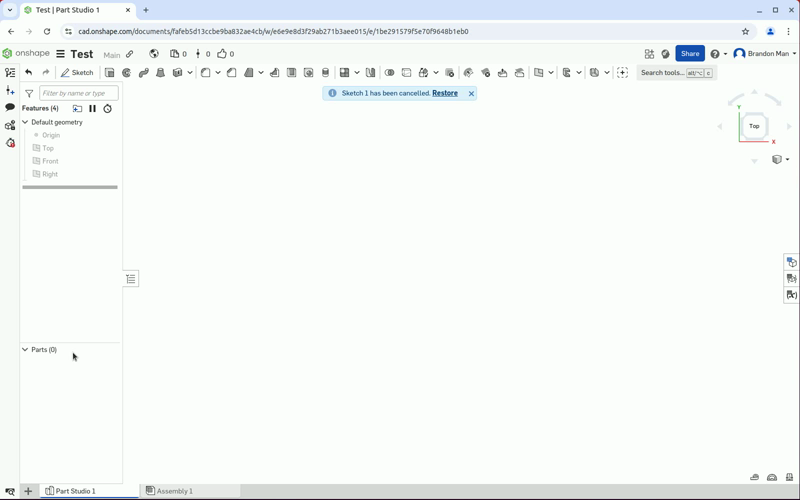
key(space)
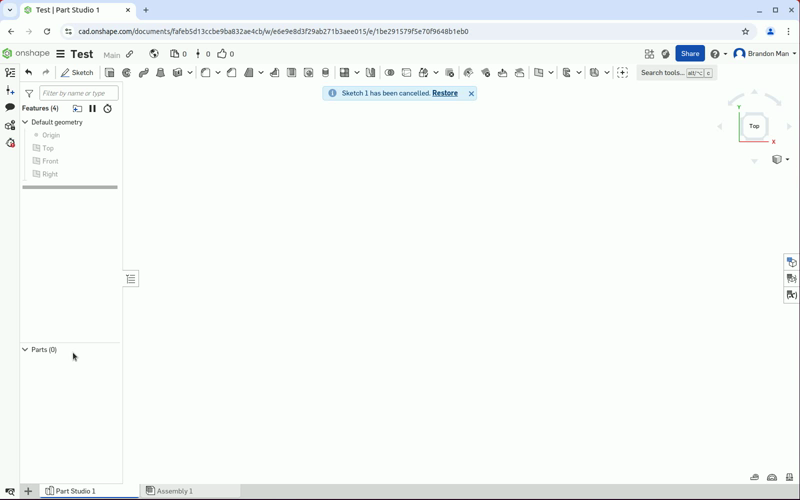
key_down(shift)
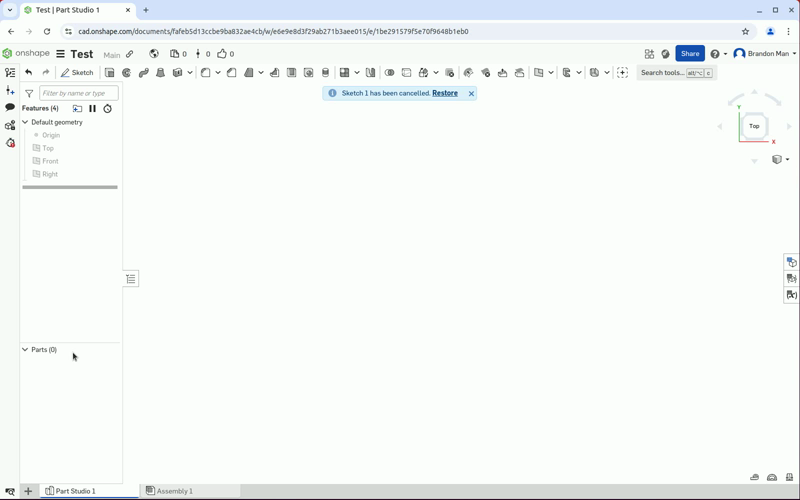
key(up)
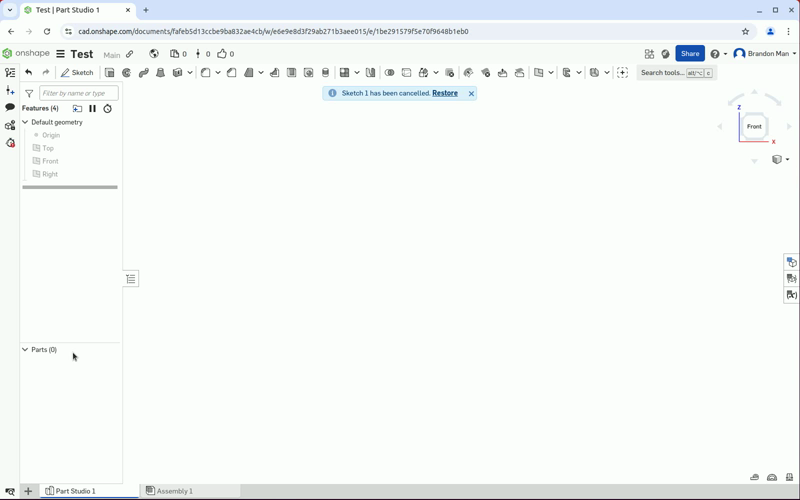
key_up(shift)
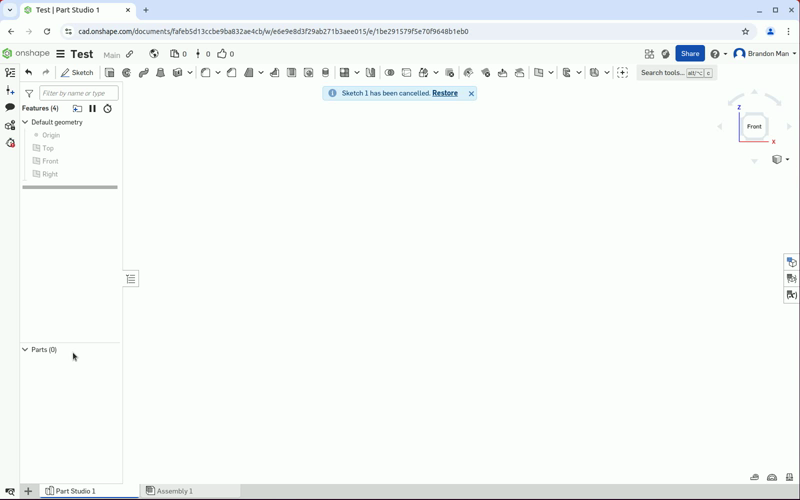
mouse_move(73, 352)
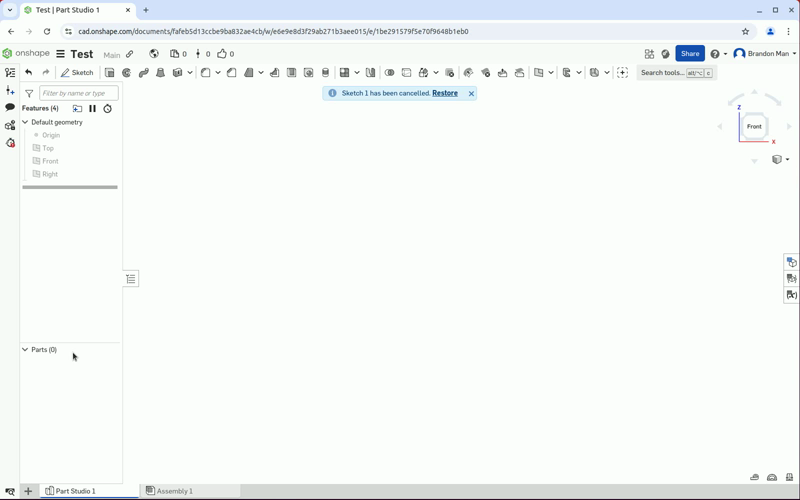
key(shift+y)
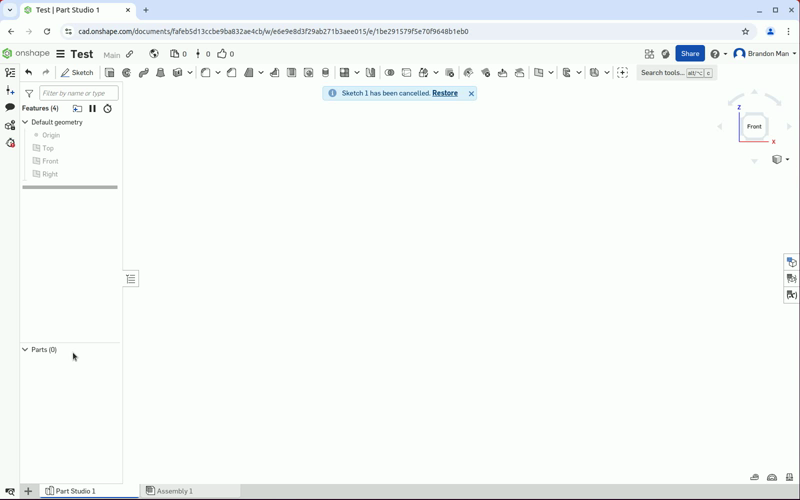
key(shift+s)
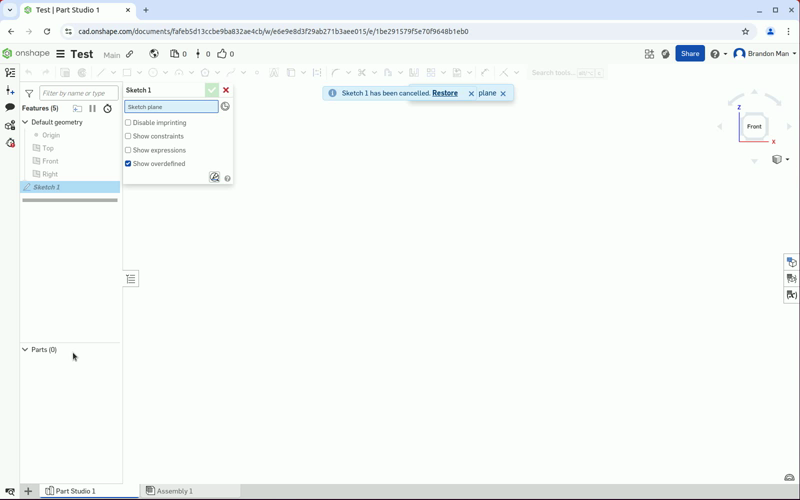
mouse_move(73, 163)
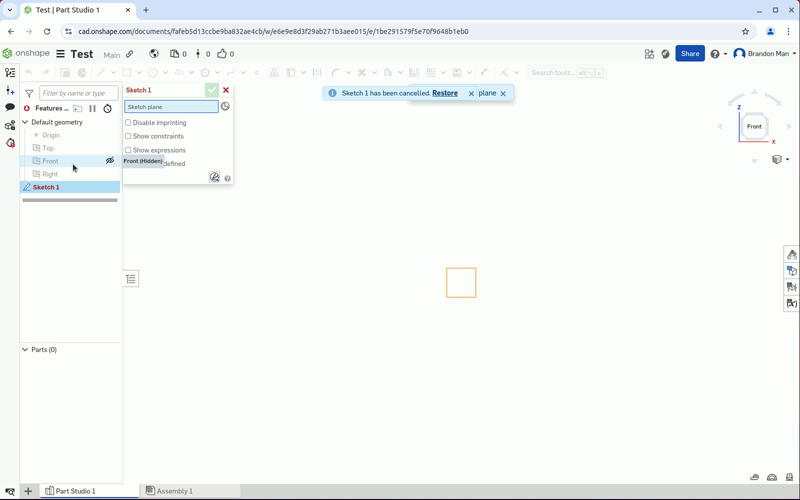
click(73, 163)
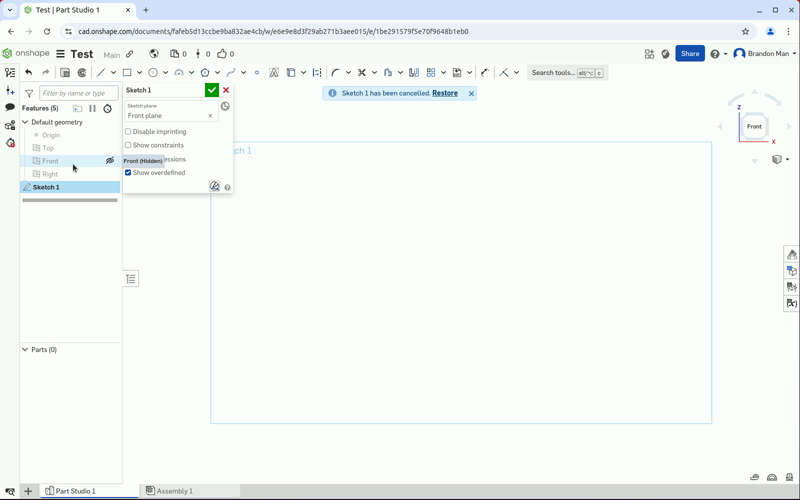
mouse_move(73, 352)
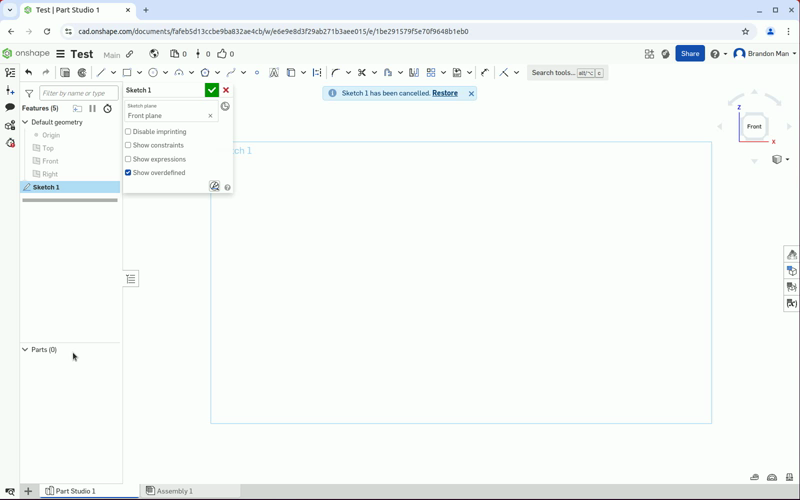
key(y)
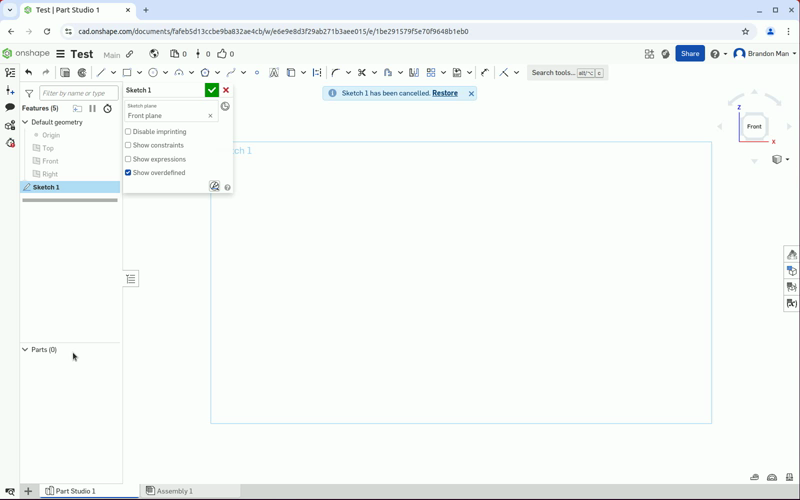
key(l)
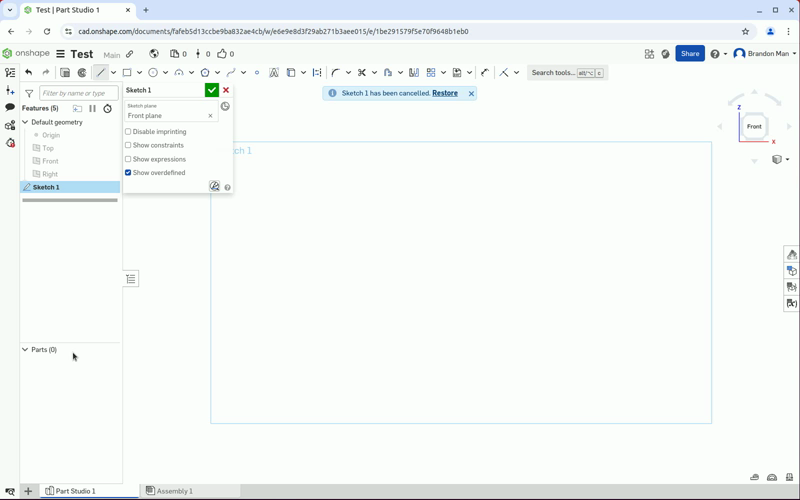
key_down(shift)
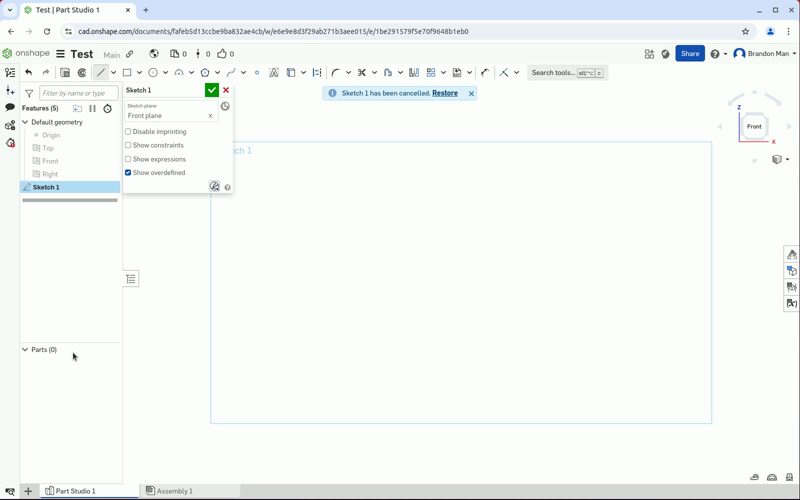
mouse_move(426, 260)
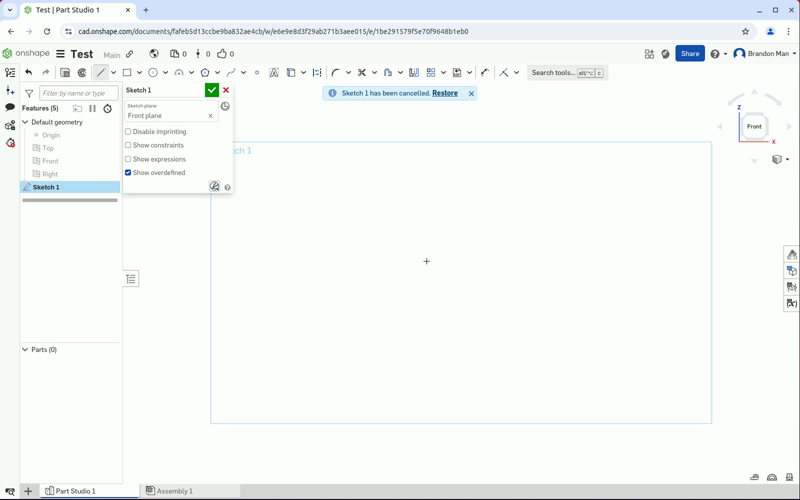
click(426, 260)
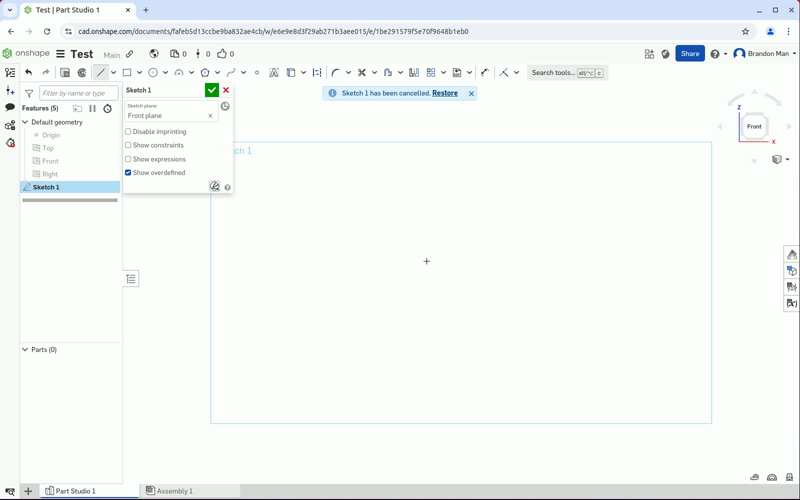
key_up(shift)
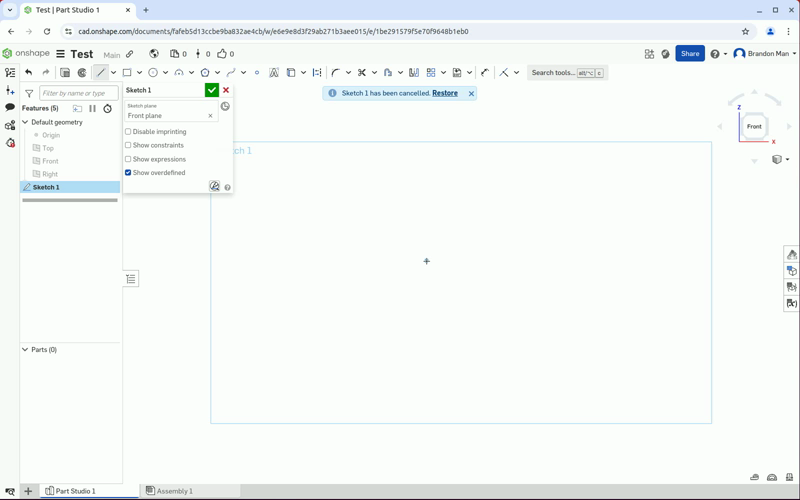
key_down(shift)
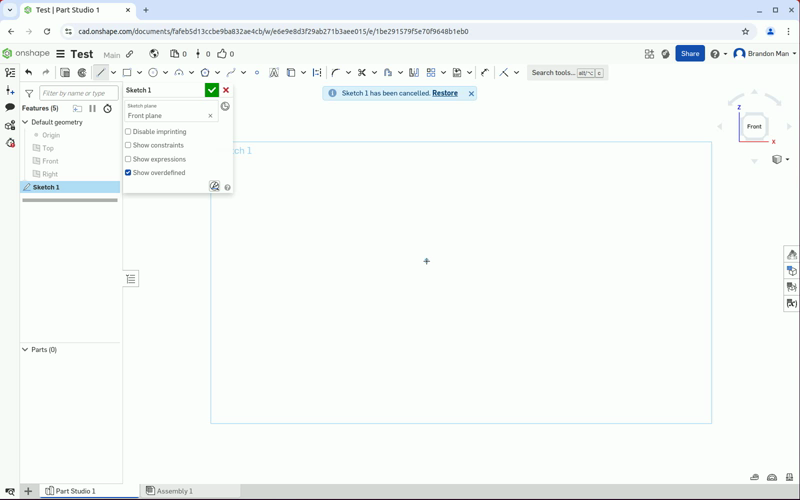
mouse_move(456, 260)
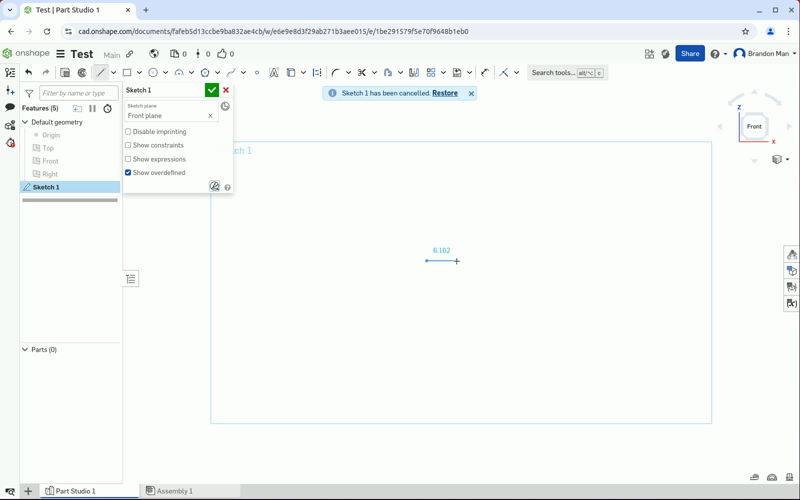
mouse_move(450, 260)
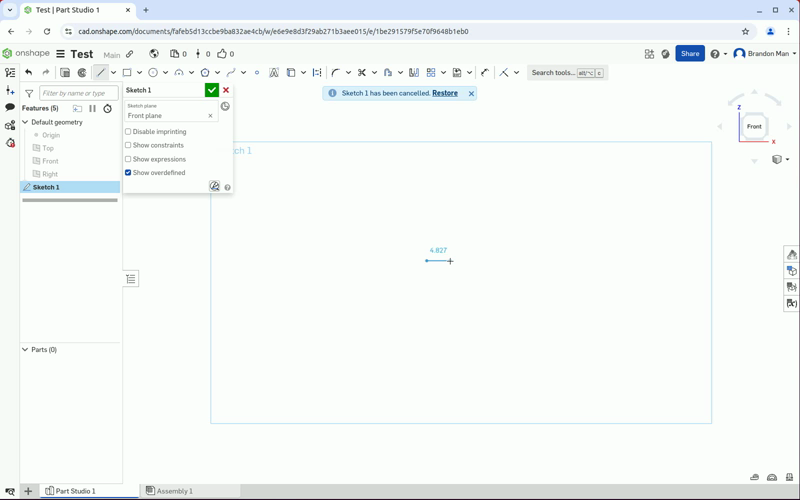
click(450, 260)
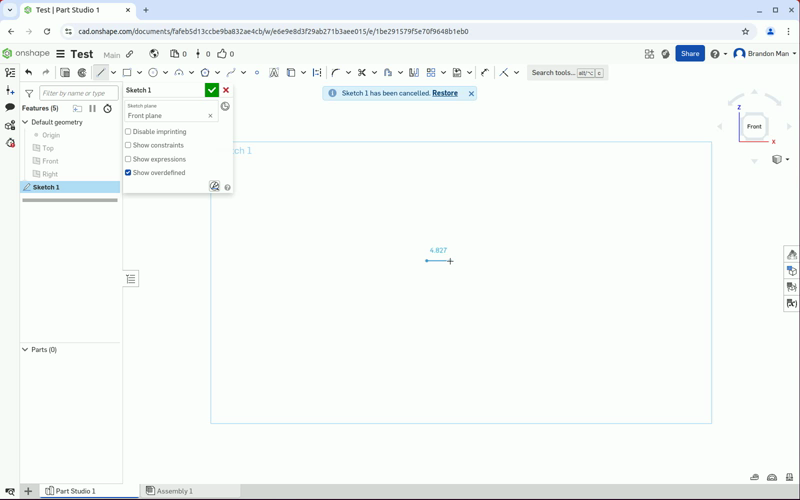
key_up(shift)
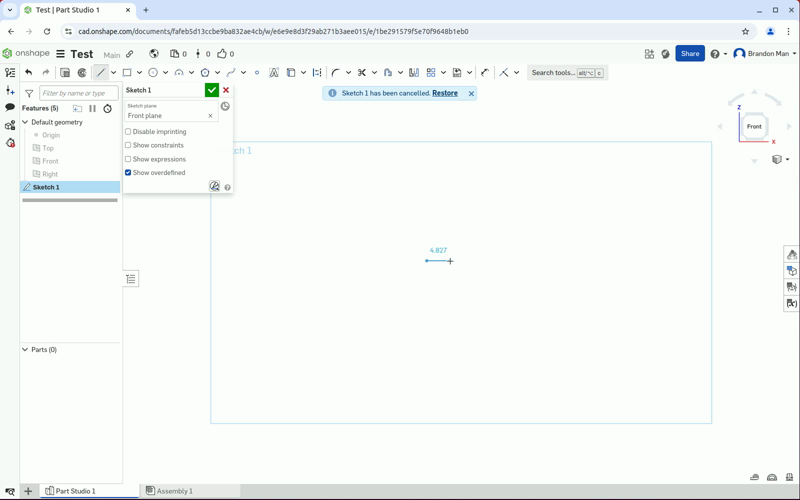
key_down(shift)
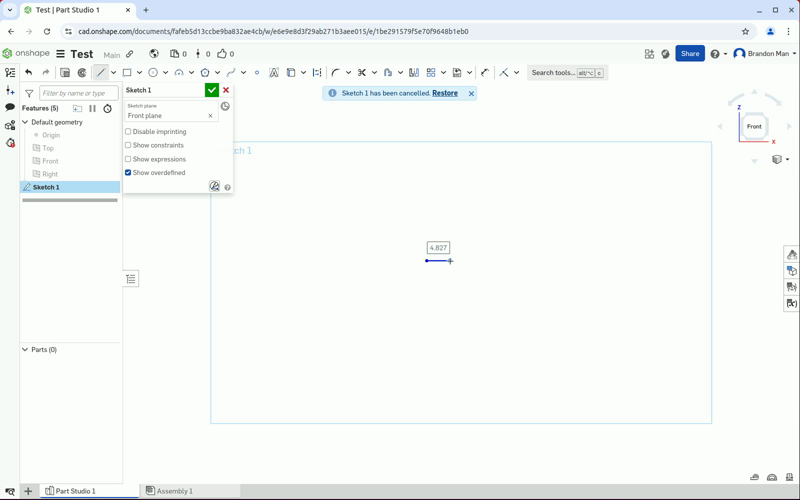
mouse_move(480, 260)
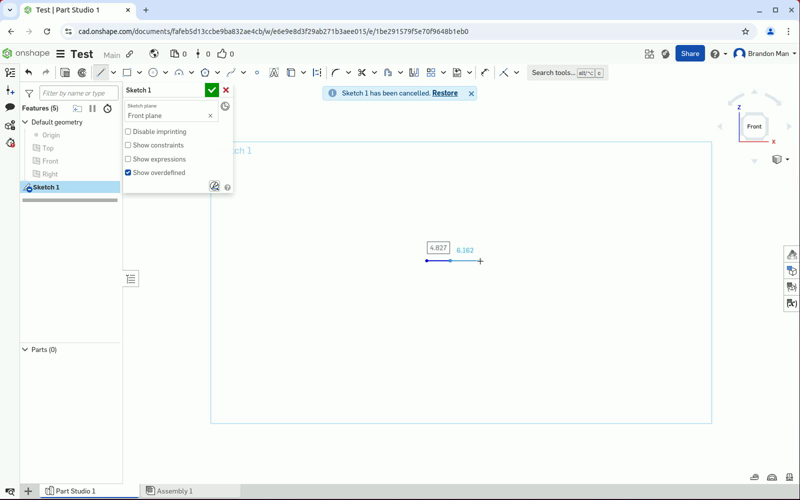
mouse_move(450, 249)
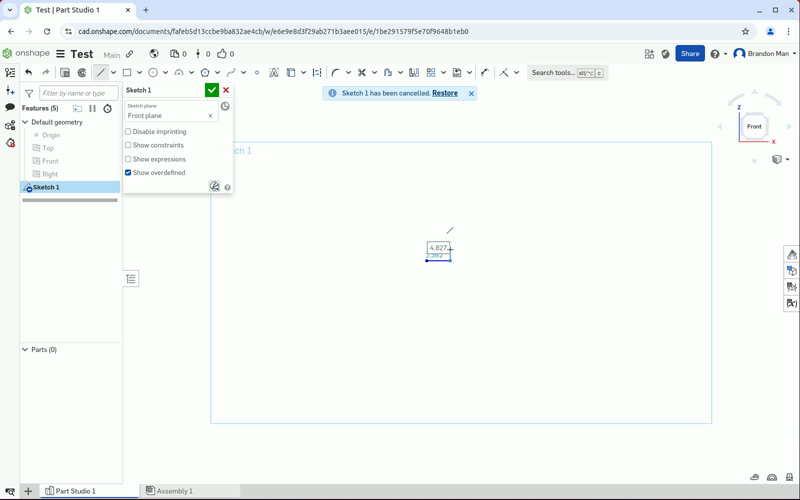
click(450, 249)
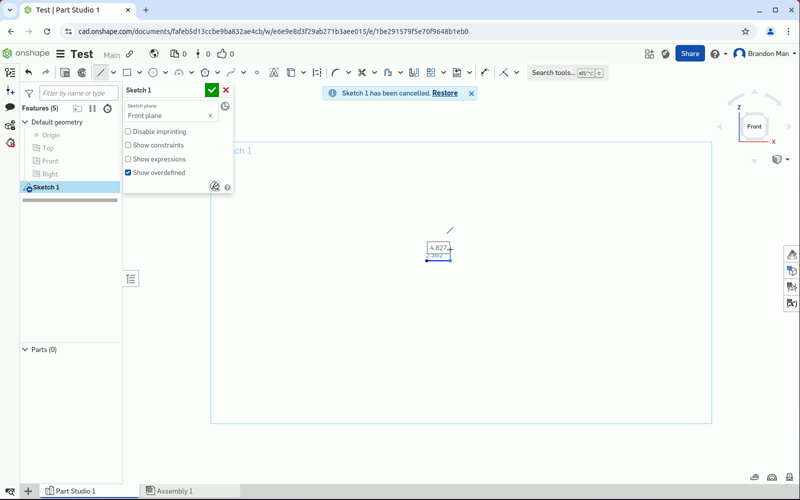
key_up(shift)
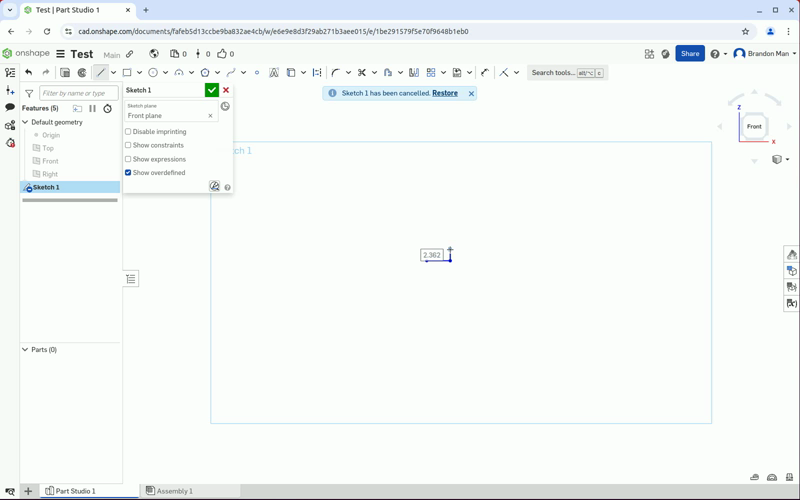
key_down(shift)
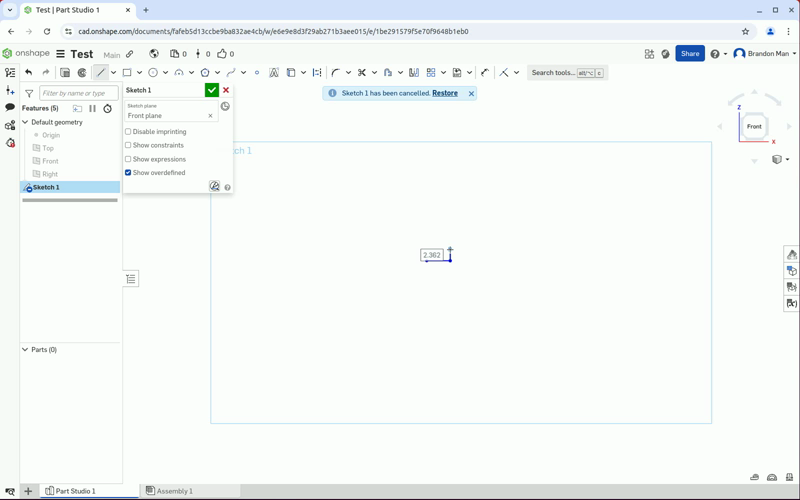
mouse_move(480, 249)
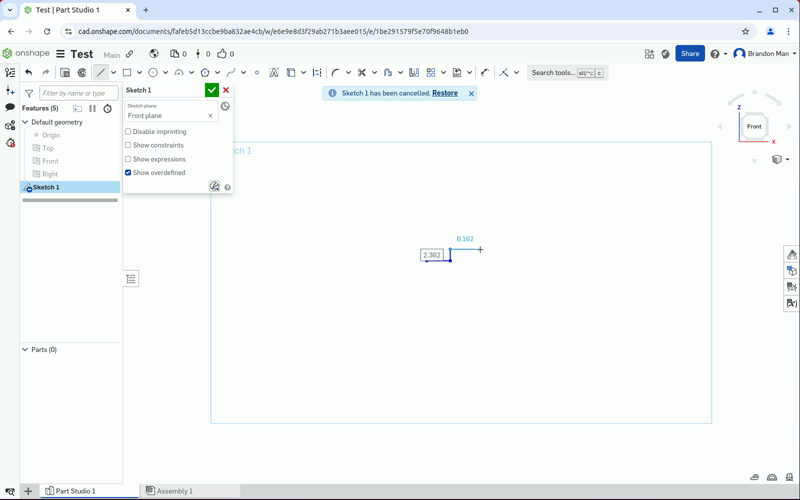
mouse_move(426, 249)
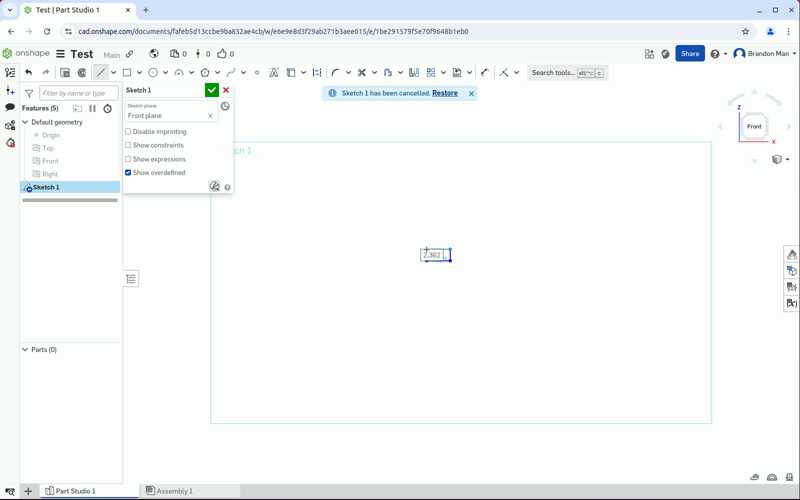
click(426, 249)
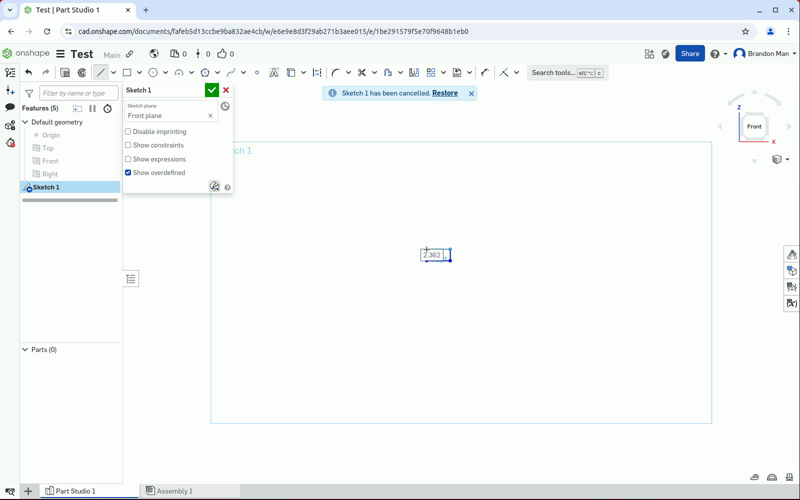
key_up(shift)
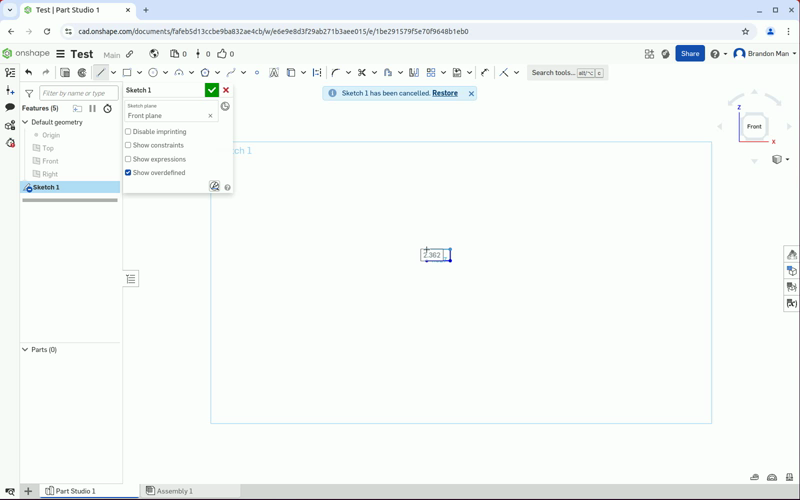
mouse_move(456, 249)
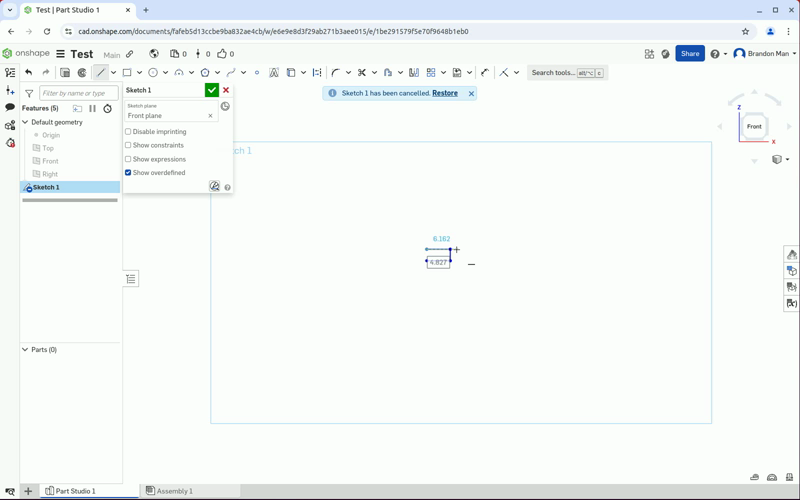
key_down(shift)
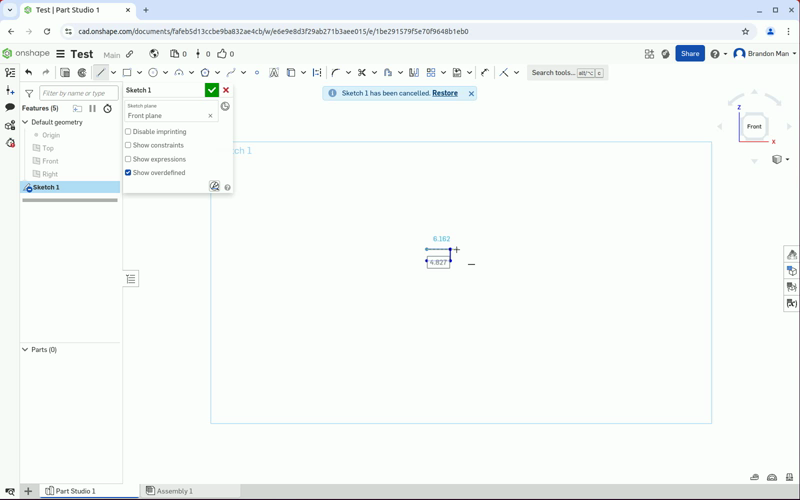
mouse_move(426, 260)
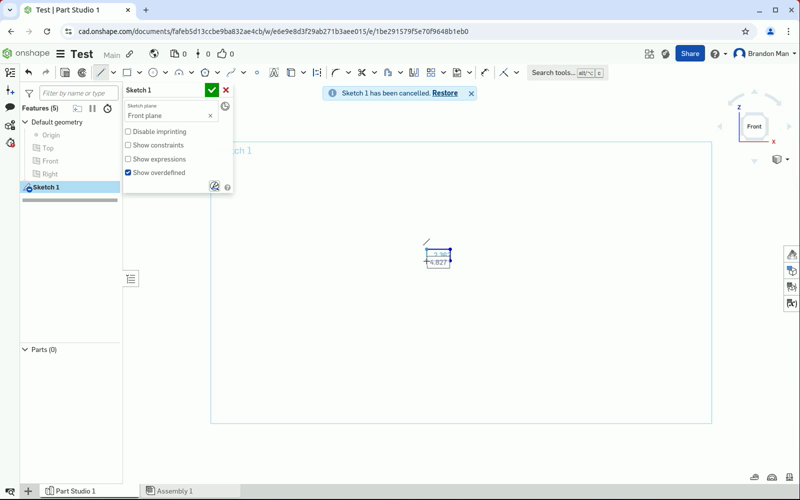
key_up(shift)
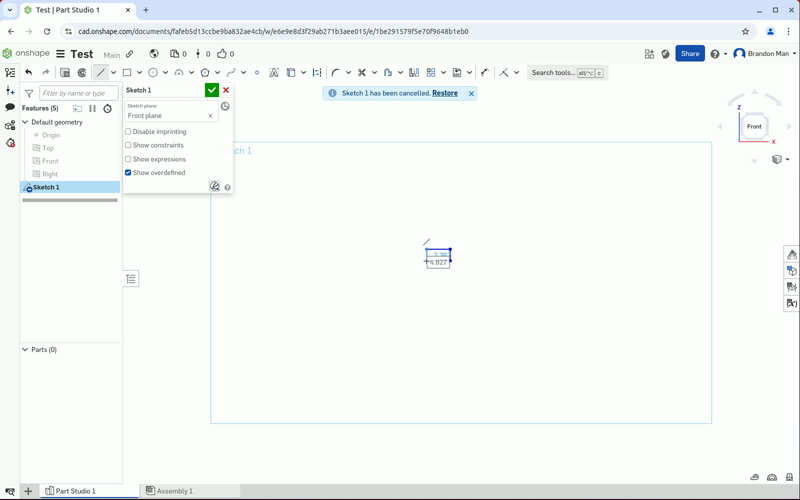
click(426, 260)
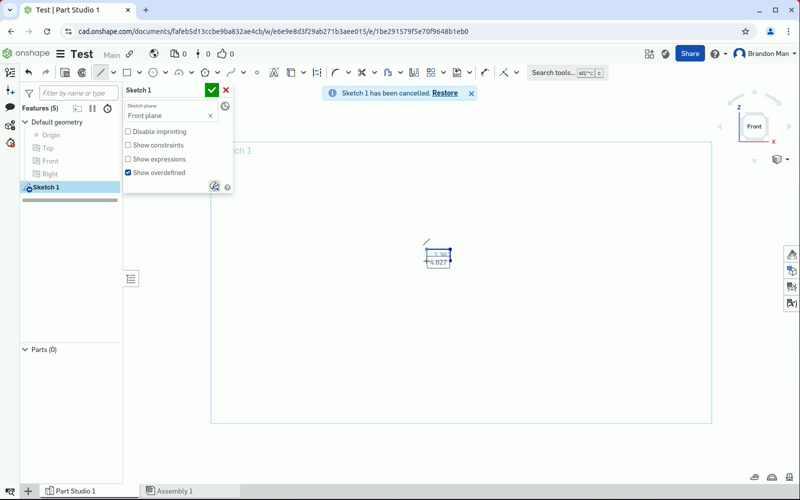
key(esc)
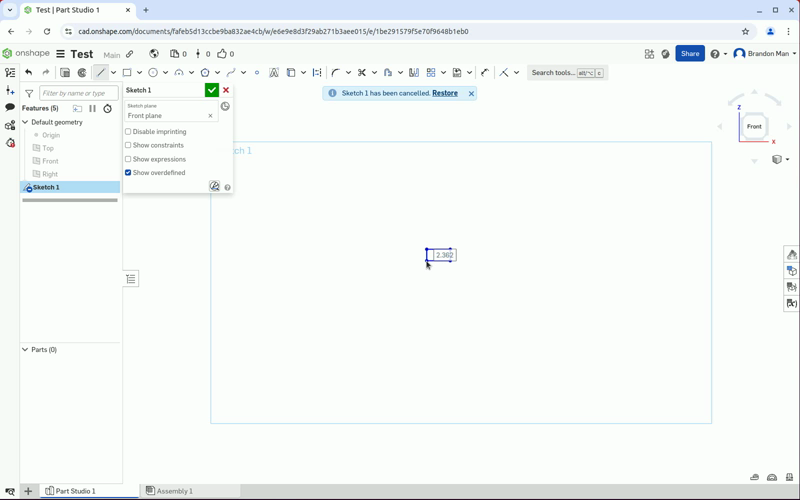
mouse_move(433, 251)
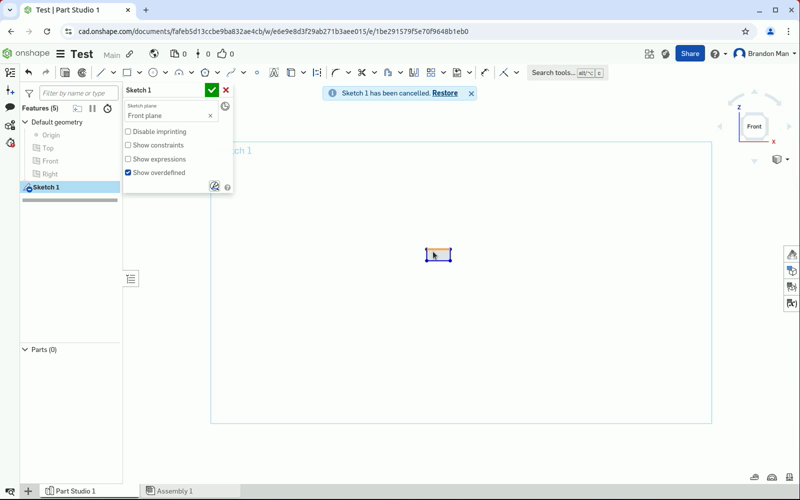
scroll(6)
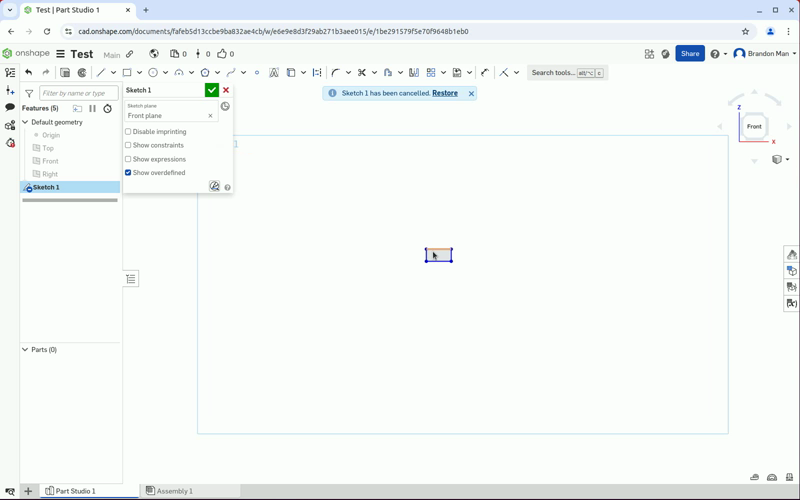
scroll(6)
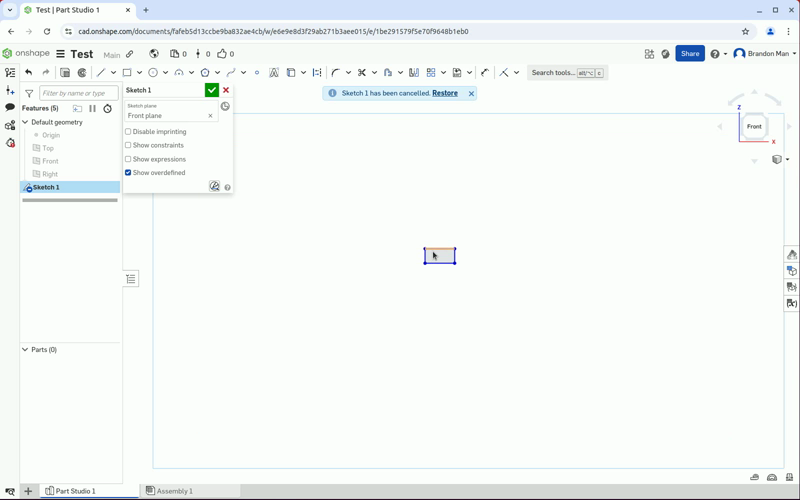
scroll(6)
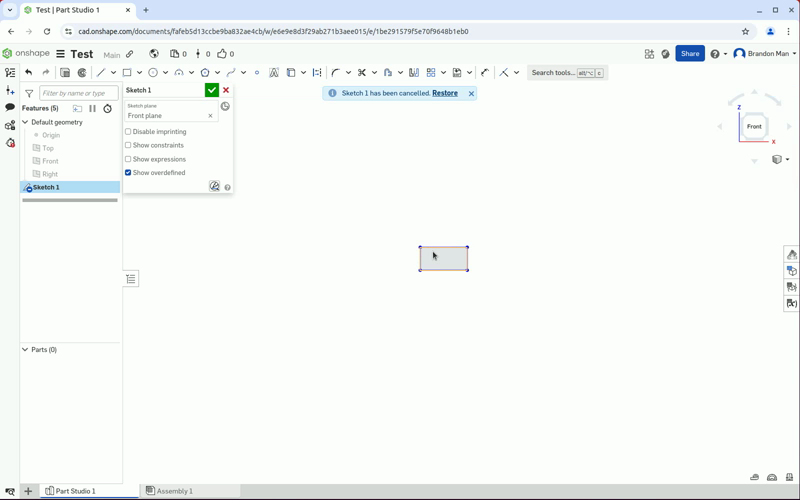
scroll(6)
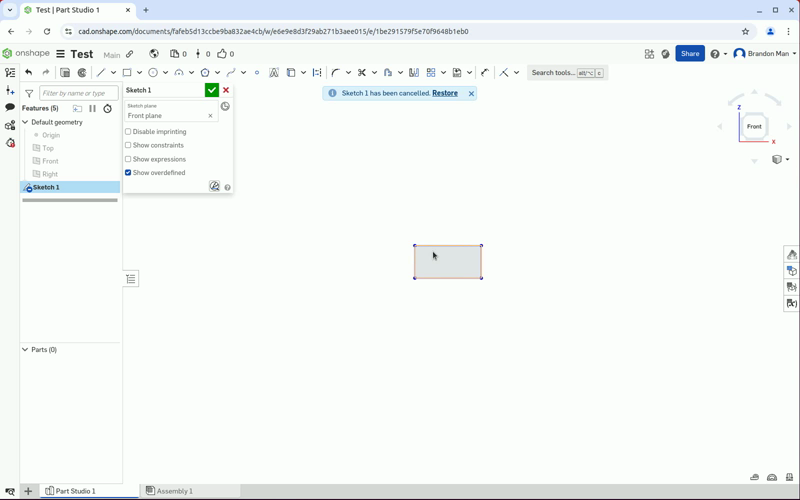
scroll(6)
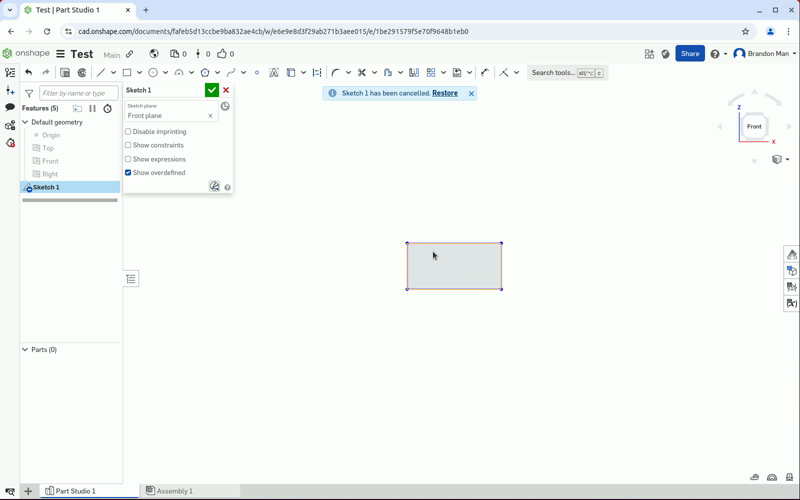
scroll(6)
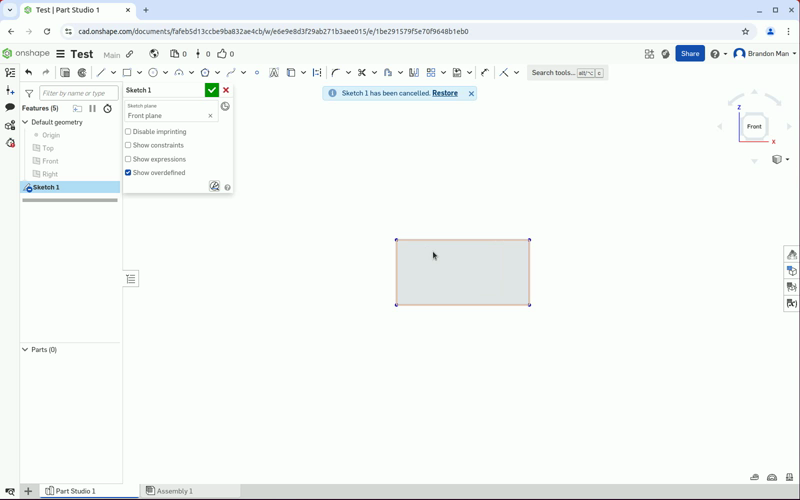
scroll(6)
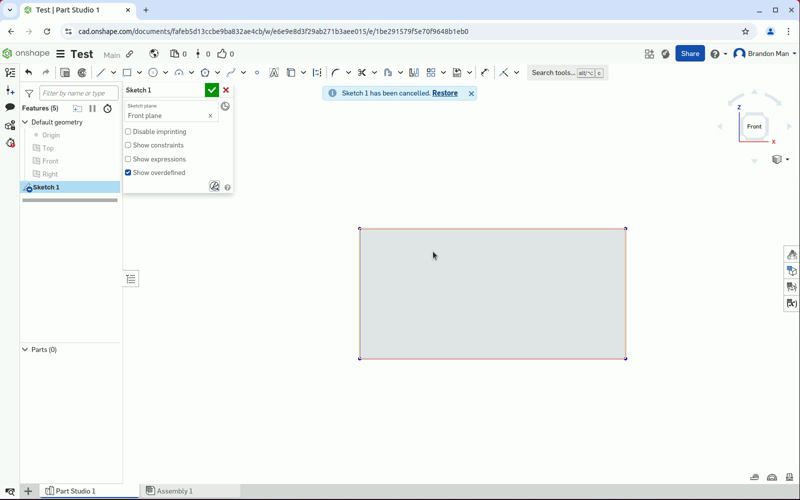
click(433, 251)
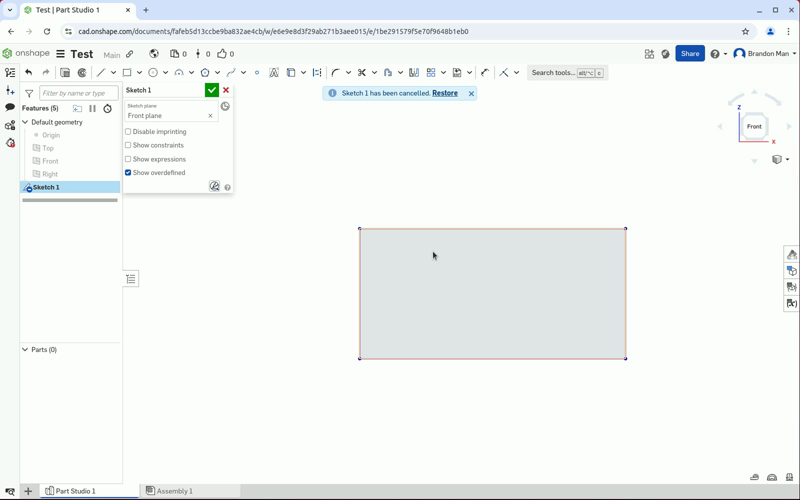
scroll(-6)
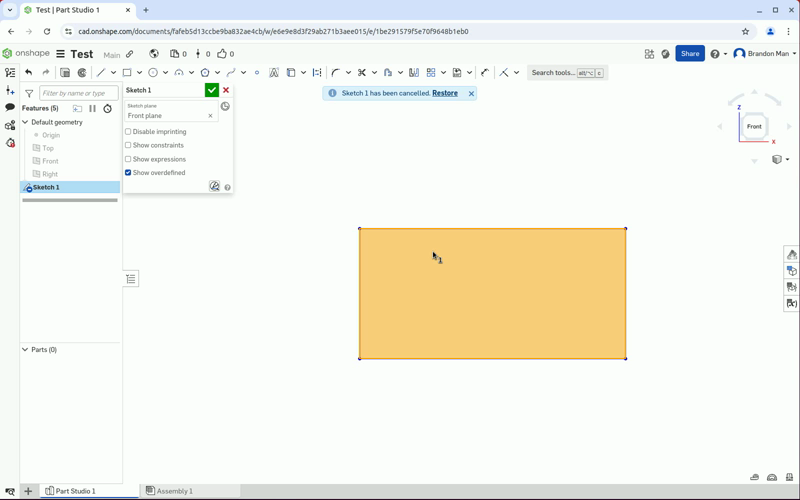
scroll(-6)
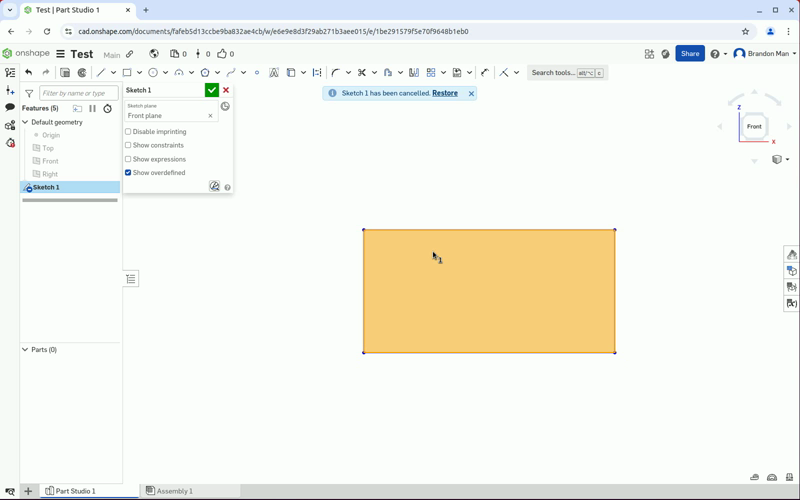
scroll(-6)
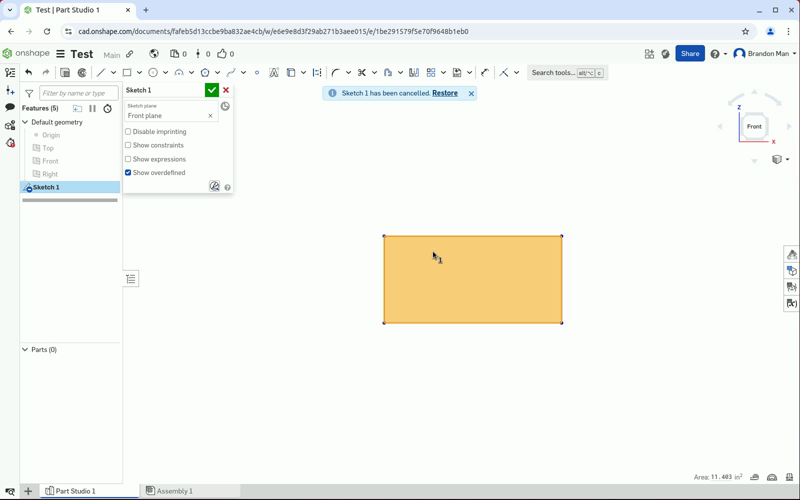
scroll(-6)
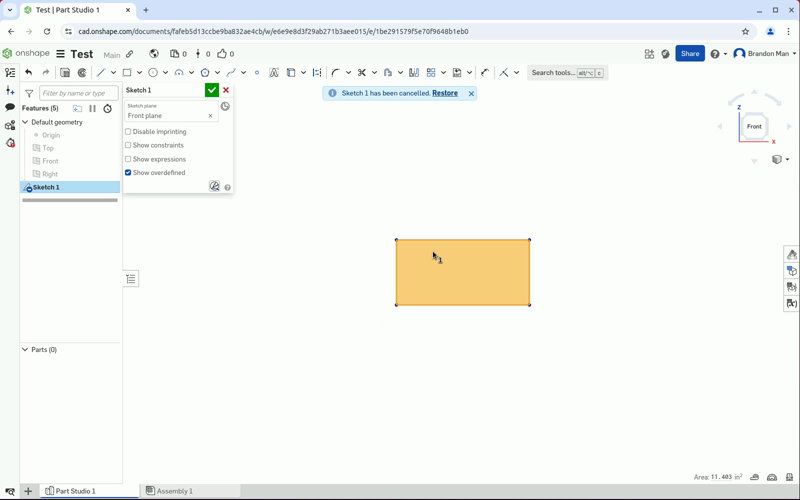
scroll(-6)
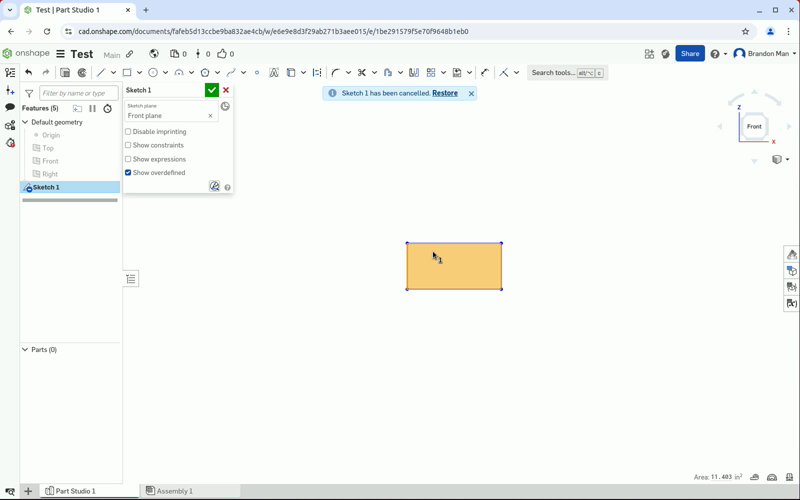
scroll(-6)
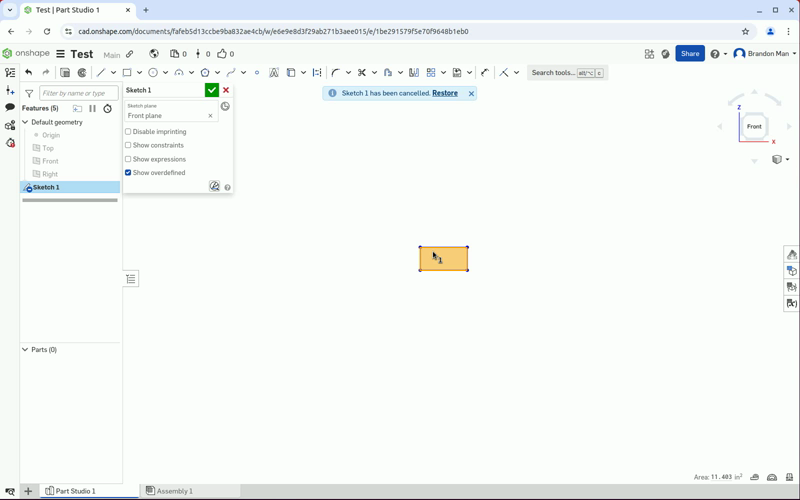
scroll(-6)
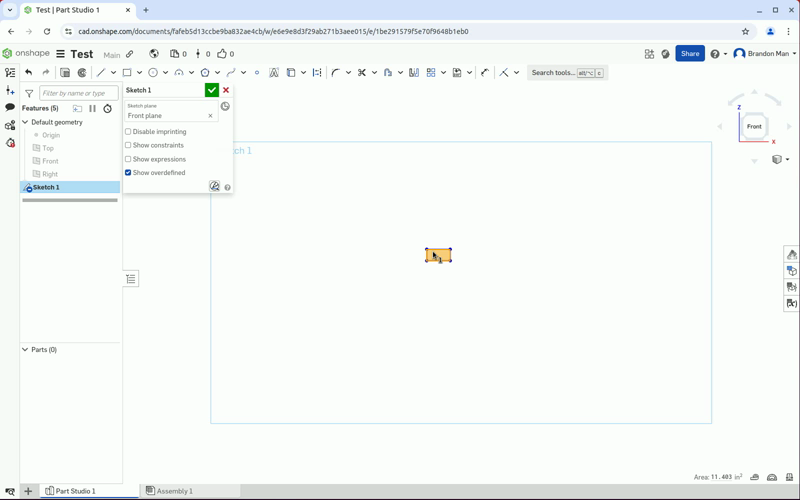
mouse_move(73, 352)
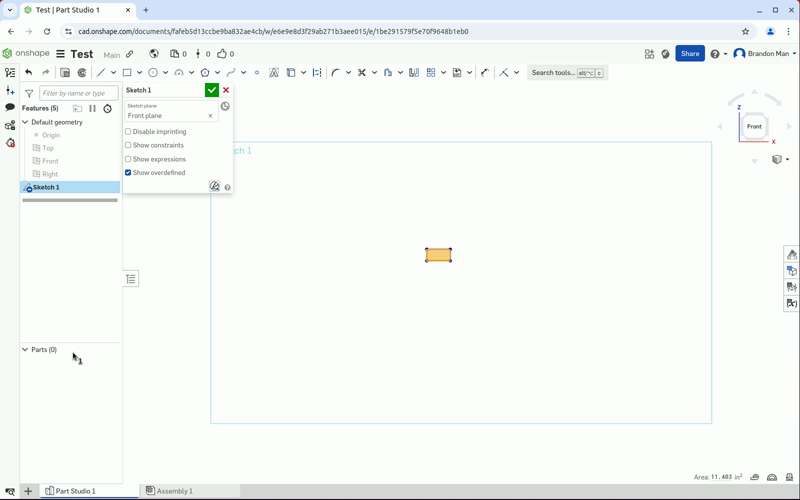
key(shift+y)
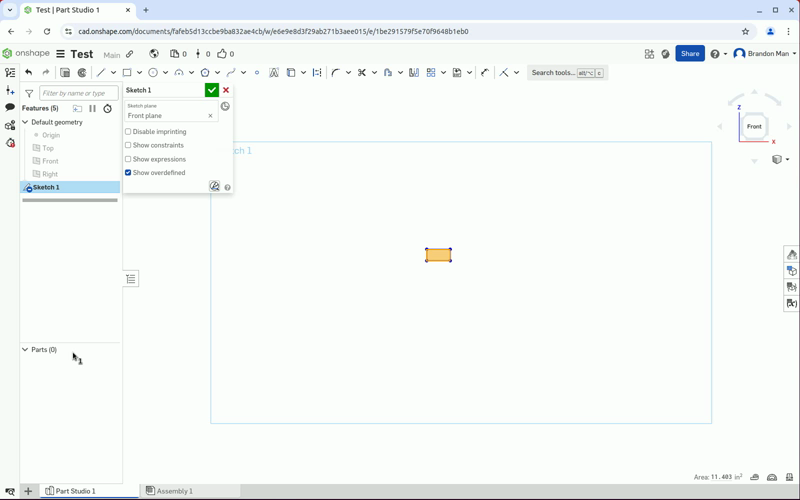
key(shift+e)
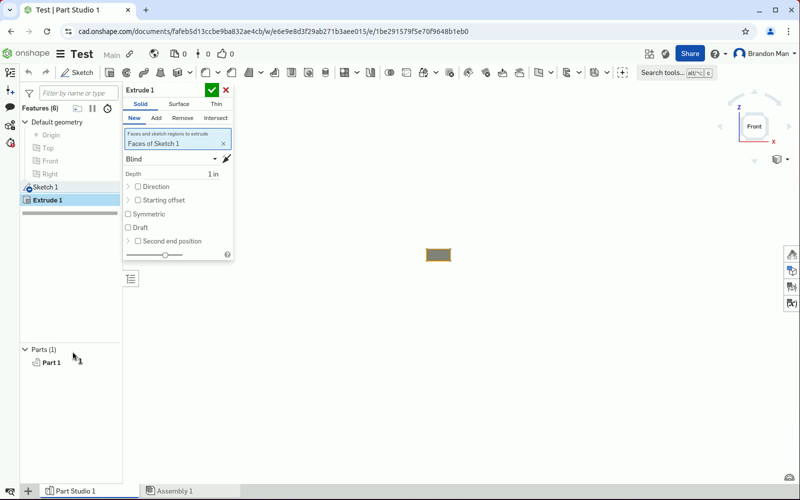
mouse_move(143, 106)
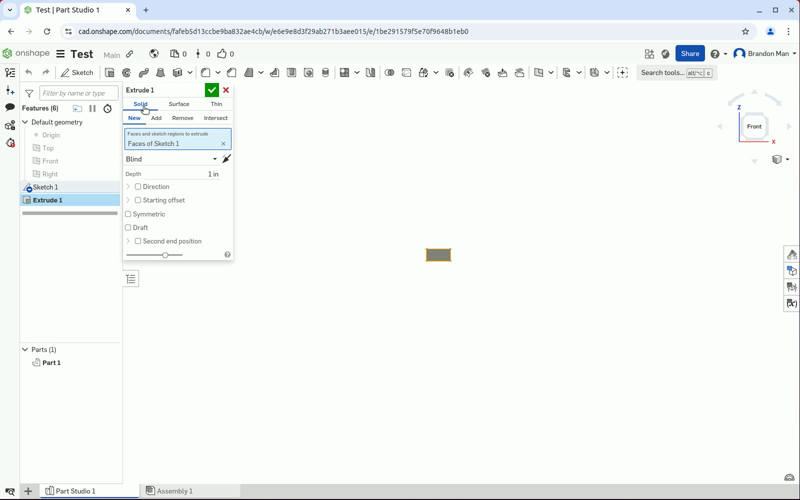
click(143, 106)
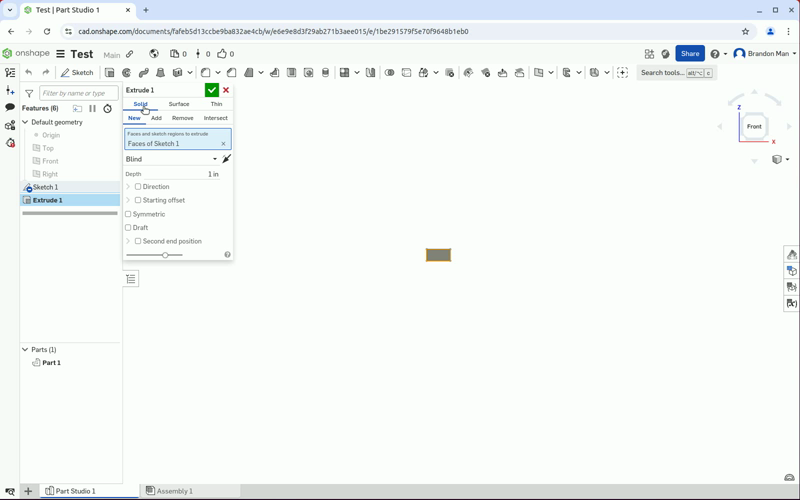
mouse_move(137, 120)
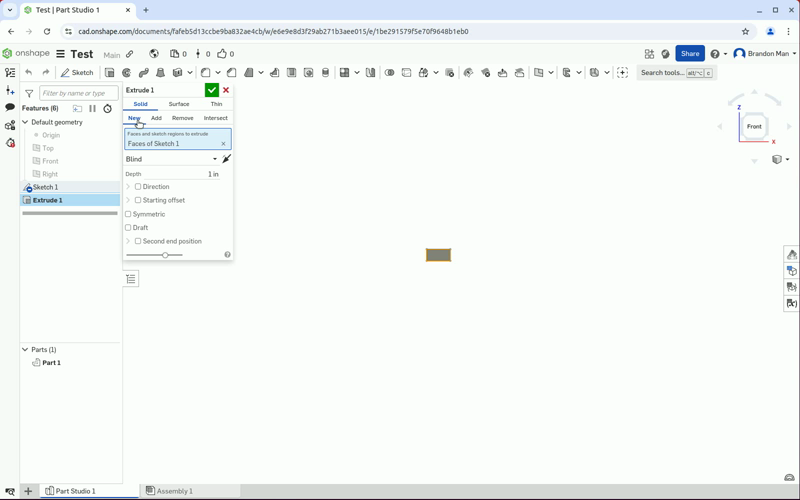
click(137, 120)
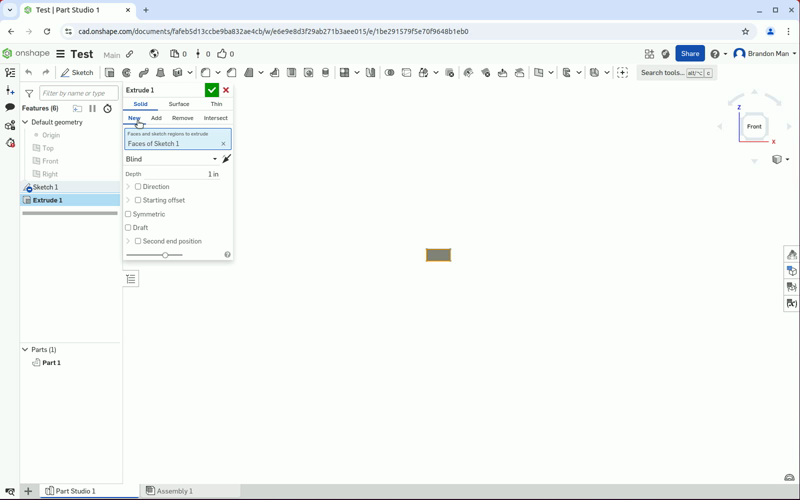
key(tab, 4)
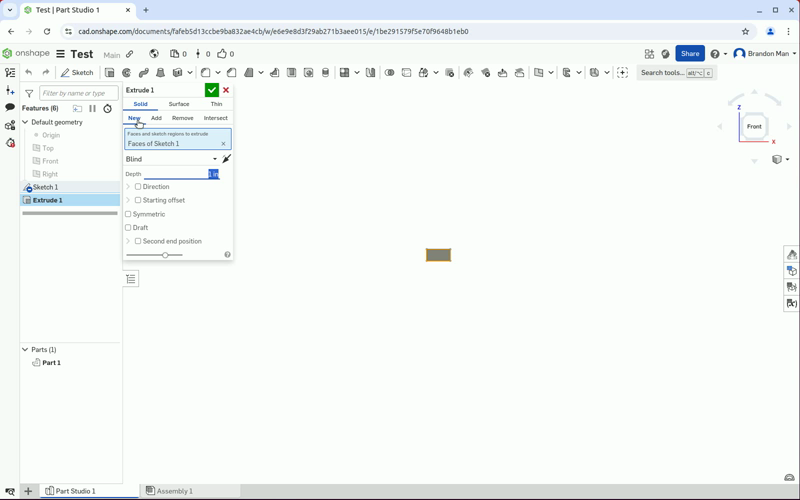
text(2.407)
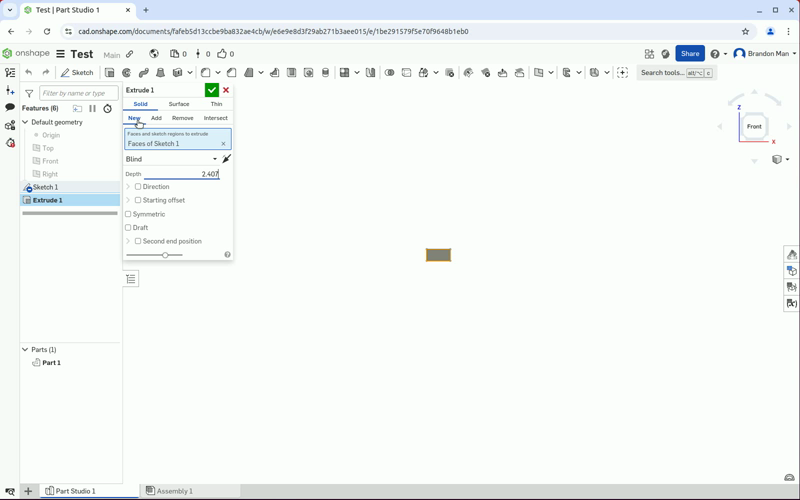
key(enter)
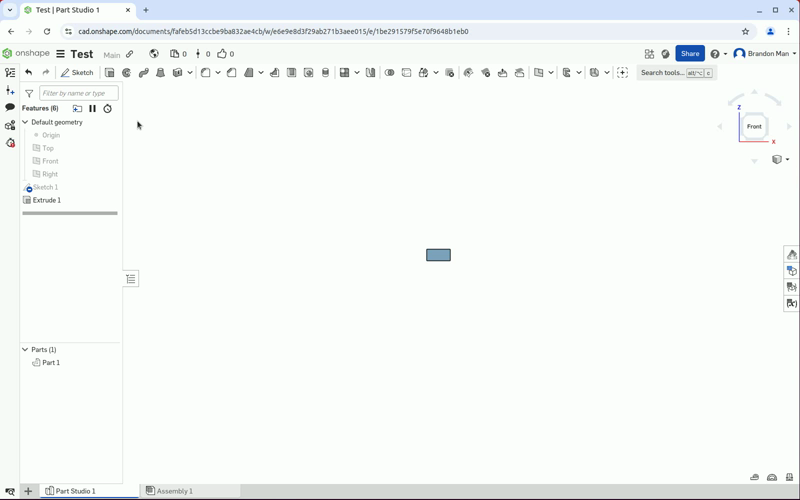
key(shift+h)
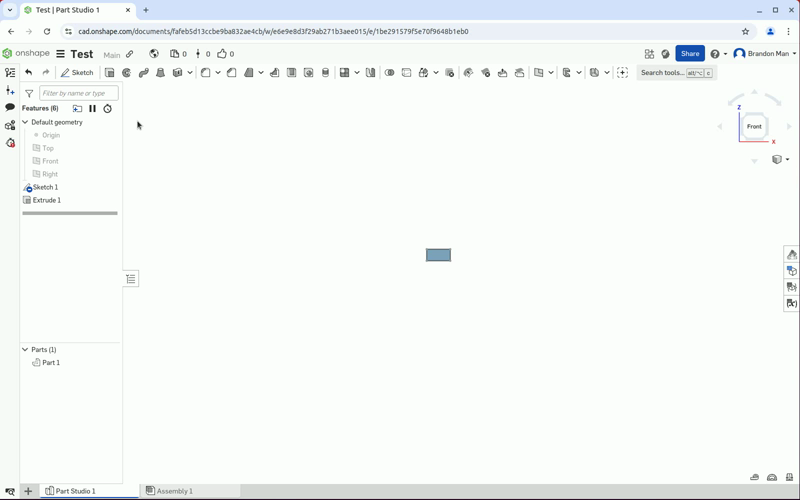
key(shift+h)
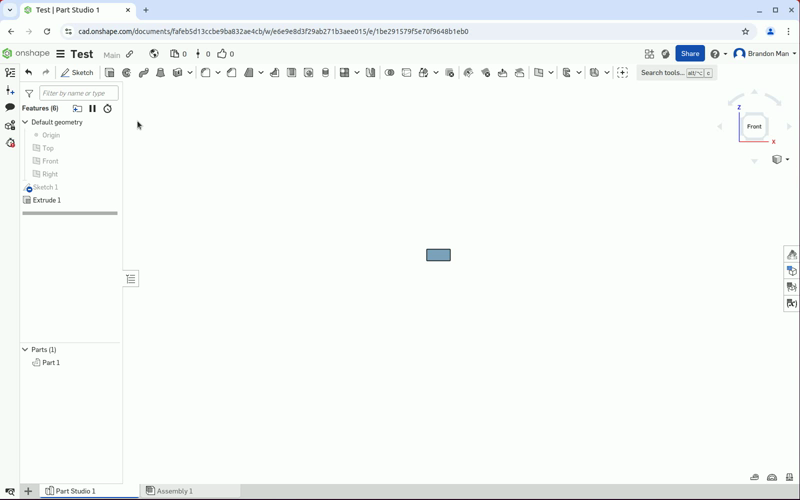
mouse_move(73, 189)
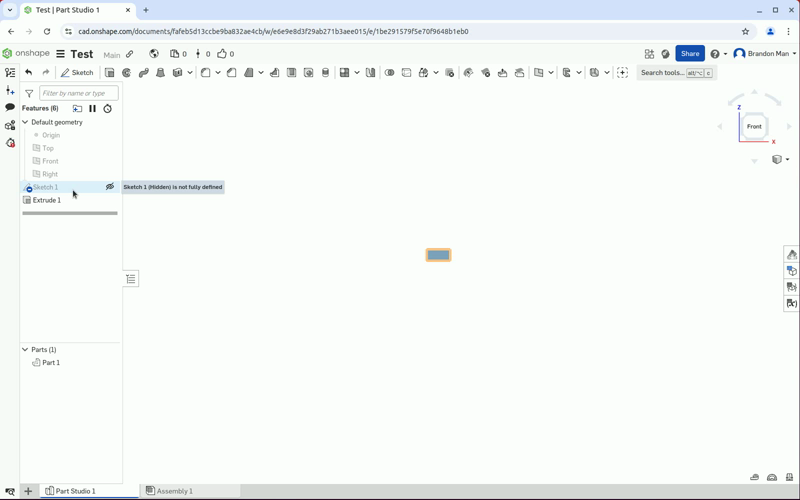
click(73, 189)
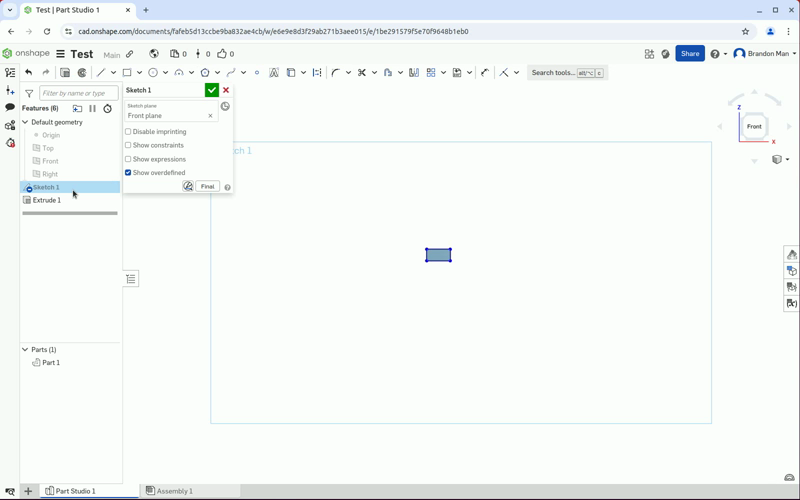
mouse_move(229, 92)
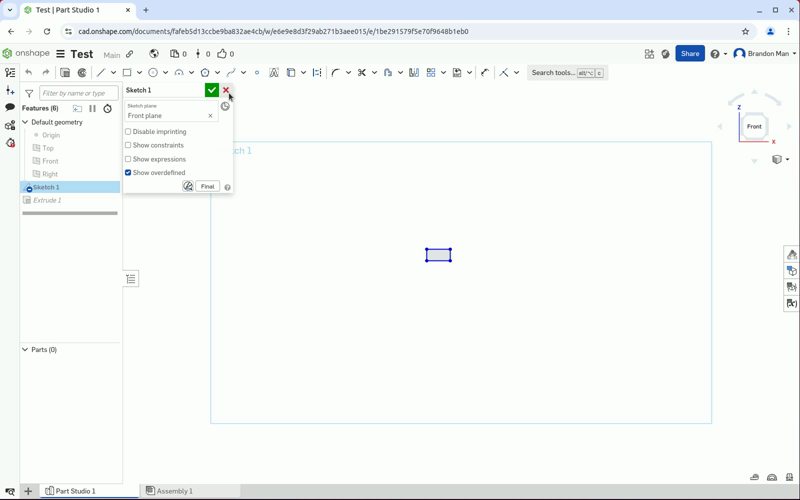
click(229, 92)
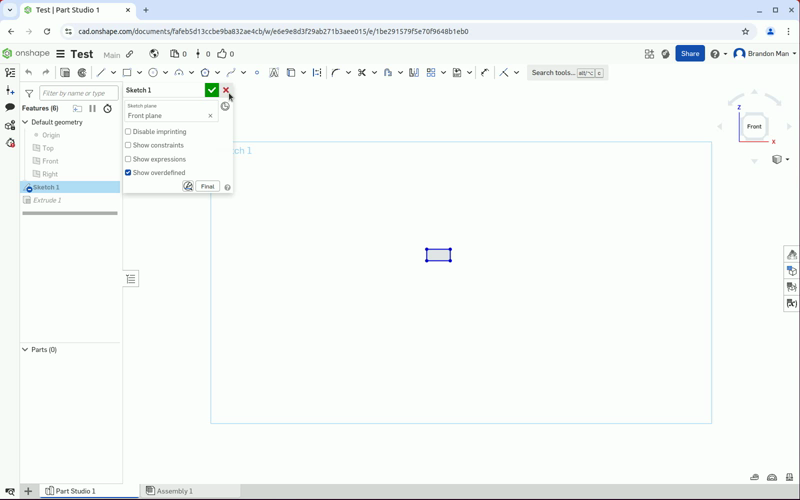
key(shift+s)
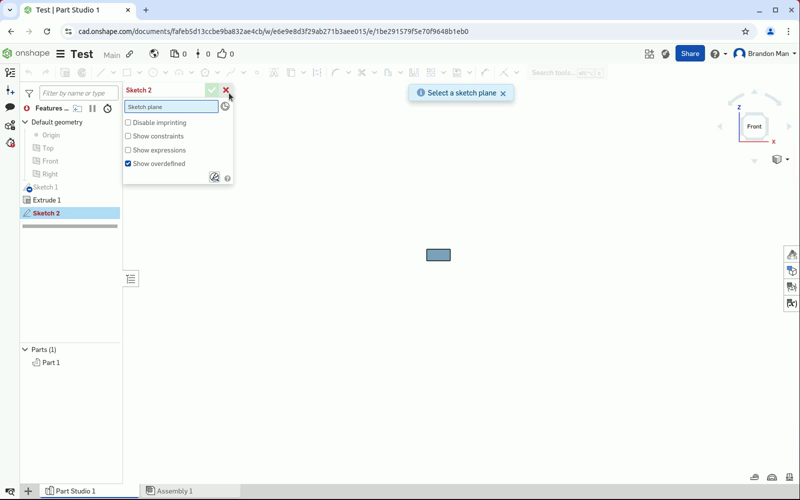
mouse_move(73, 163)
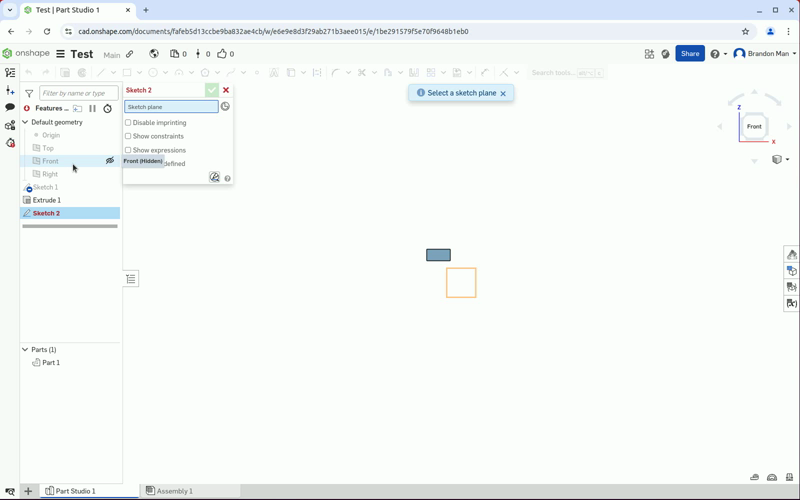
click(73, 163)
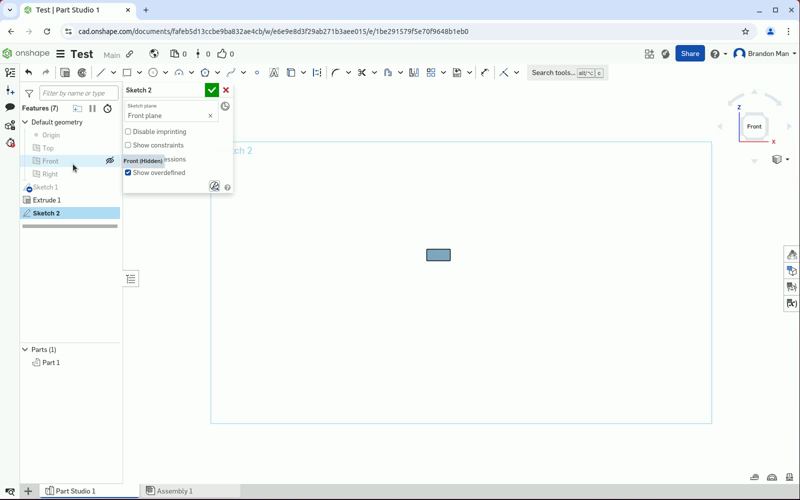
mouse_move(73, 352)
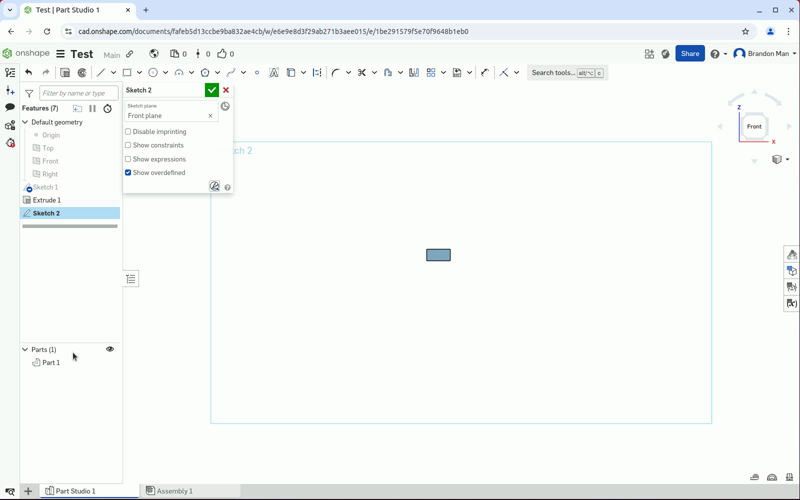
key(y)
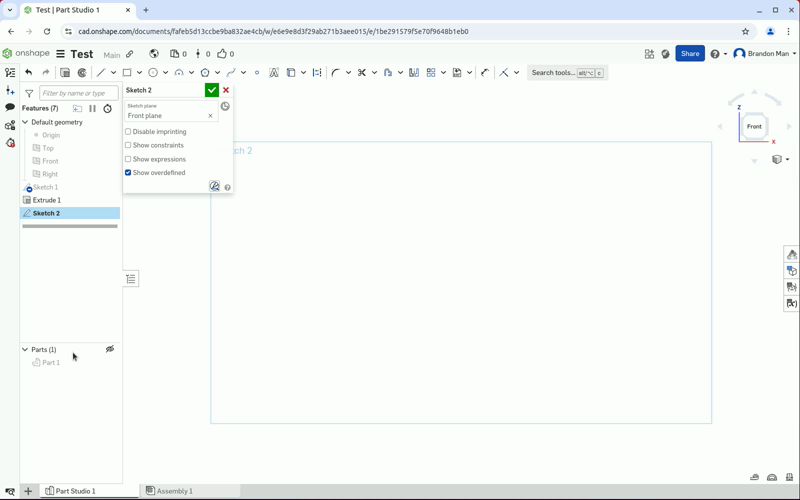
key(l)
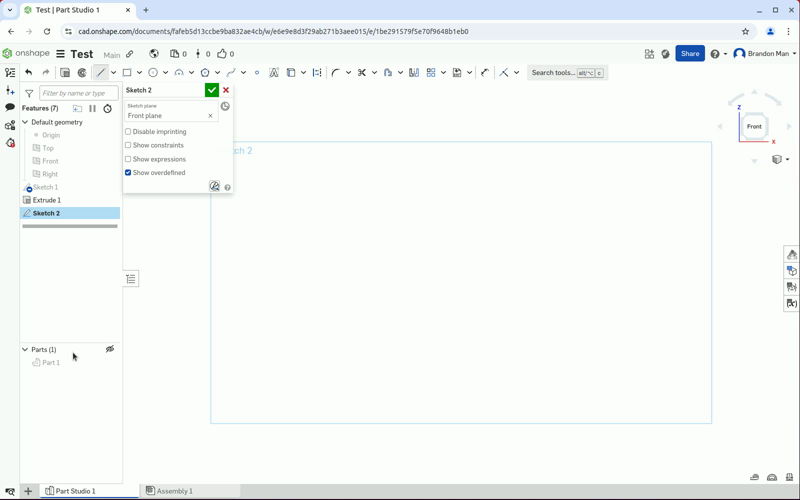
key_down(shift)
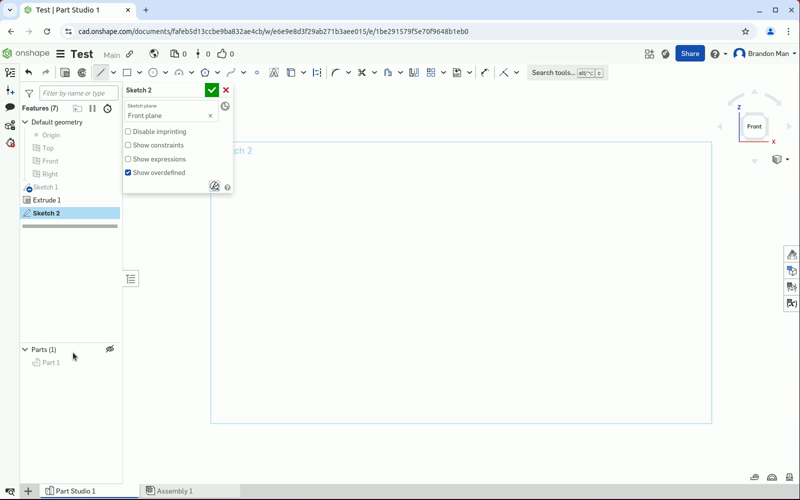
mouse_move(472, 260)
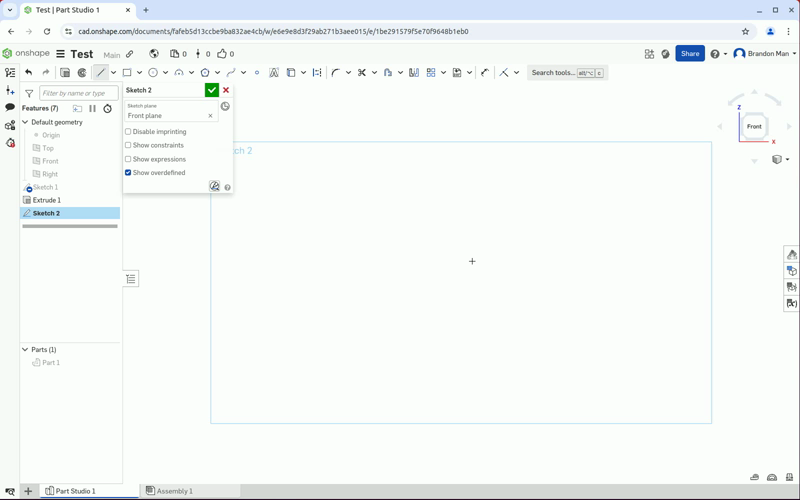
click(472, 260)
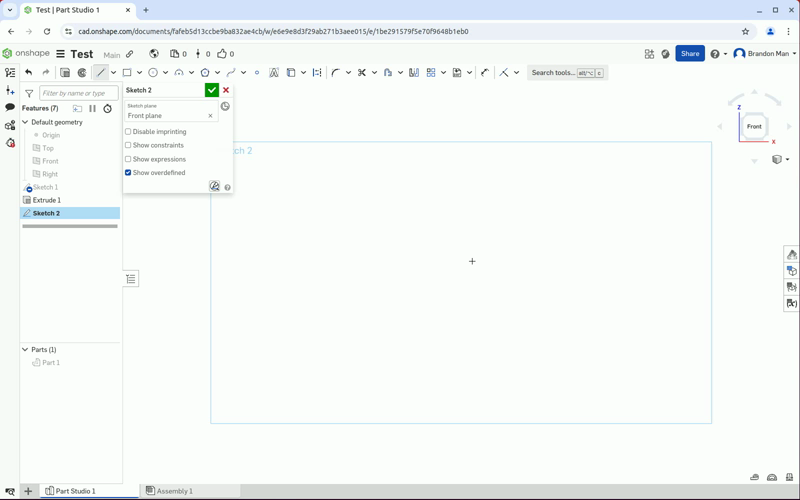
key_up(shift)
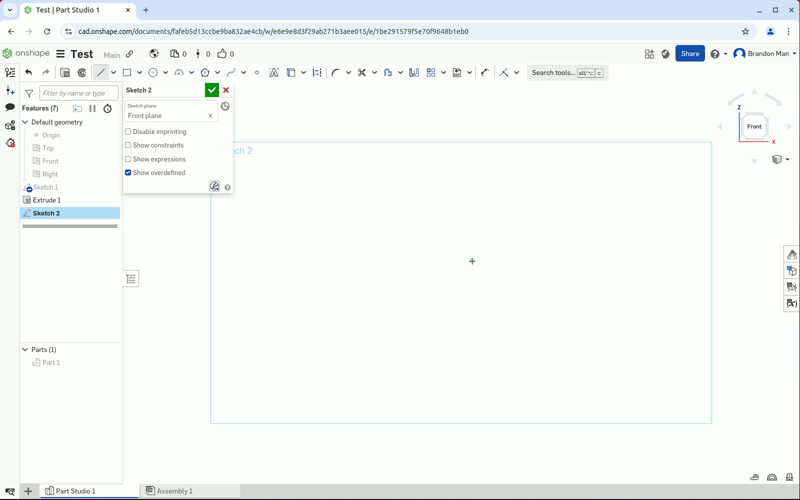
key_down(shift)
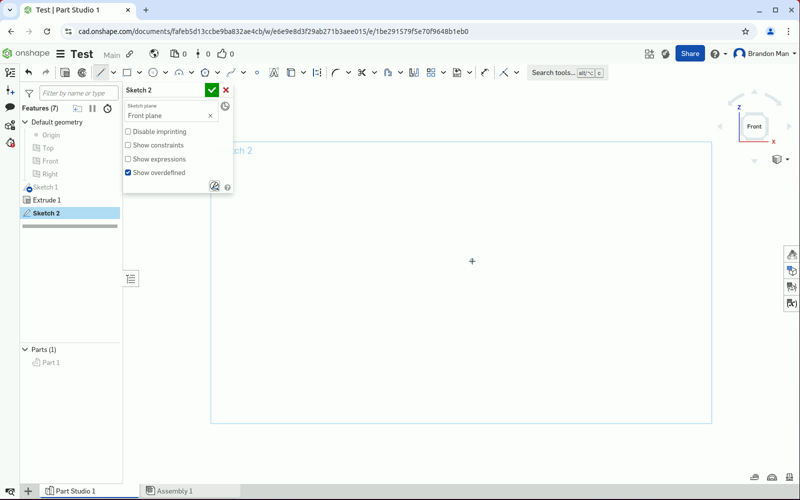
mouse_move(502, 260)
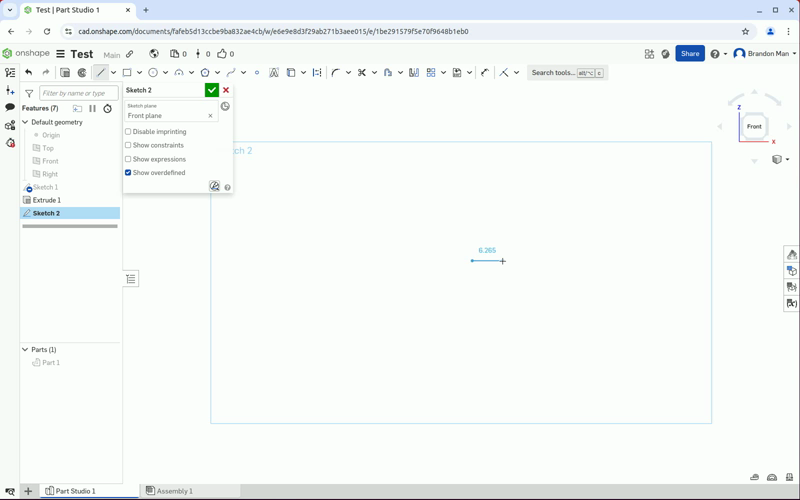
mouse_move(495, 260)
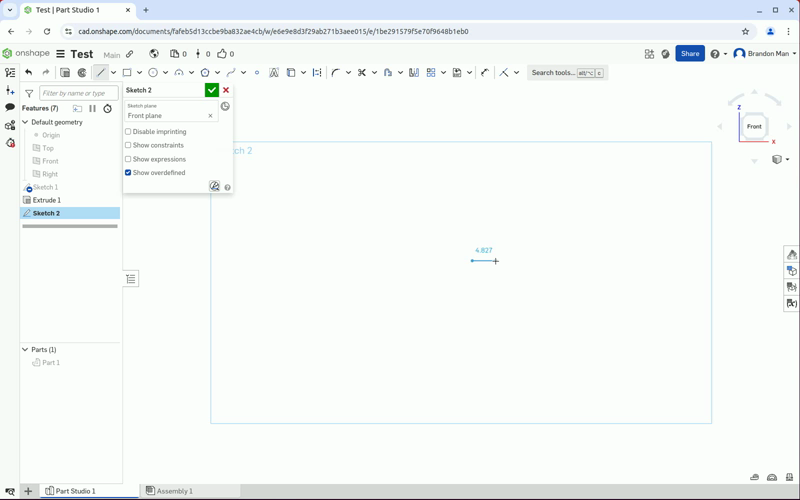
click(495, 260)
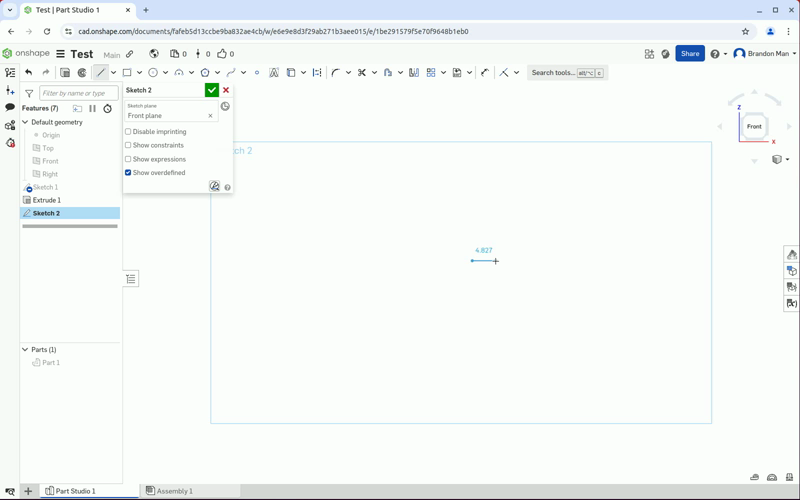
key_up(shift)
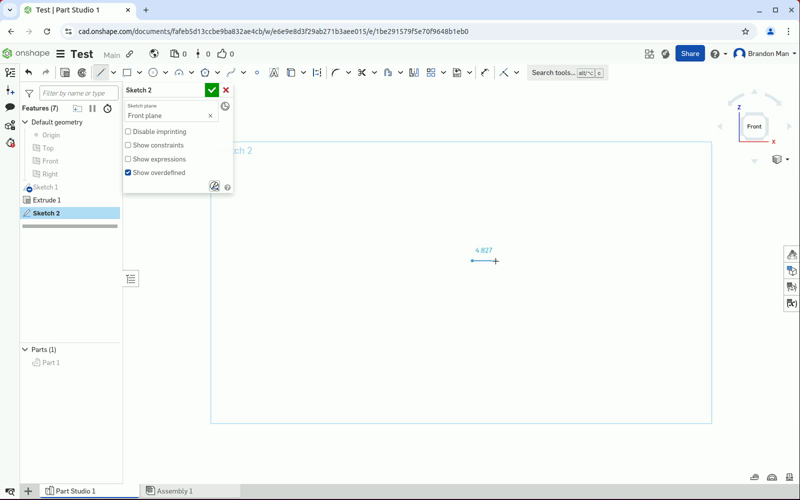
key_down(shift)
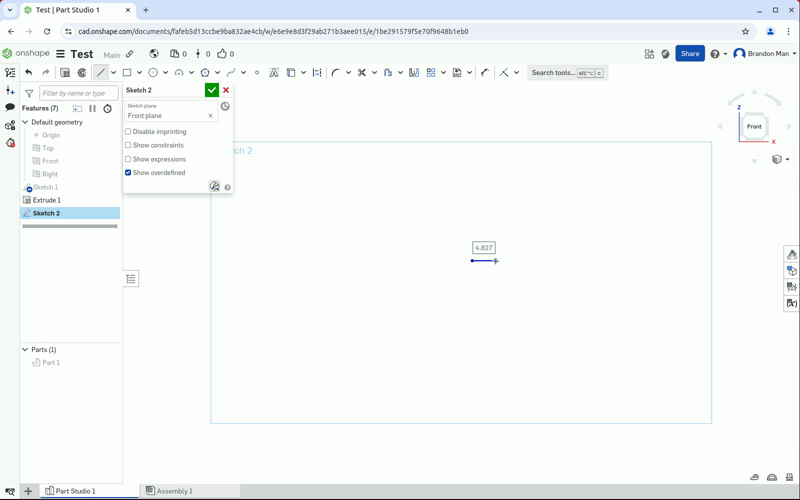
mouse_move(525, 260)
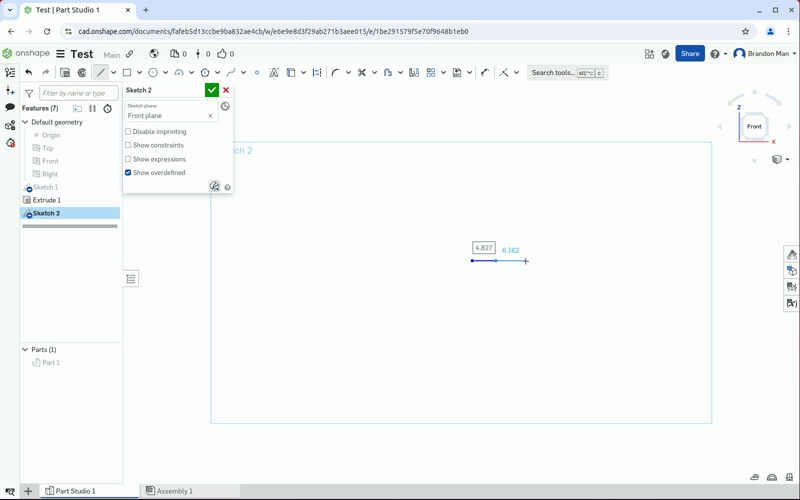
mouse_move(495, 249)
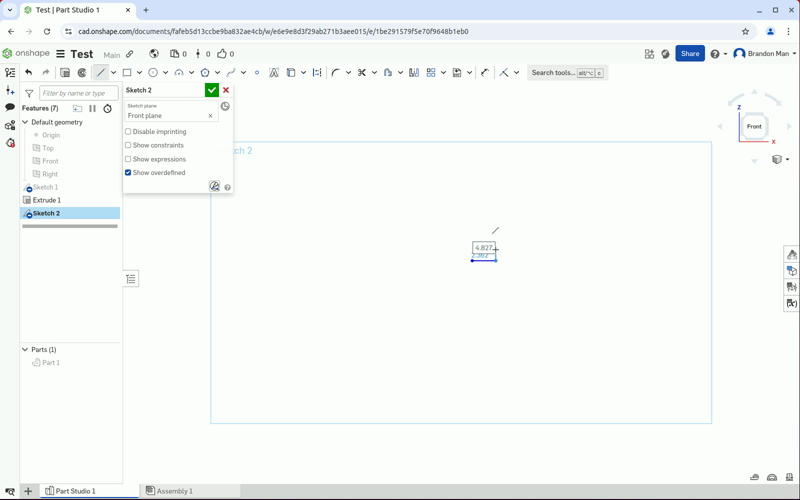
click(495, 249)
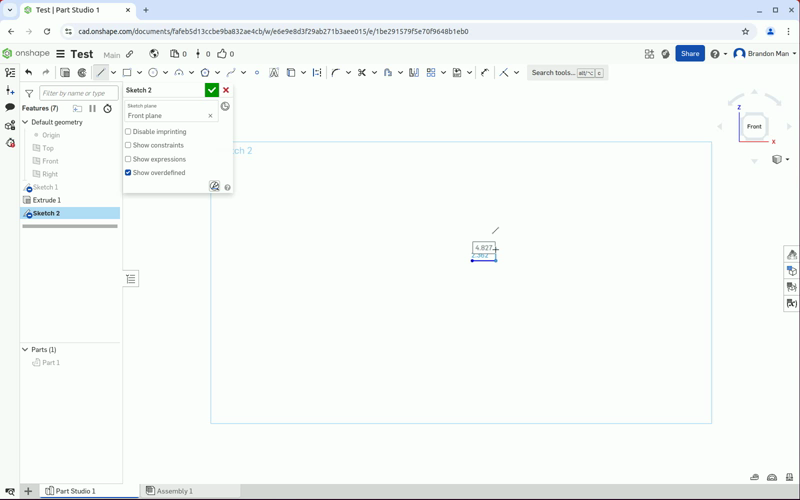
key_up(shift)
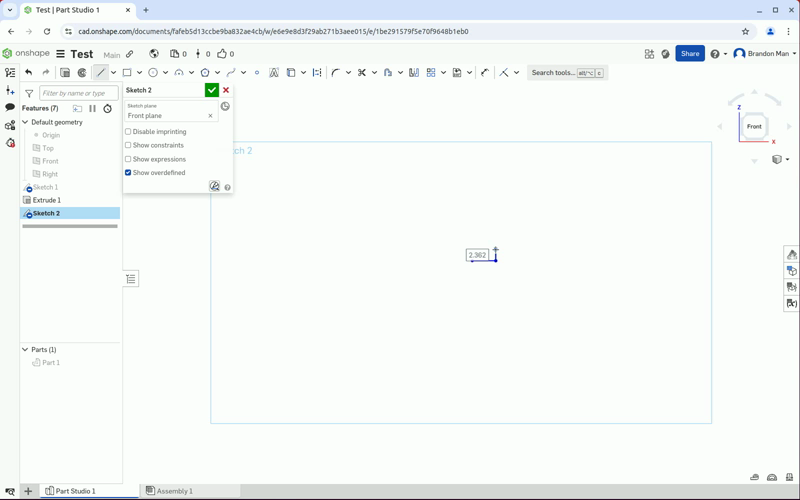
key_down(shift)
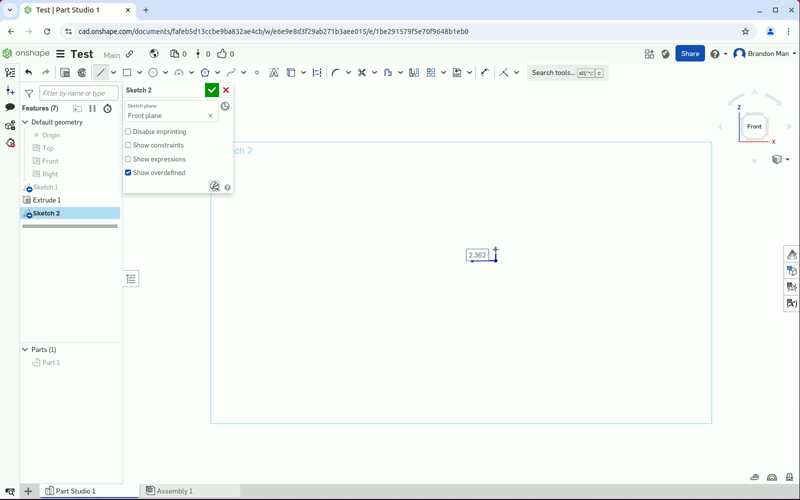
mouse_move(525, 249)
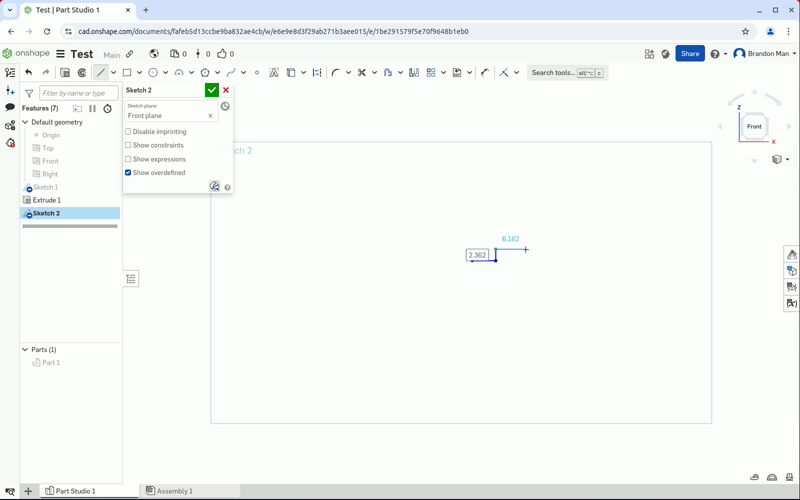
mouse_move(472, 249)
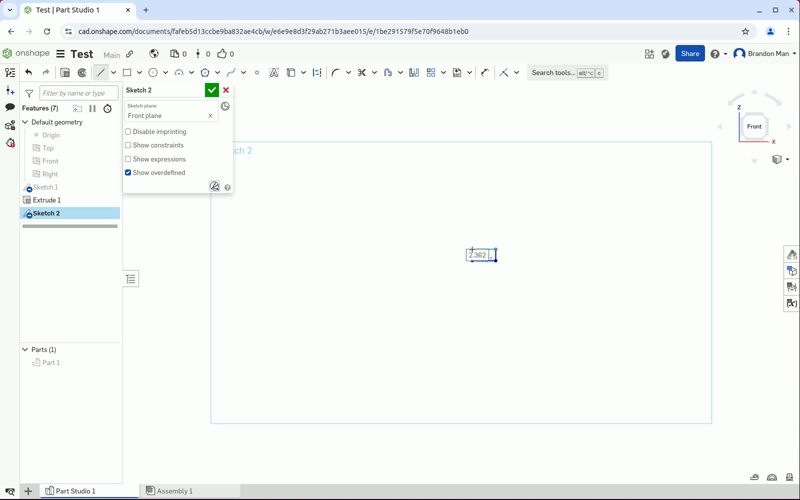
click(472, 249)
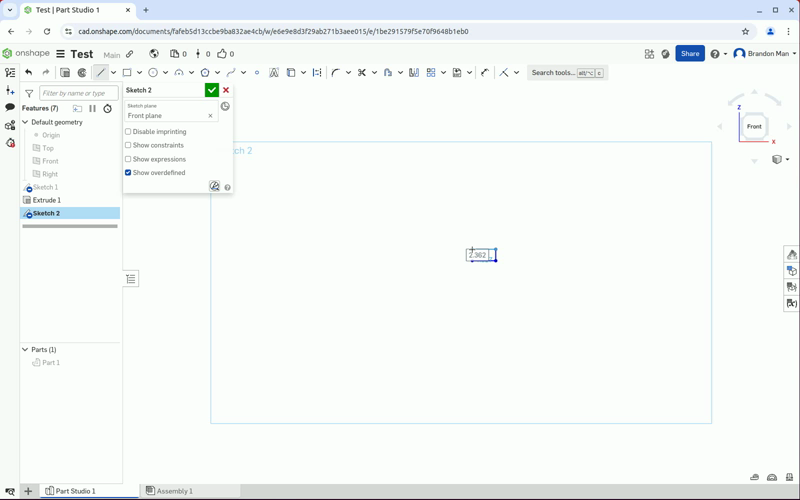
key_up(shift)
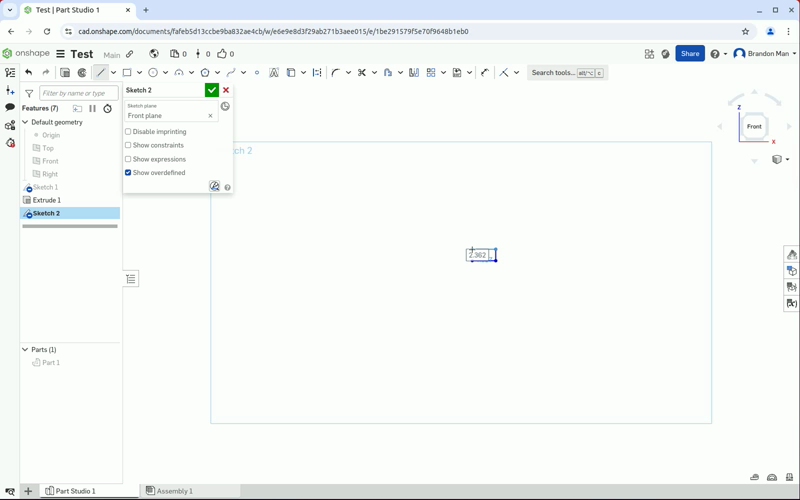
mouse_move(502, 249)
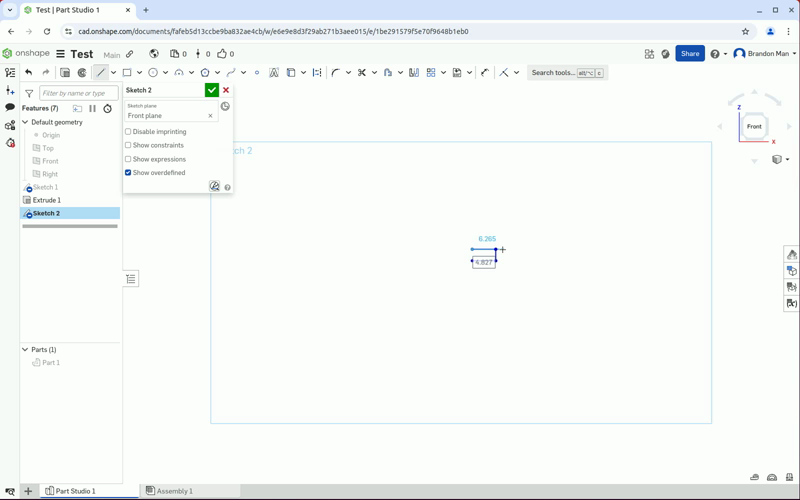
key_down(shift)
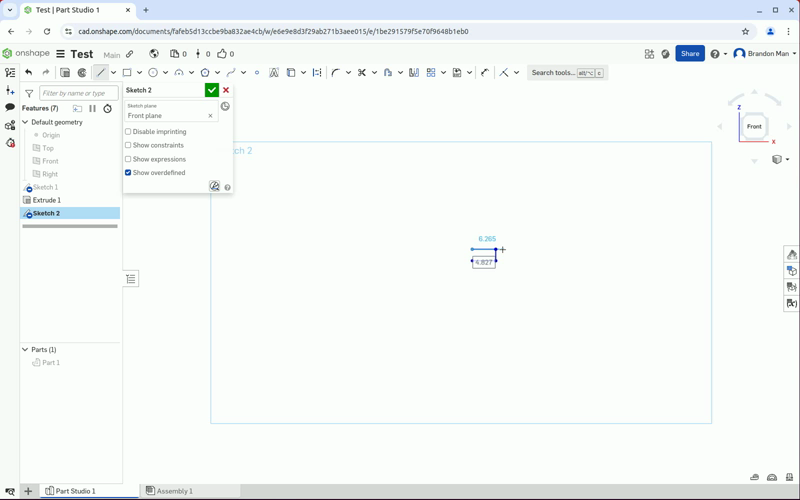
mouse_move(472, 260)
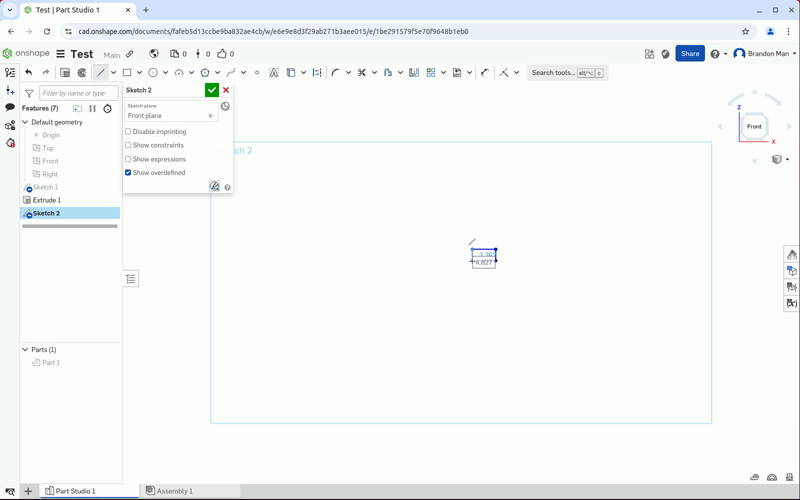
key_up(shift)
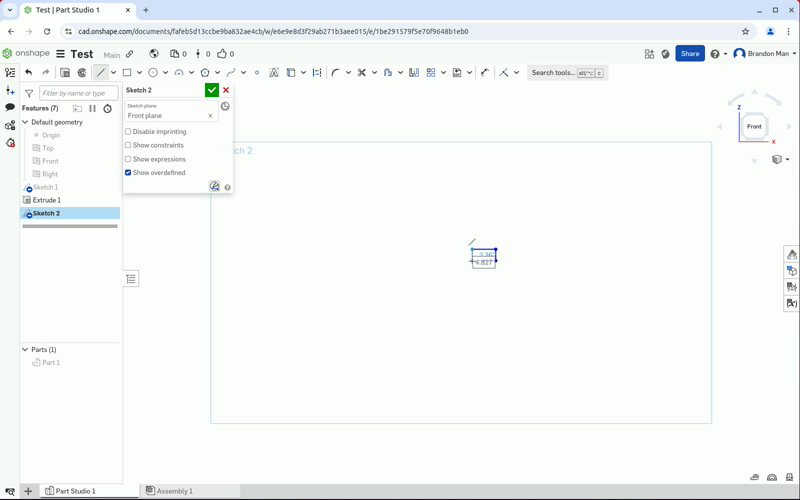
click(472, 260)
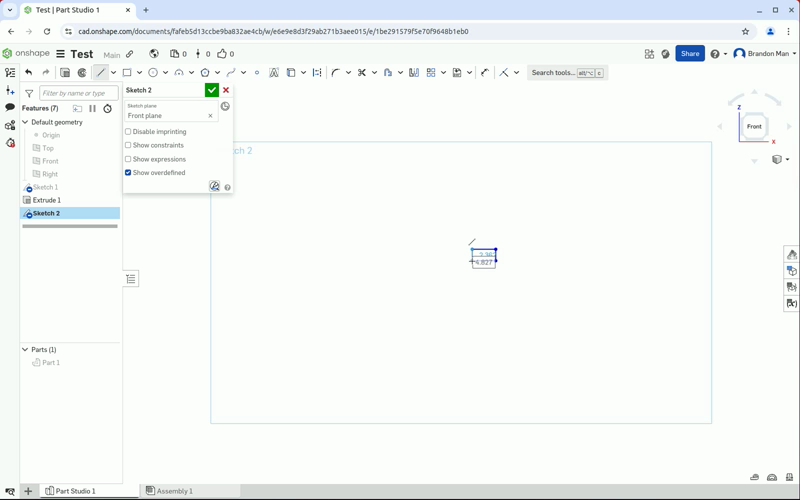
key(esc)
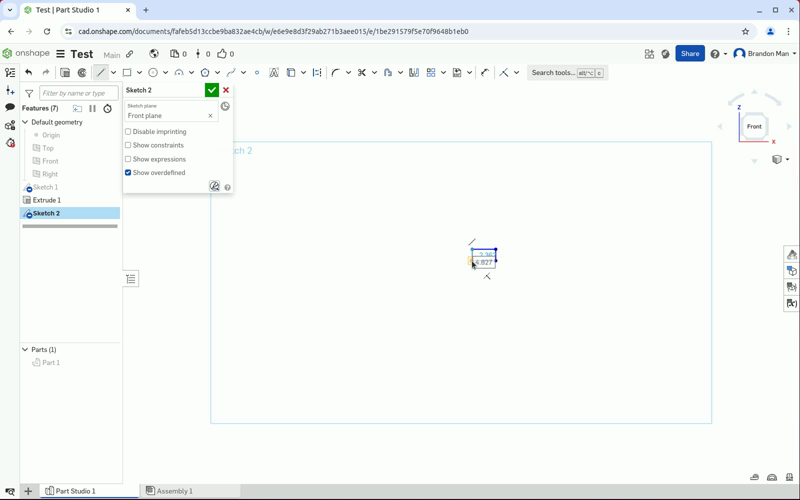
mouse_move(477, 250)
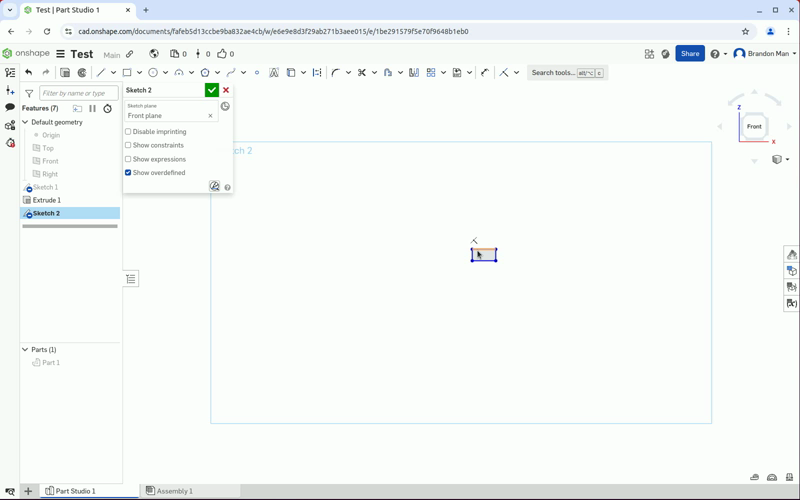
scroll(6)
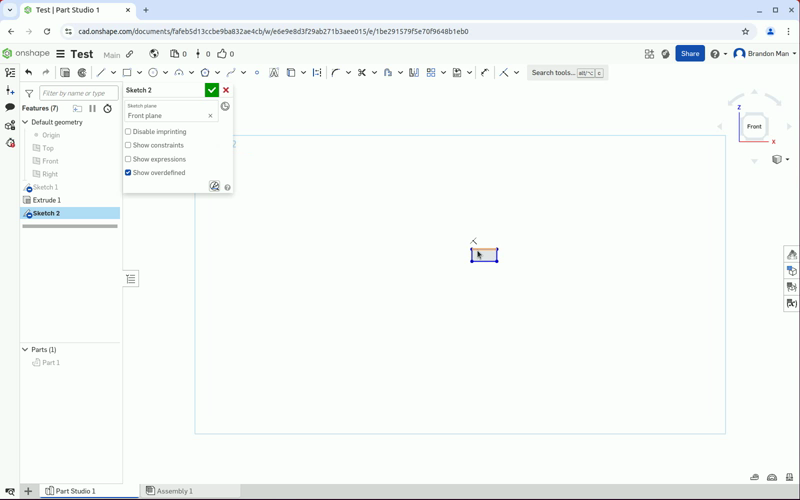
scroll(6)
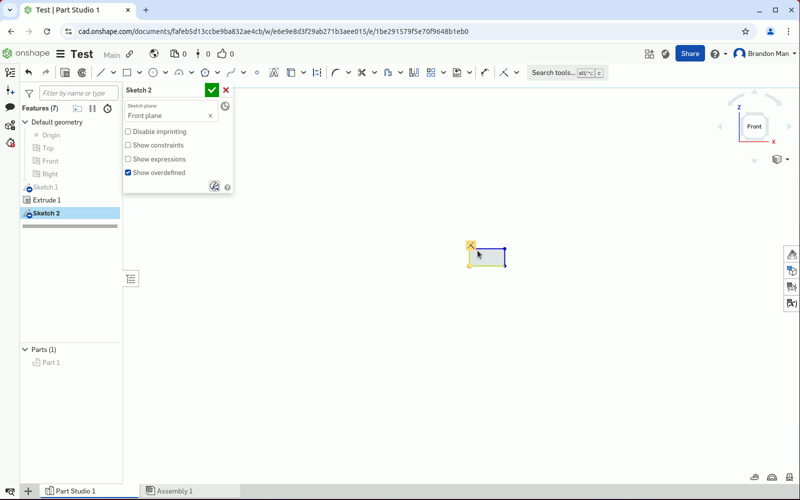
scroll(6)
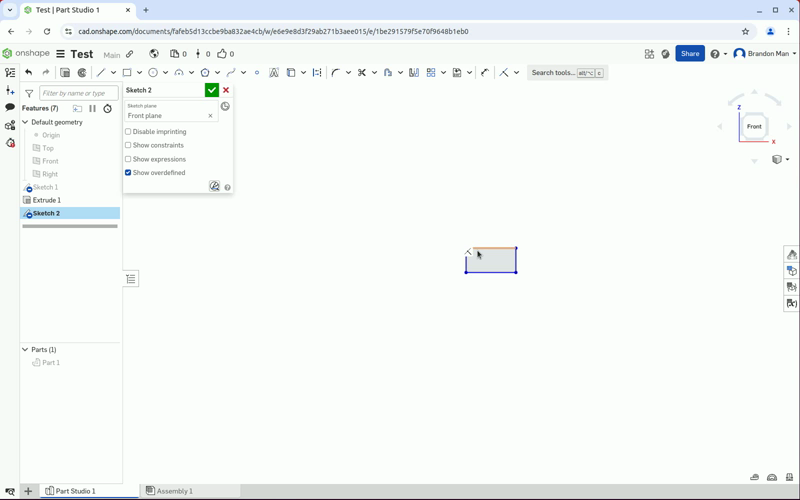
scroll(6)
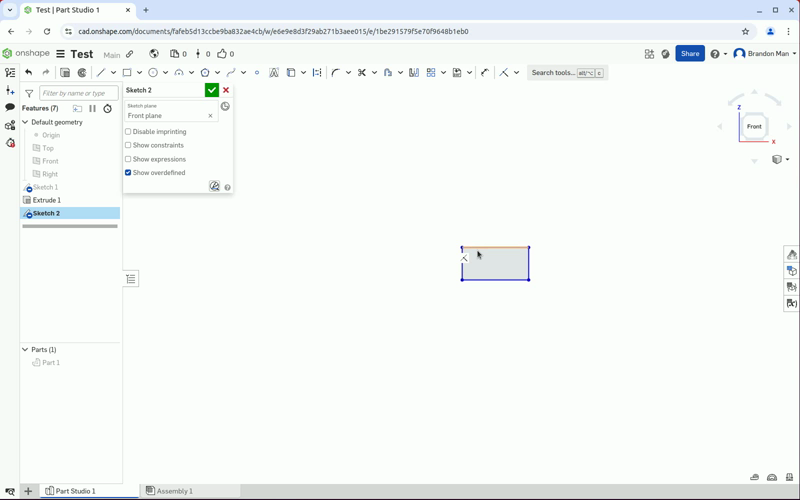
scroll(6)
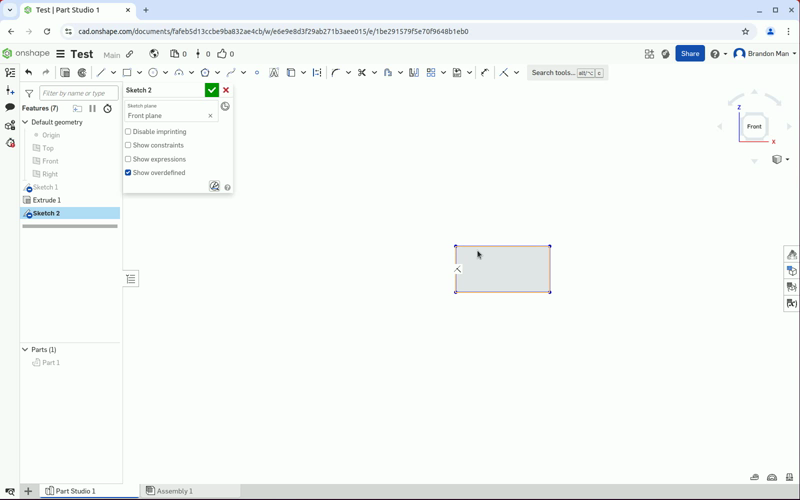
scroll(6)
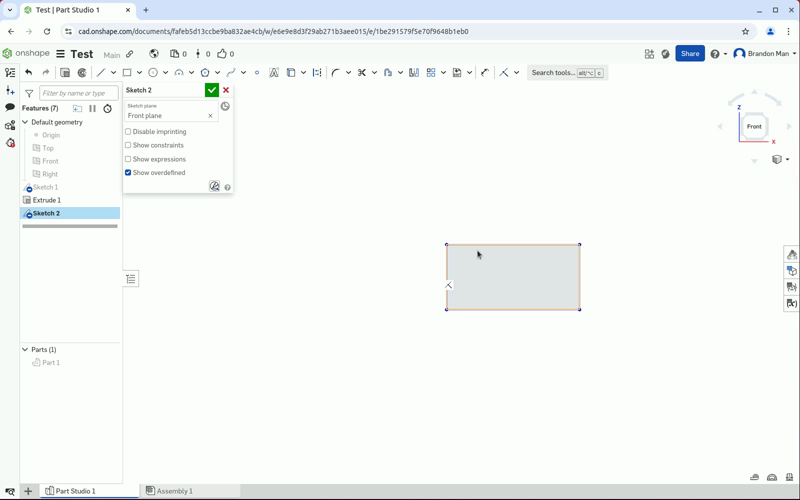
scroll(6)
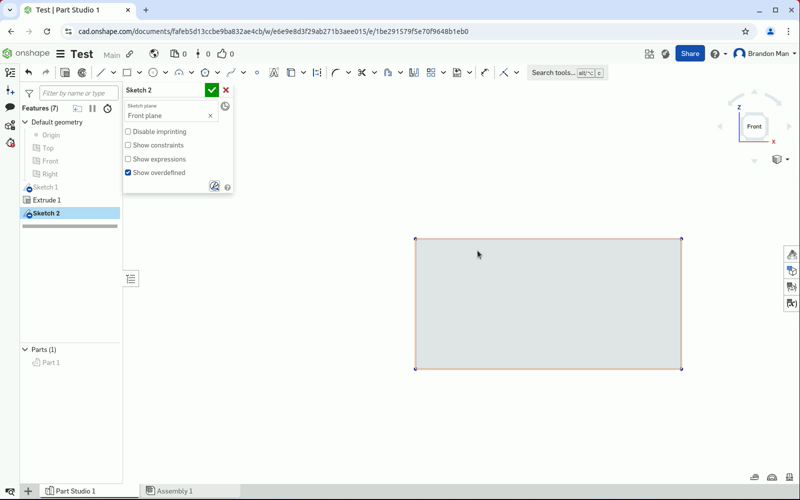
click(477, 250)
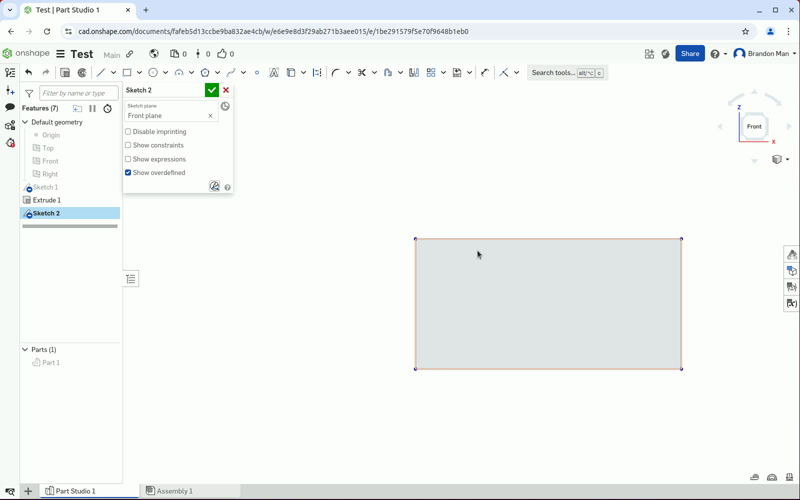
scroll(-6)
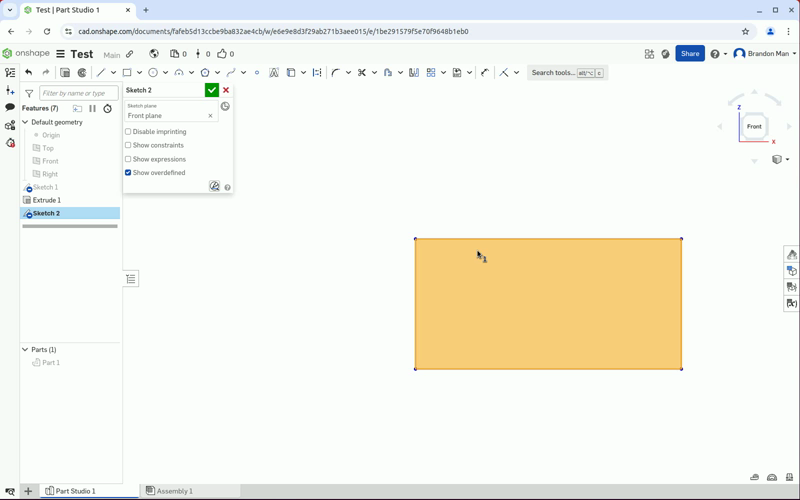
scroll(-6)
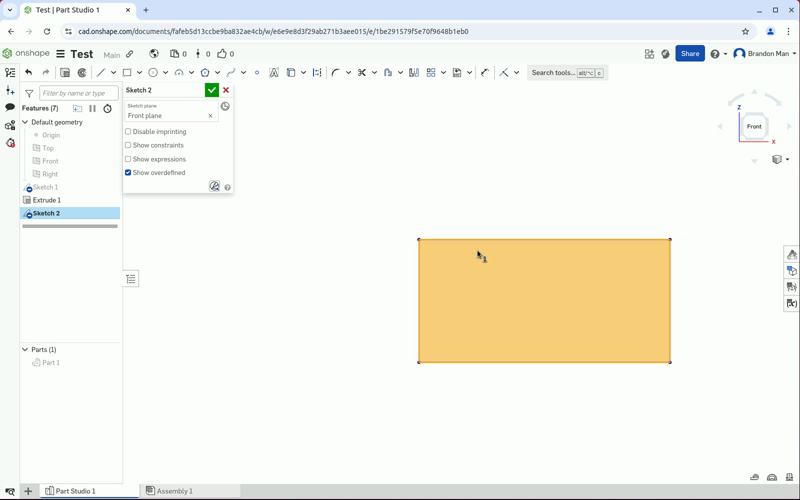
scroll(-6)
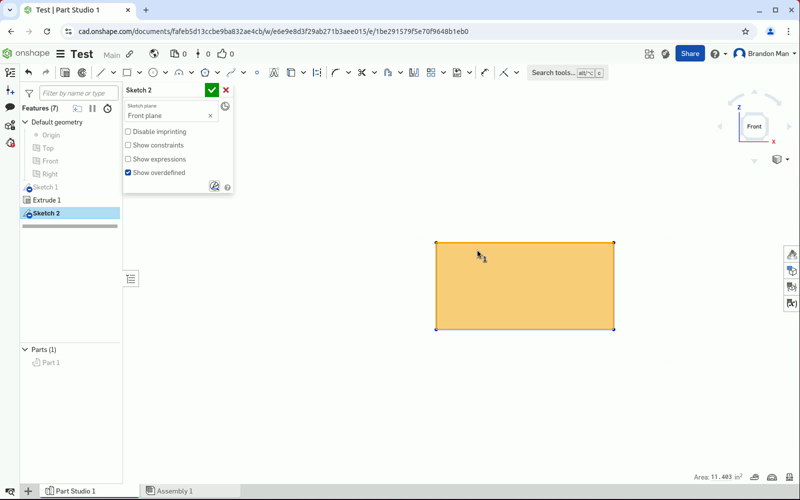
scroll(-6)
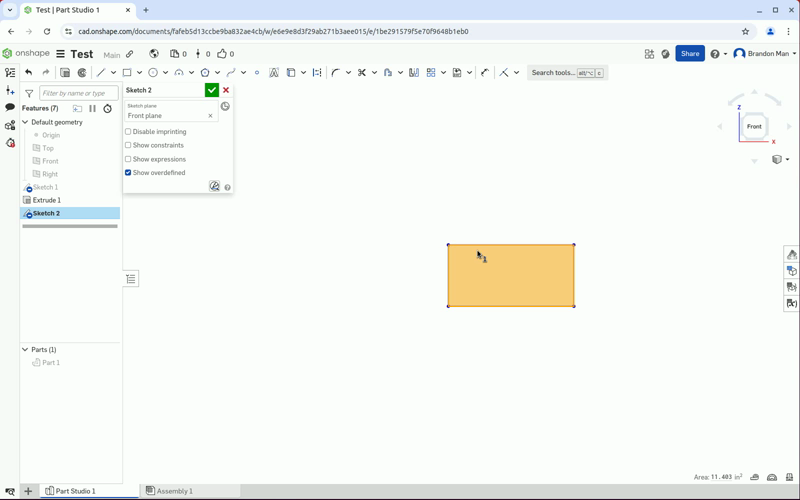
scroll(-6)
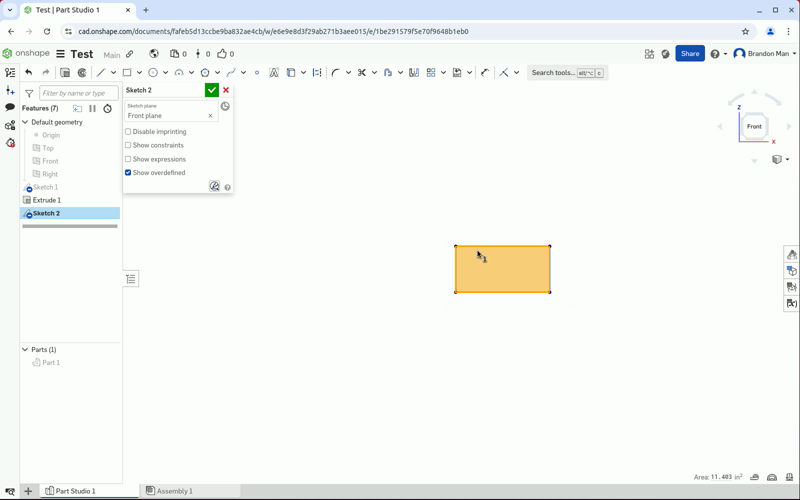
scroll(-6)
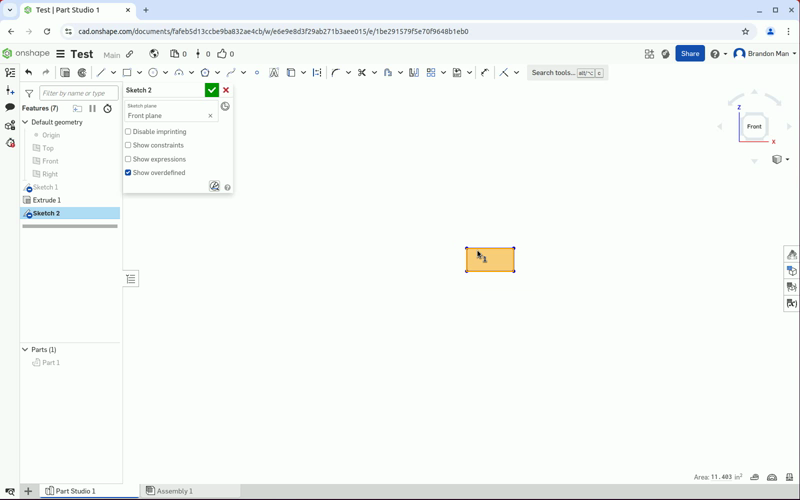
scroll(-6)
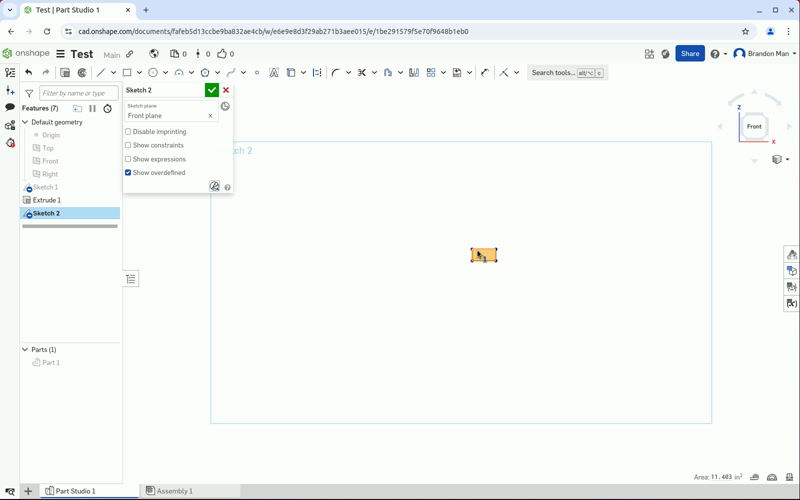
mouse_move(73, 352)
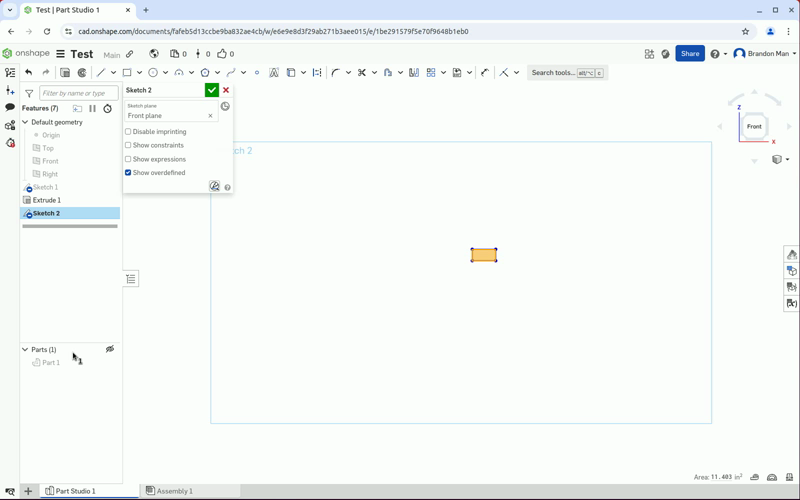
key(shift+y)
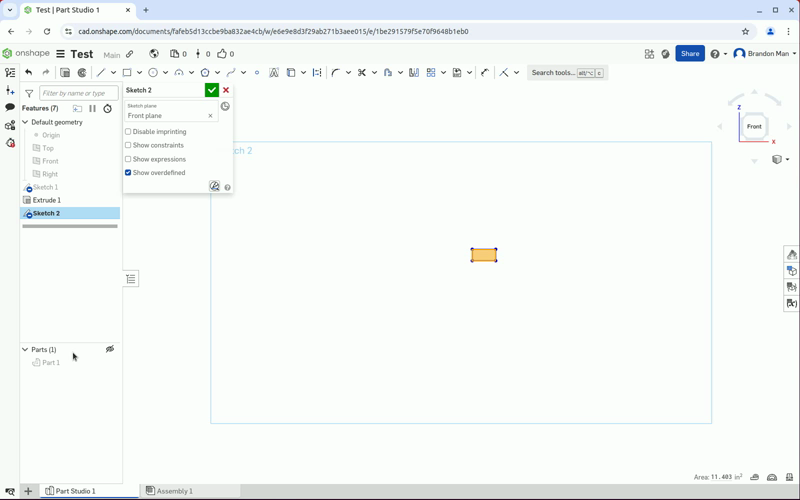
key(shift+e)
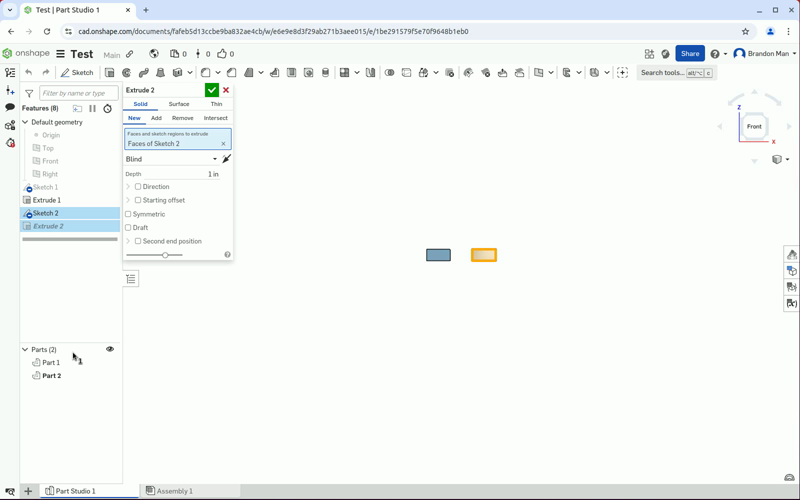
mouse_move(143, 106)
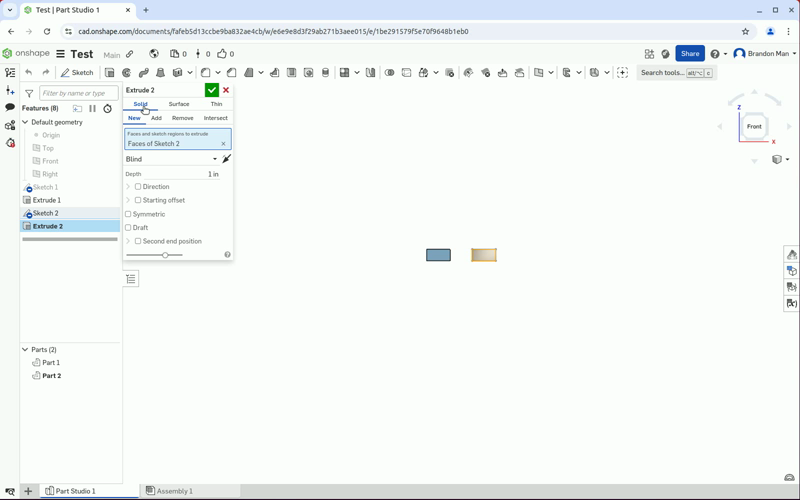
click(143, 106)
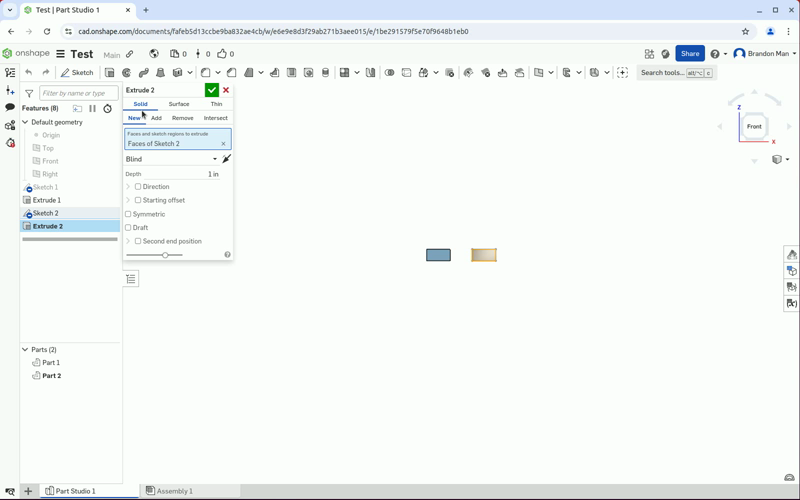
mouse_move(137, 120)
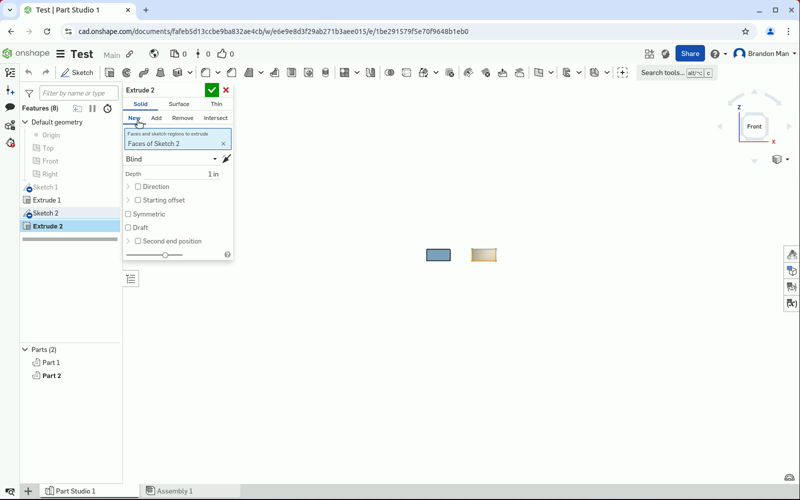
click(137, 120)
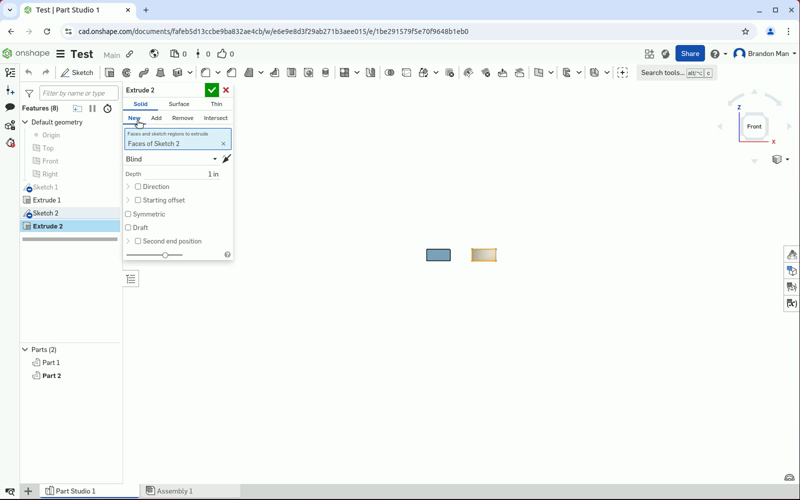
key(tab, 4)
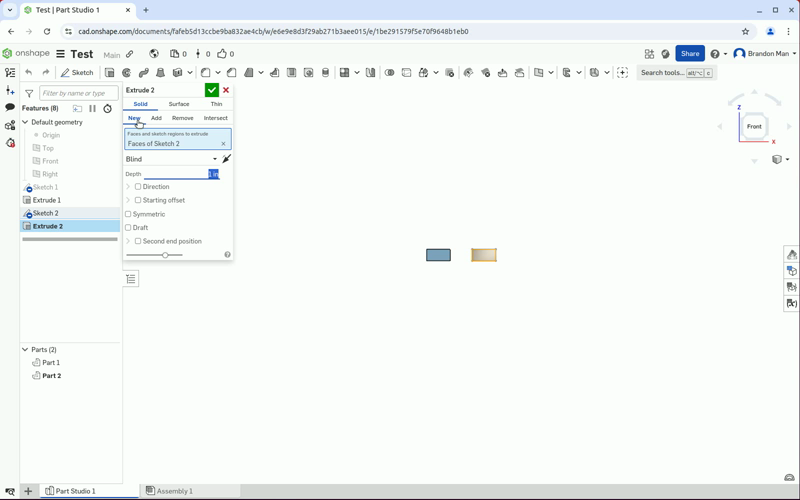
text(2.407)
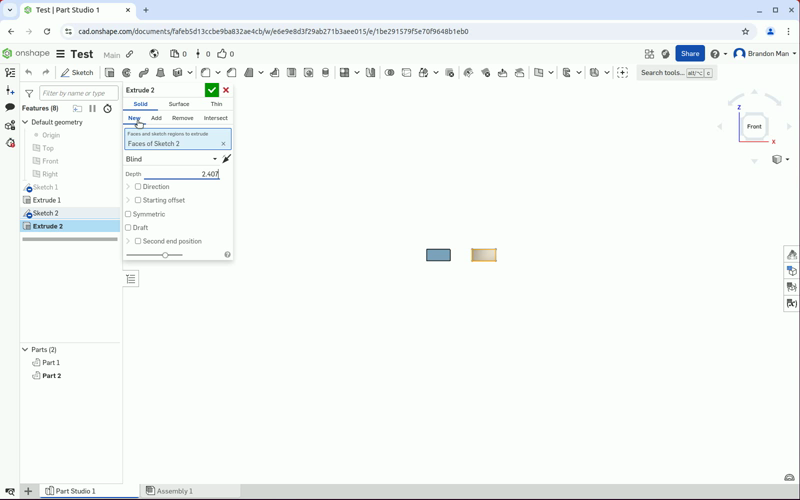
key(enter)
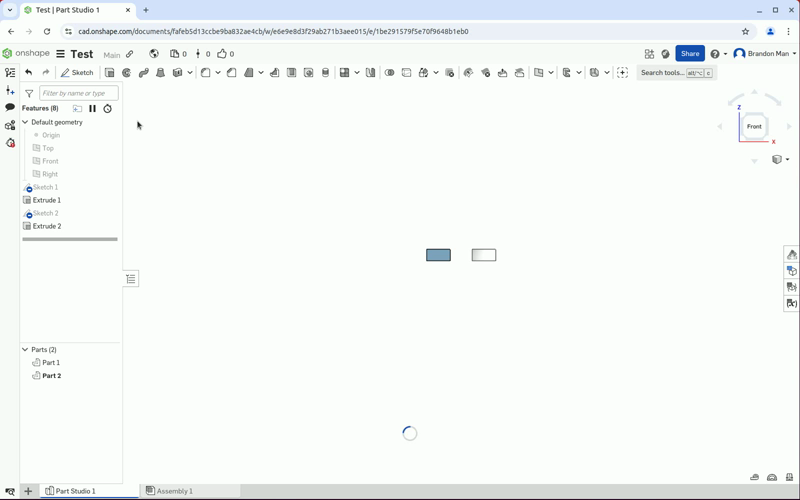
key(shift+h)
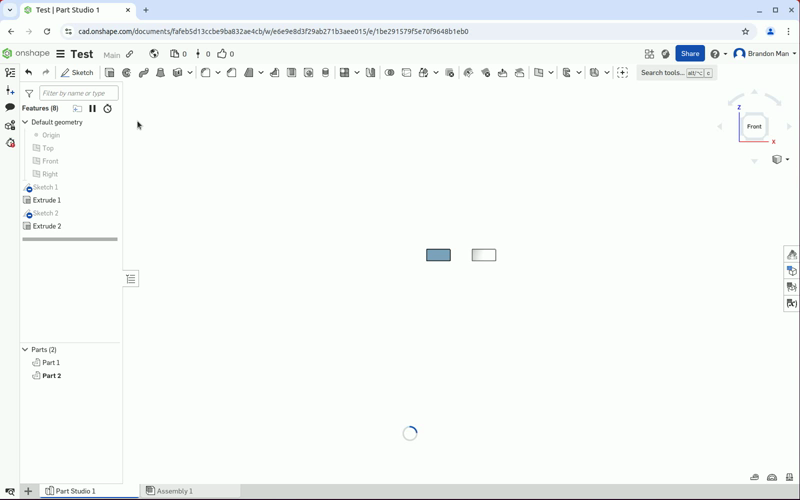
key(shift+h)
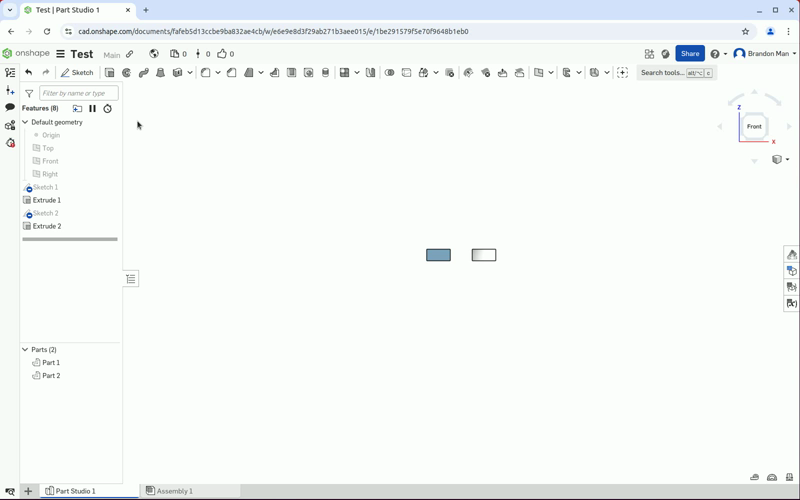
mouse_move(73, 189)
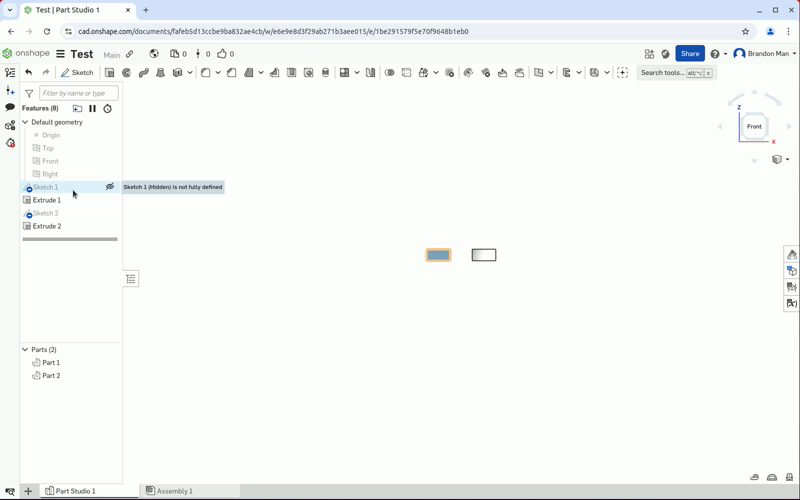
click(73, 189)
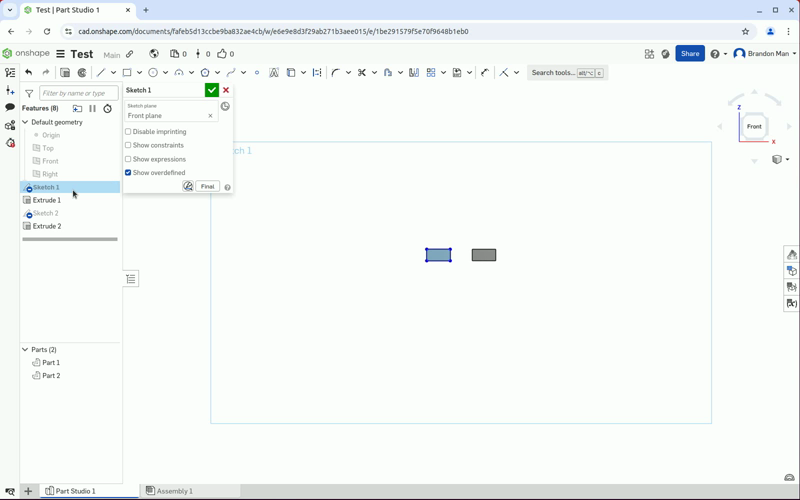
mouse_move(229, 92)
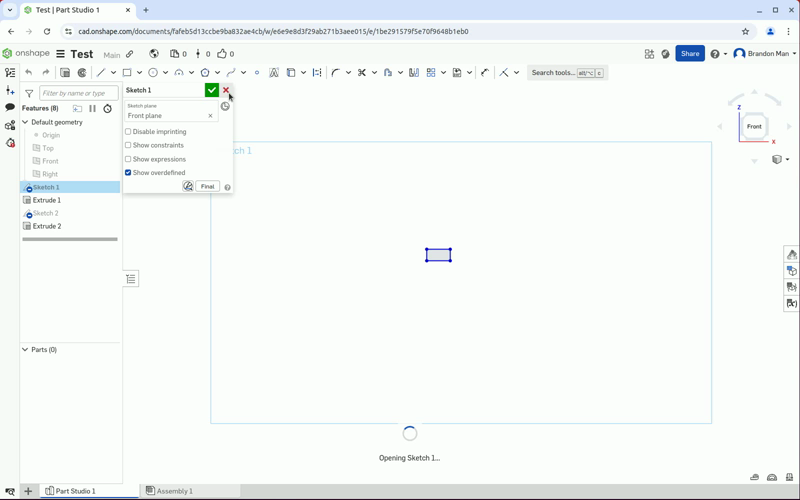
click(229, 92)
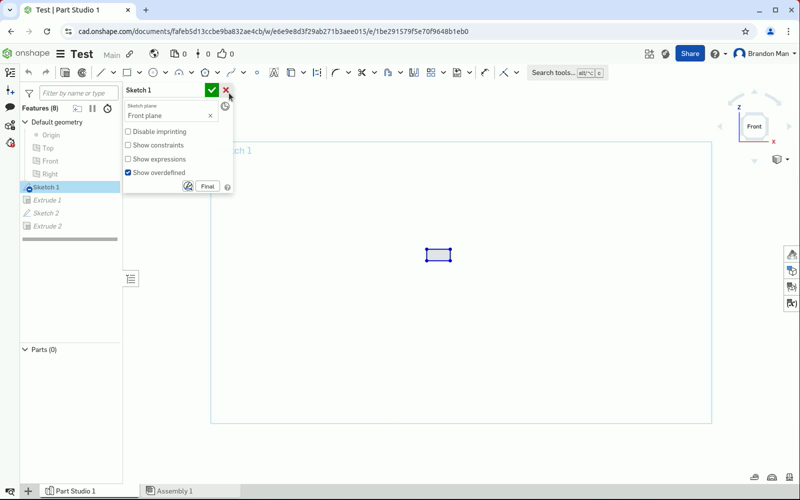
key(shift+s)
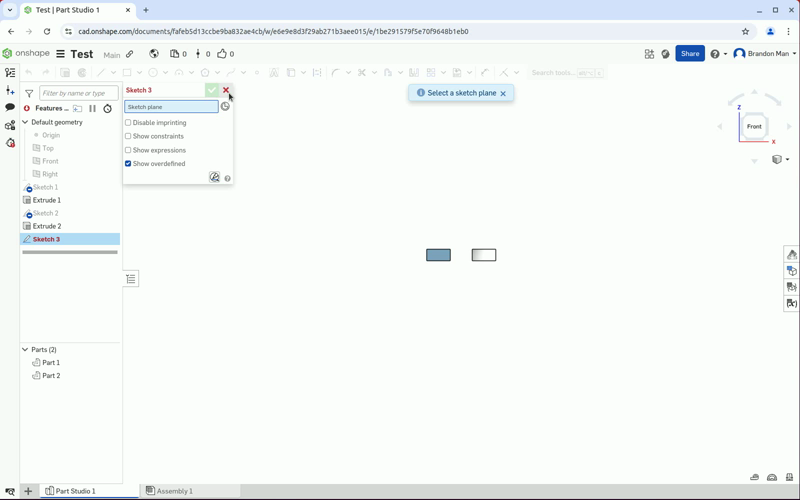
mouse_move(73, 163)
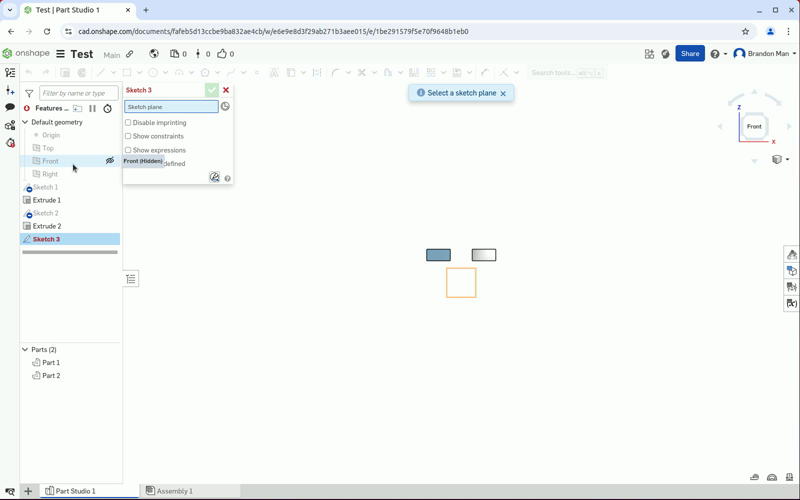
click(73, 163)
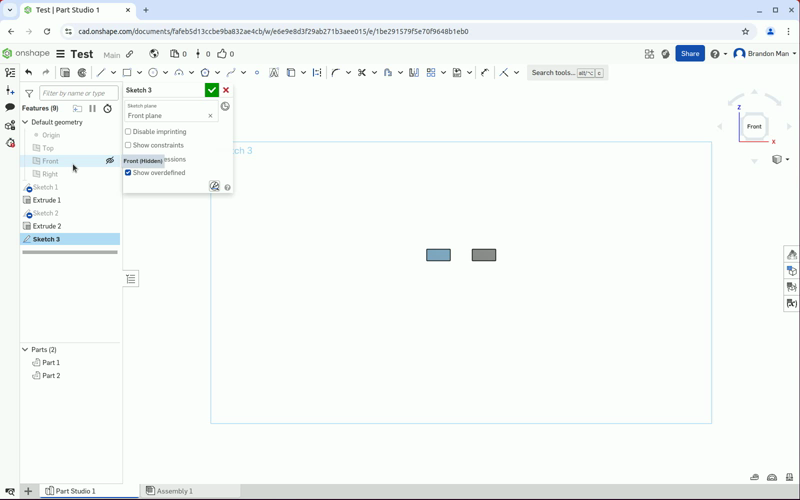
mouse_move(73, 352)
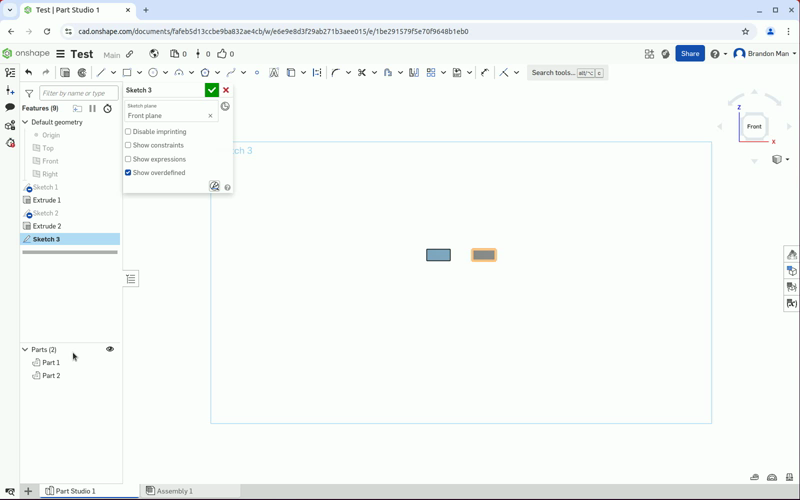
key(y)
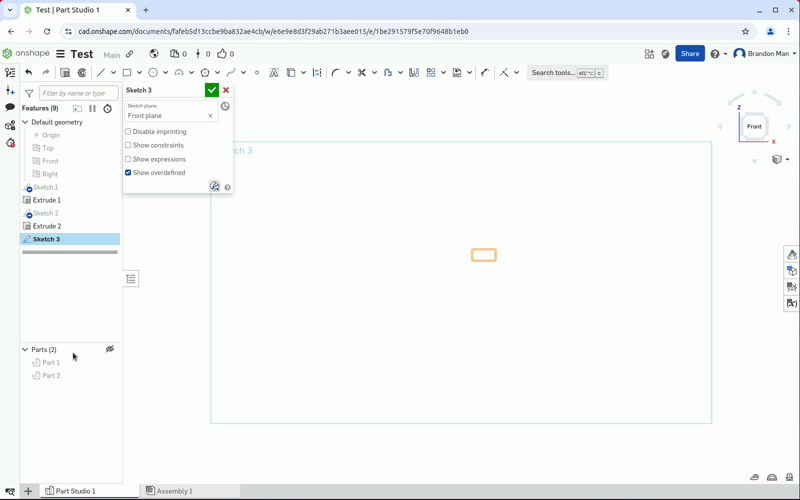
key(l)
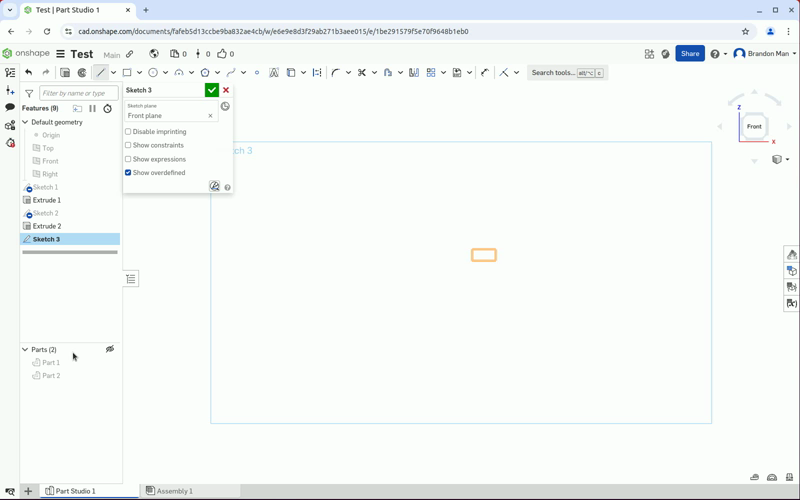
key_down(shift)
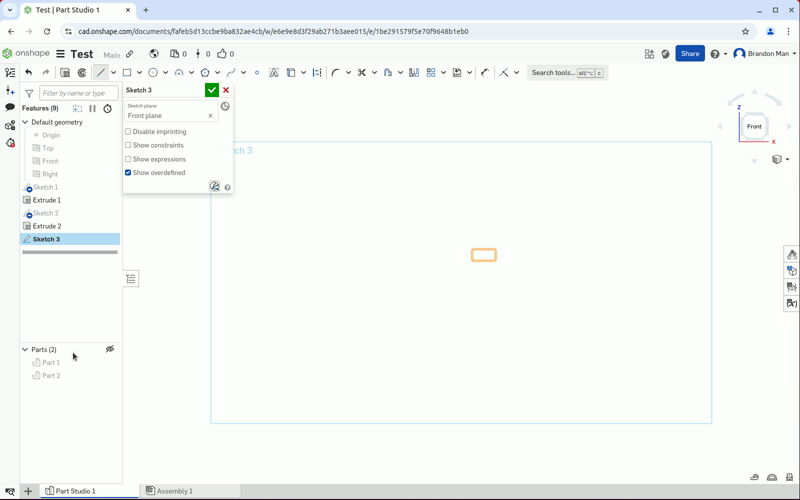
mouse_move(426, 320)
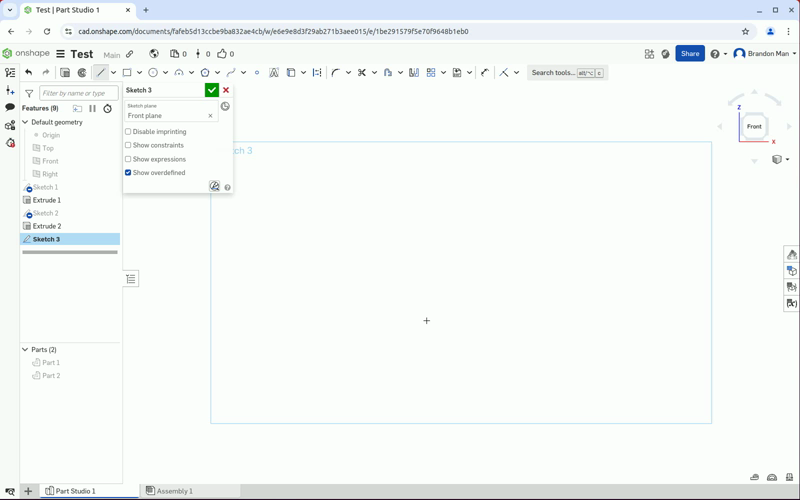
click(426, 320)
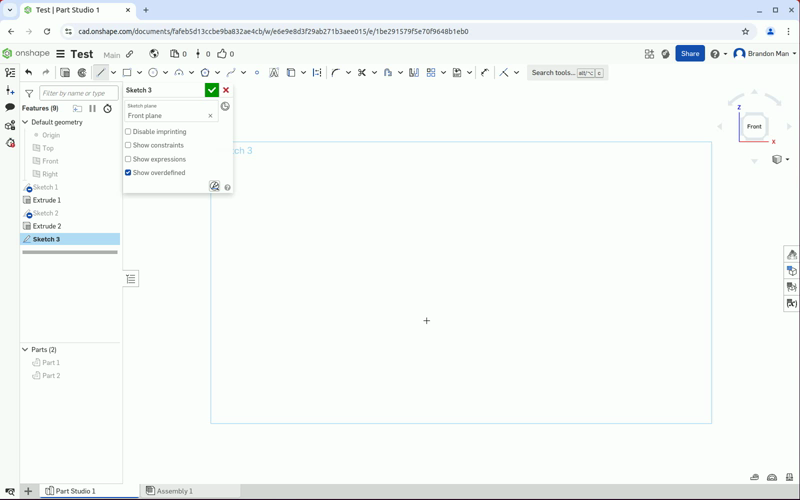
key_up(shift)
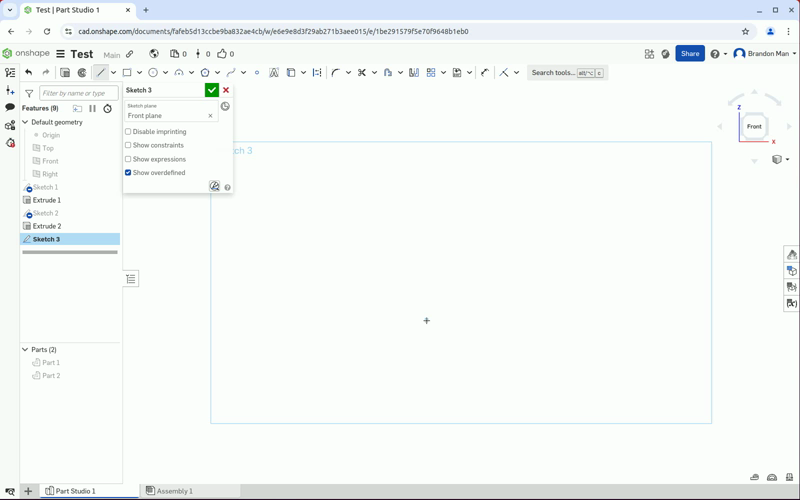
key_down(shift)
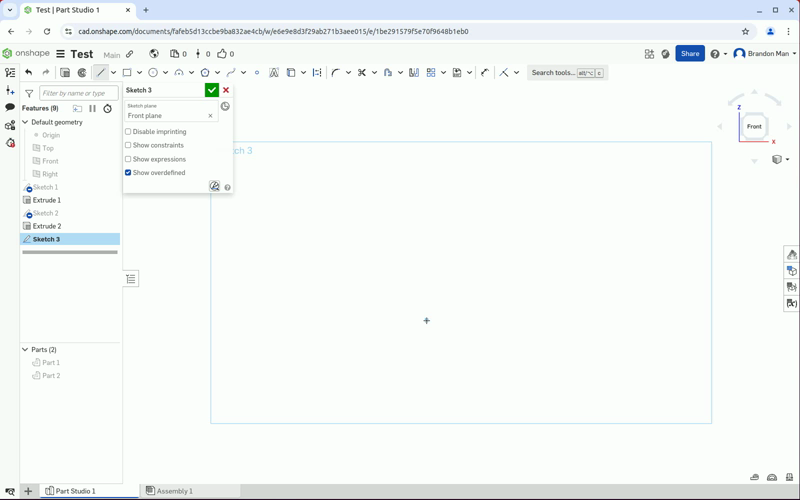
mouse_move(495, 320)
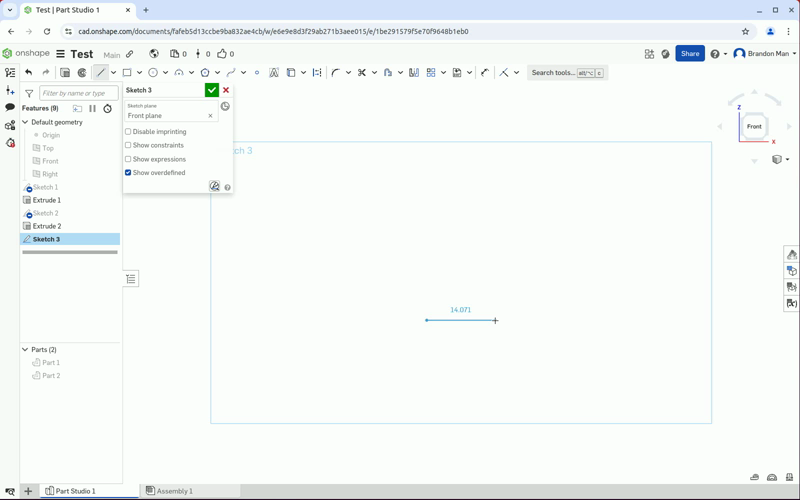
click(495, 320)
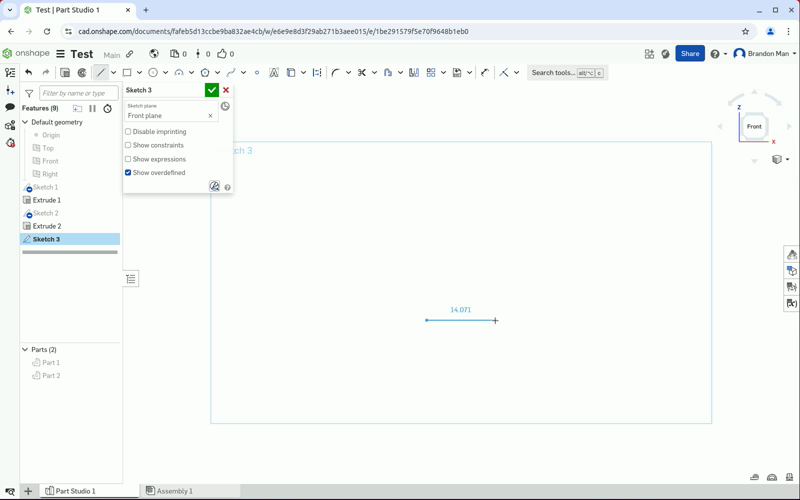
key_up(shift)
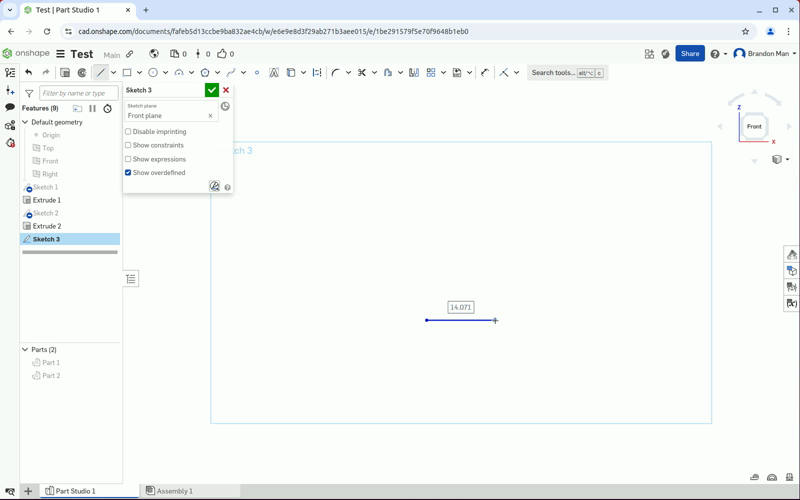
key_down(shift)
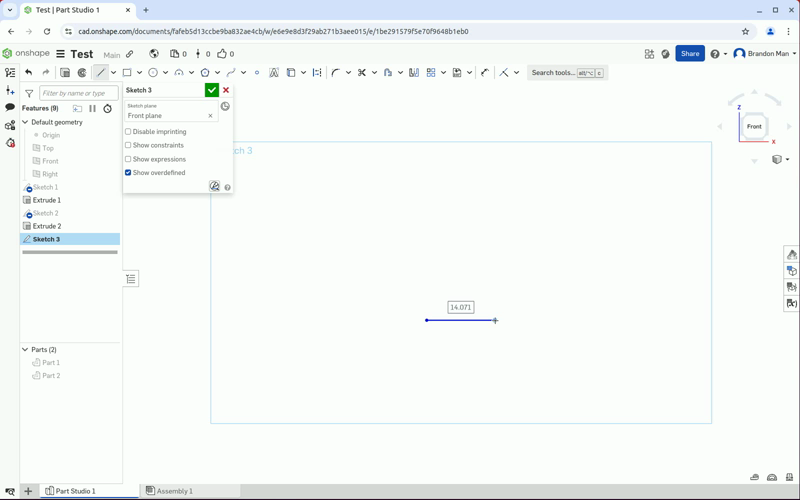
mouse_move(525, 320)
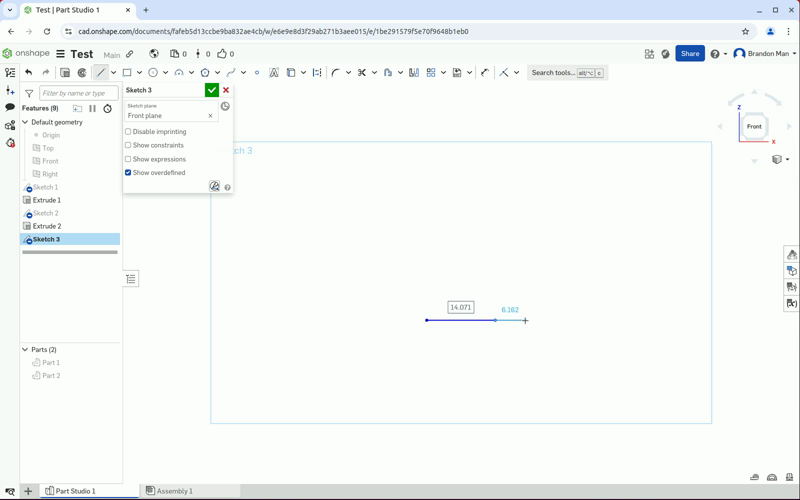
mouse_move(495, 303)
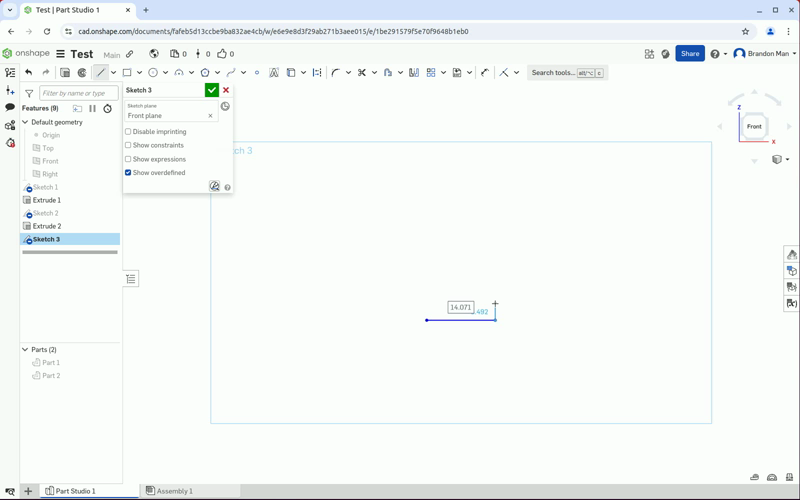
click(495, 303)
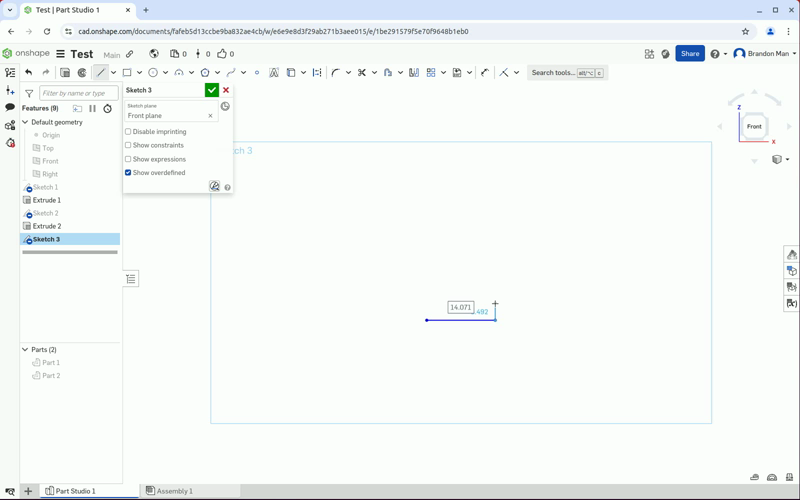
key_up(shift)
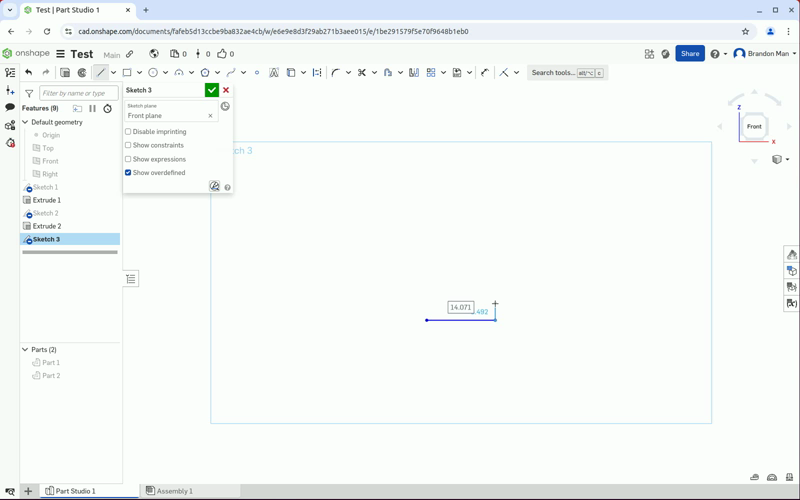
key_down(shift)
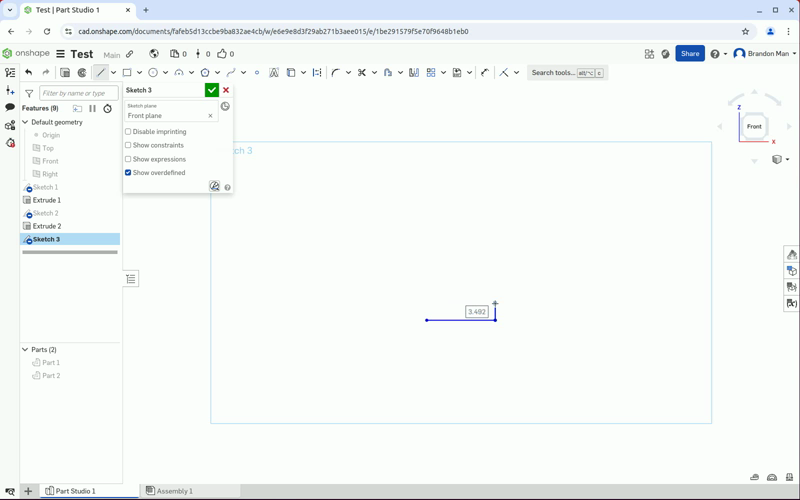
mouse_move(426, 303)
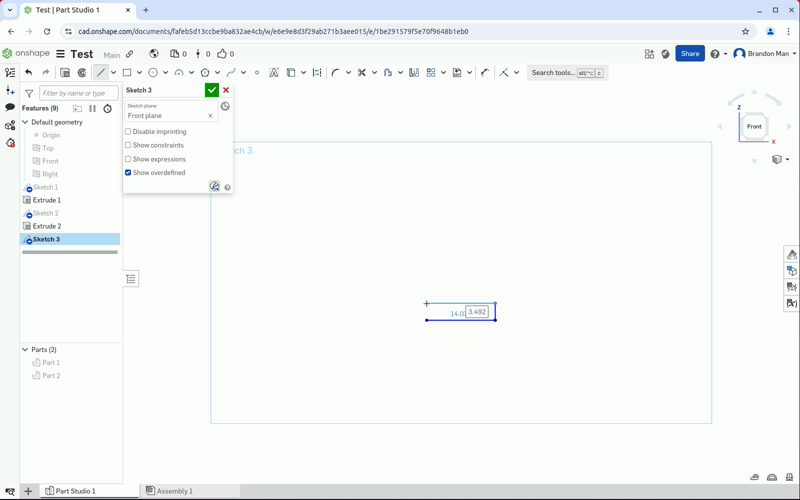
click(426, 303)
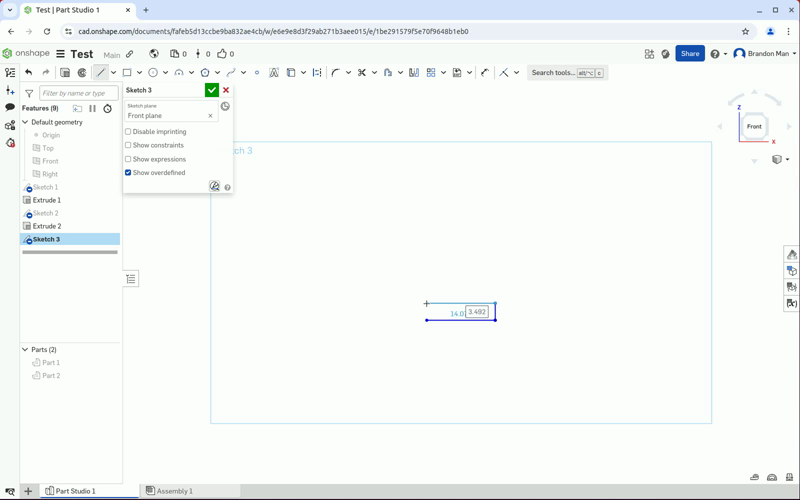
key_up(shift)
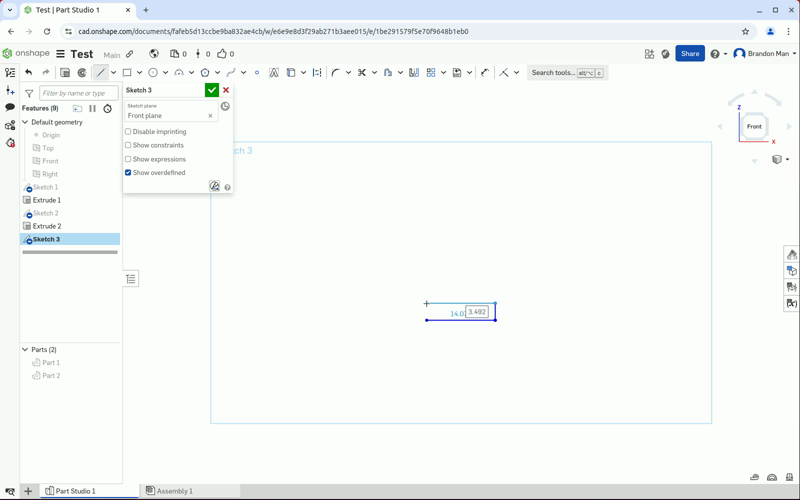
mouse_move(456, 303)
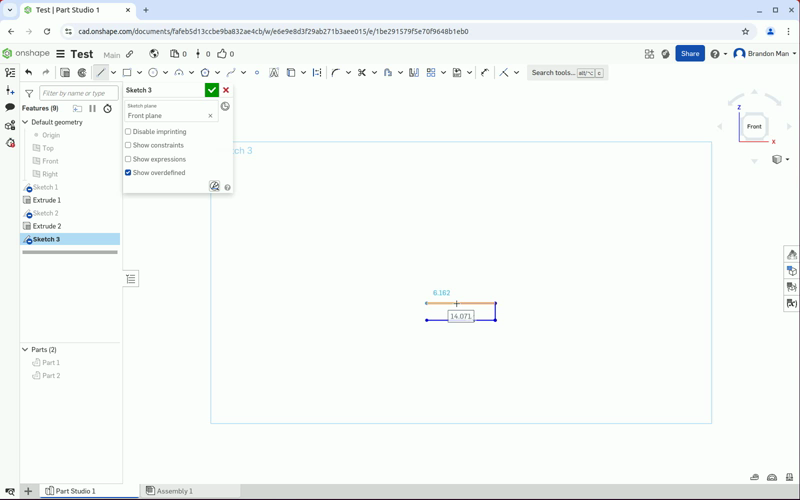
key_down(shift)
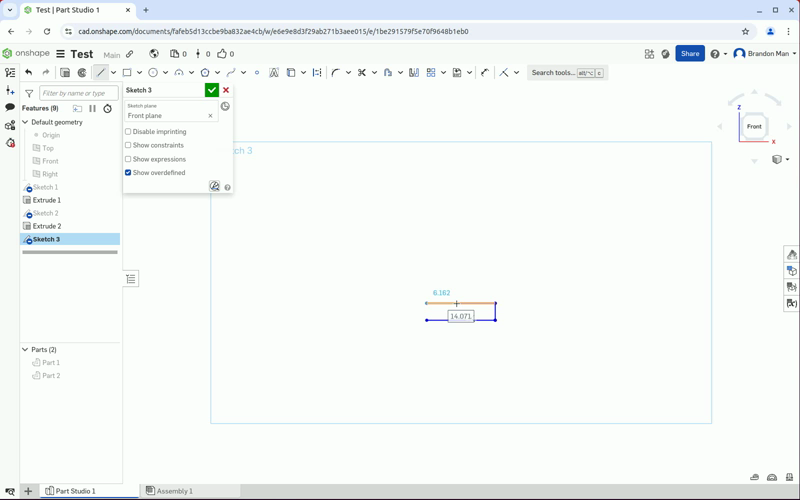
mouse_move(426, 320)
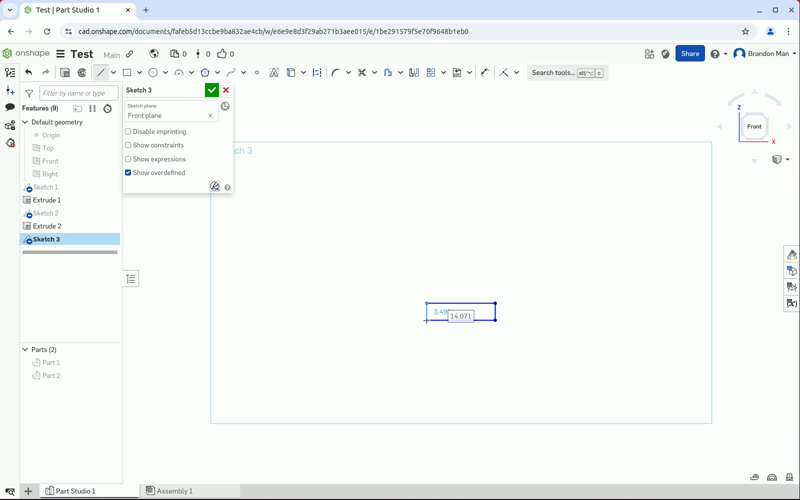
key_up(shift)
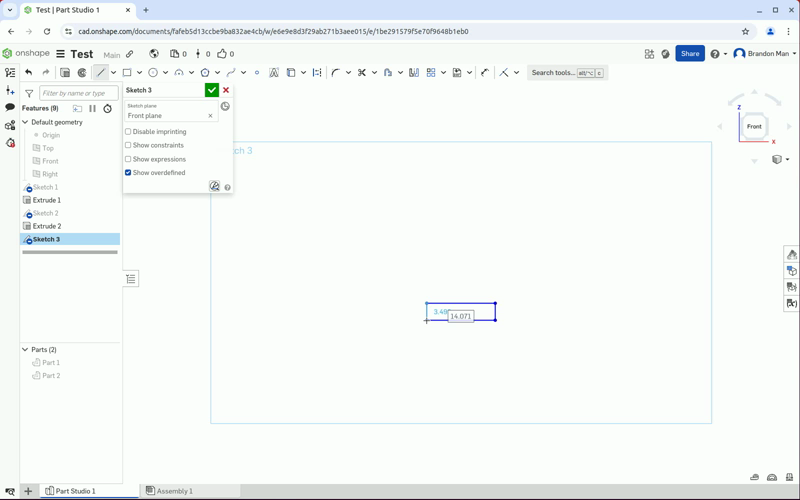
click(426, 320)
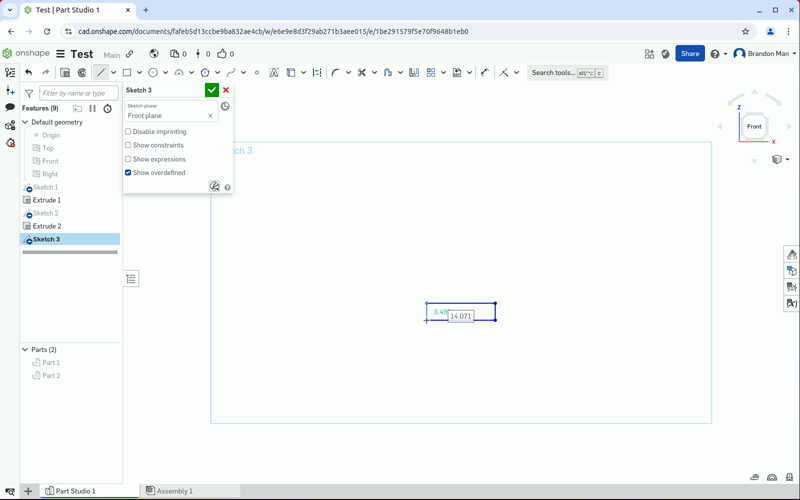
key(esc)
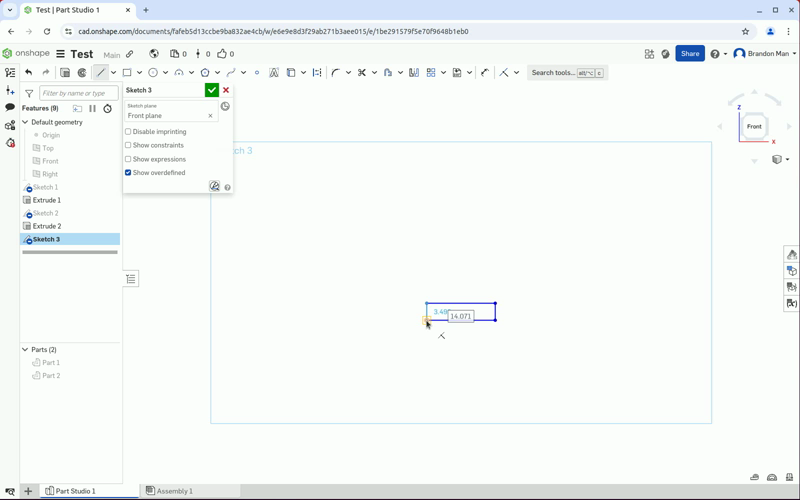
mouse_move(449, 312)
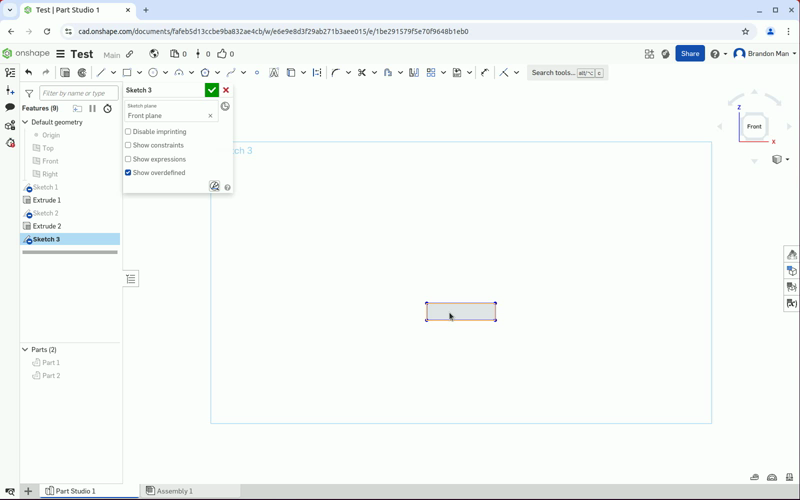
scroll(6)
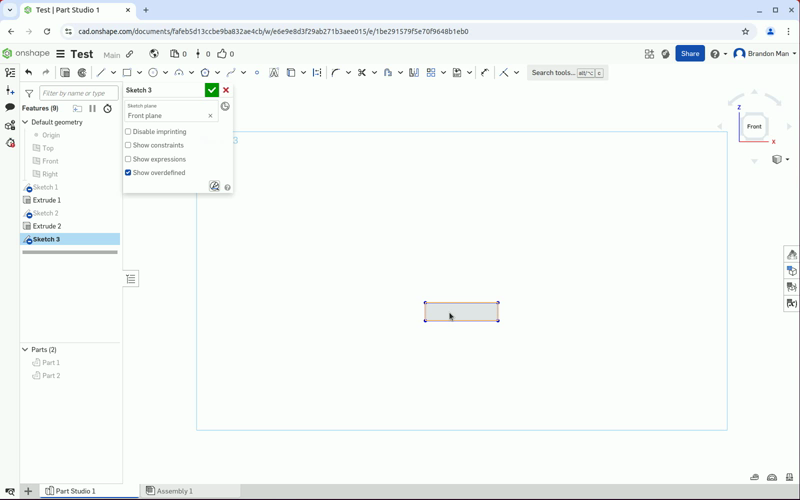
scroll(6)
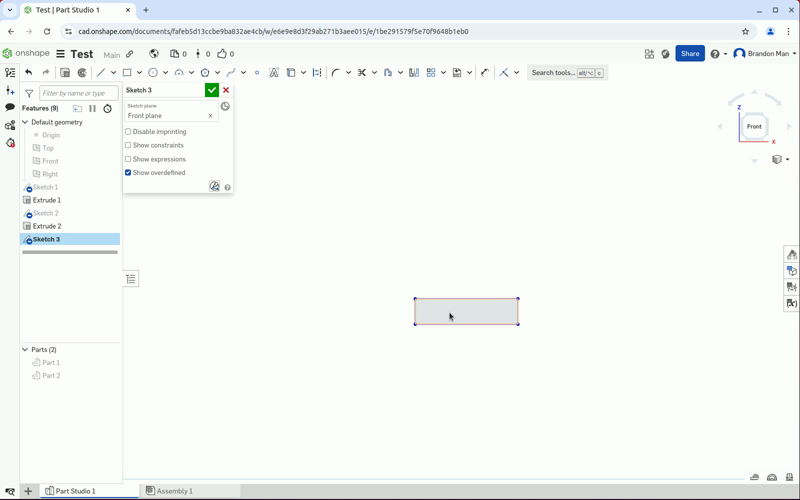
scroll(6)
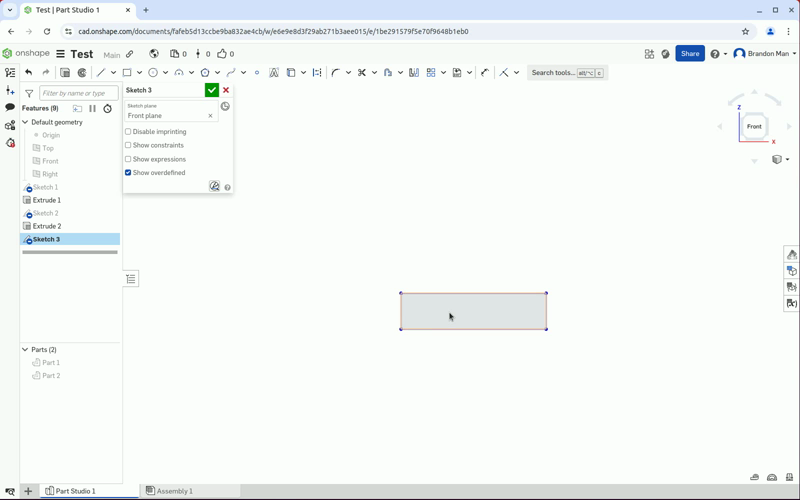
scroll(6)
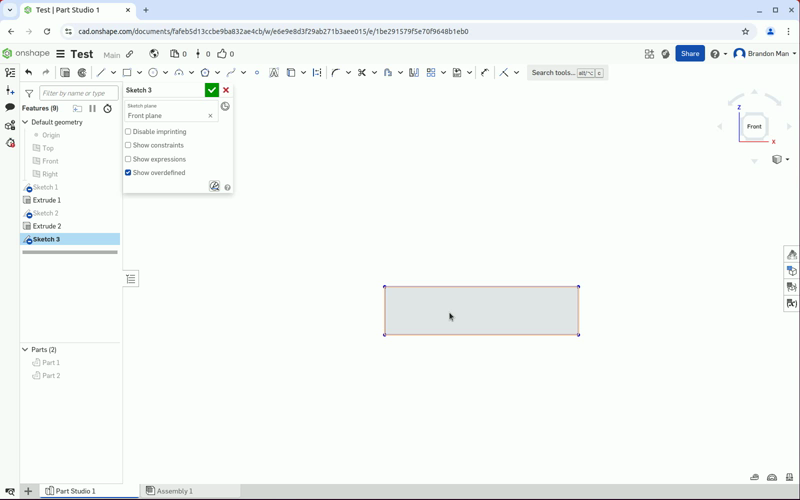
scroll(6)
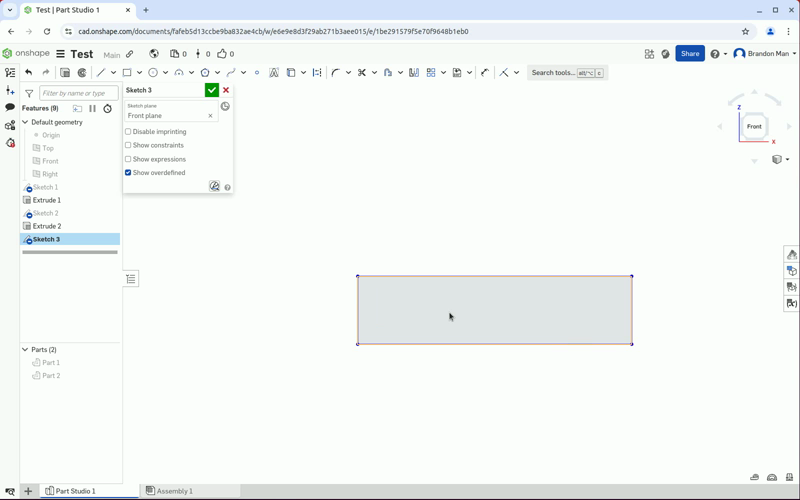
scroll(6)
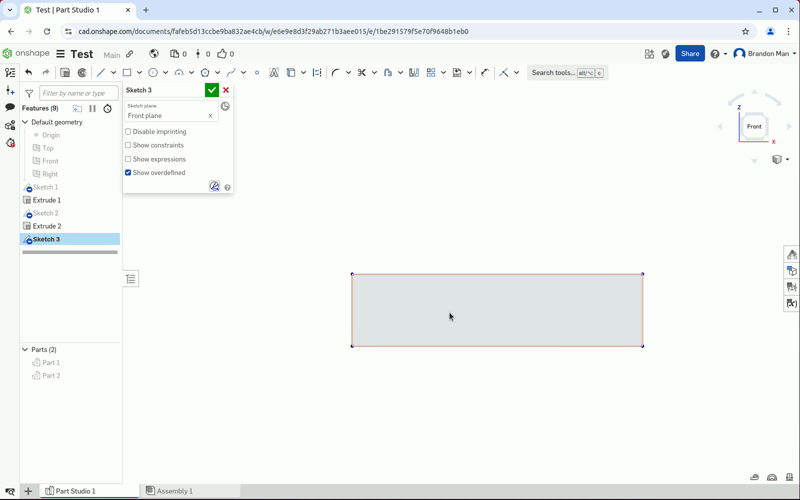
scroll(6)
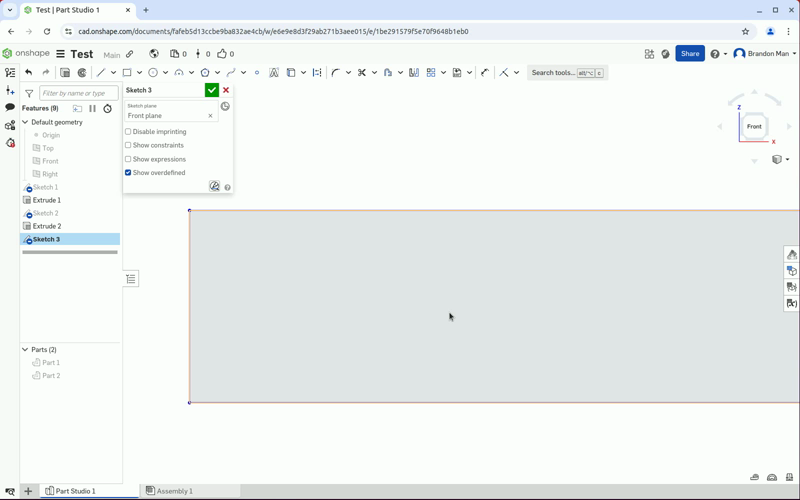
click(449, 312)
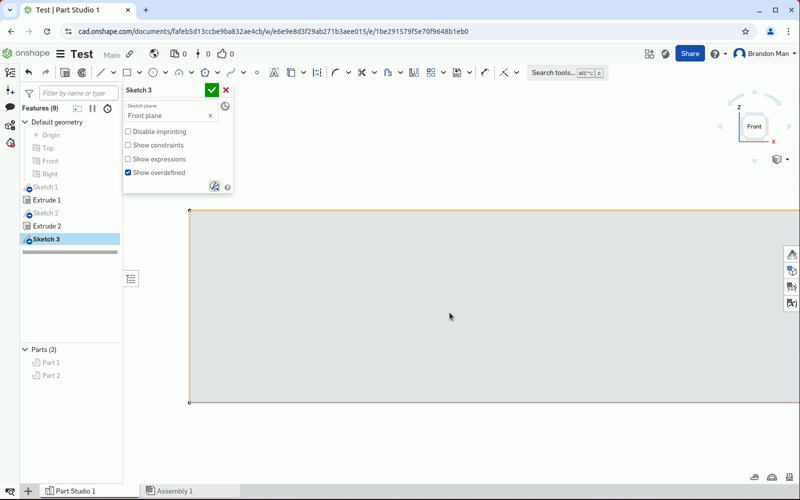
scroll(-6)
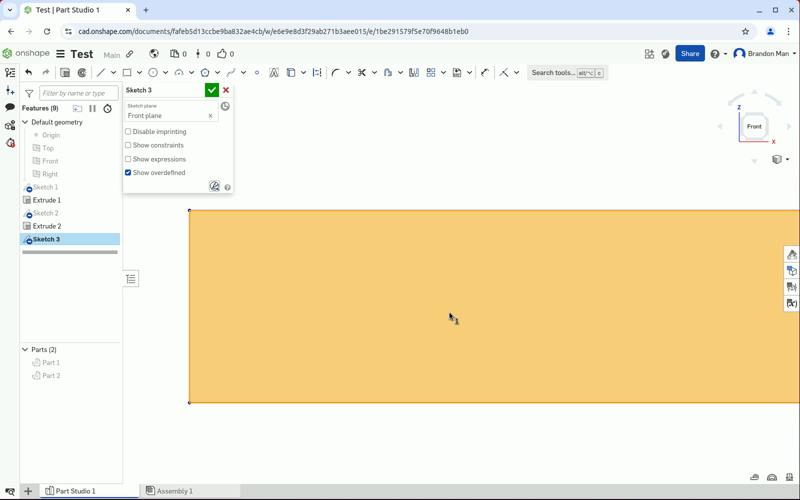
scroll(-6)
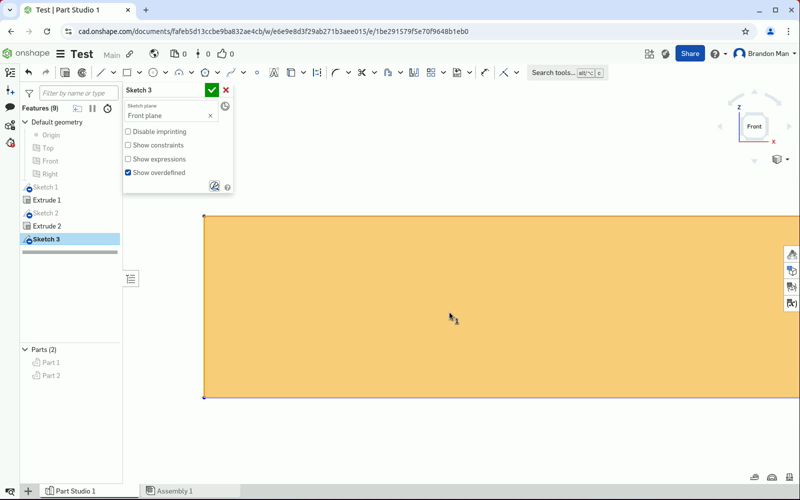
scroll(-6)
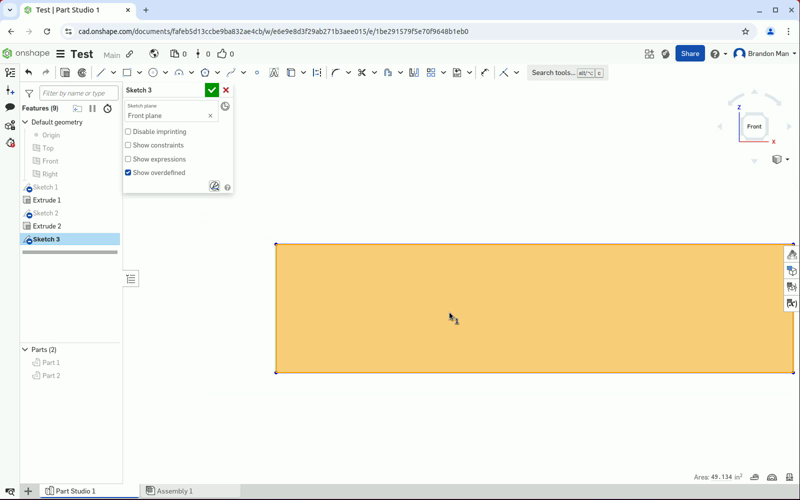
scroll(-6)
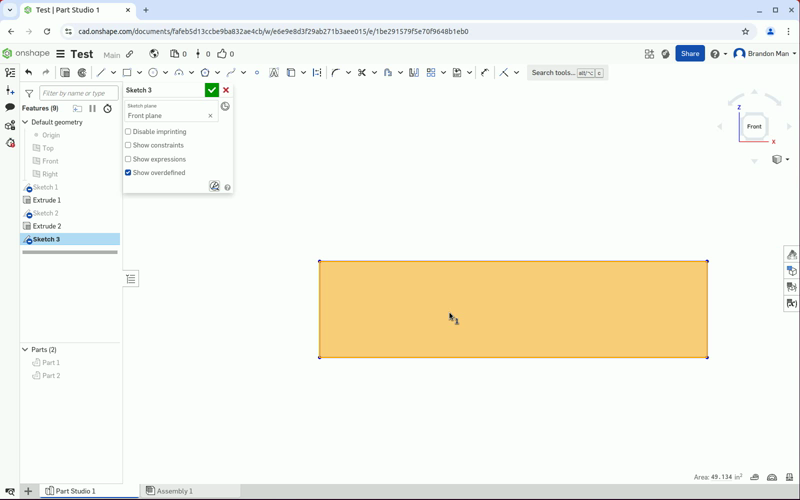
scroll(-6)
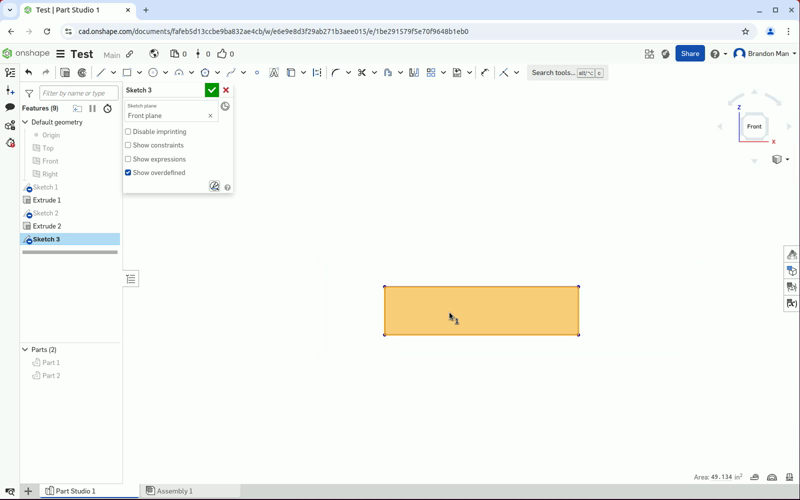
scroll(-6)
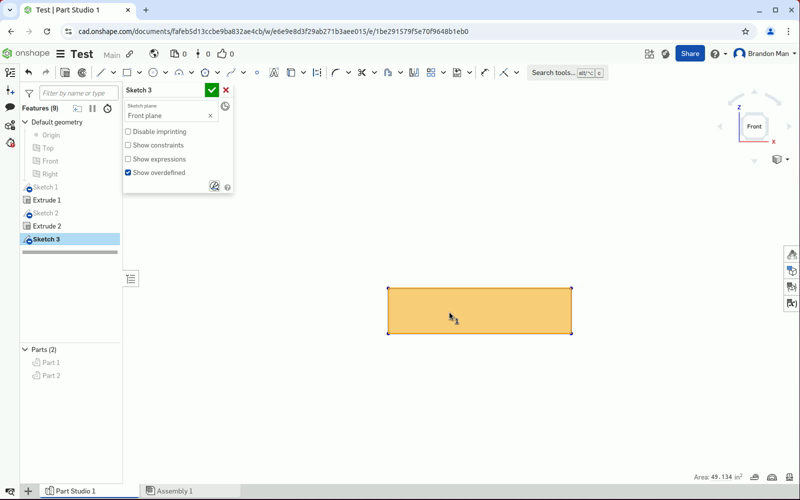
scroll(-6)
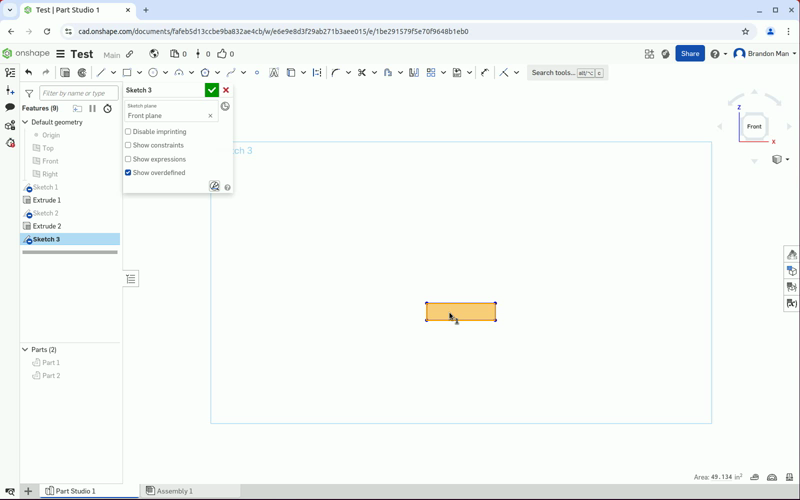
mouse_move(73, 352)
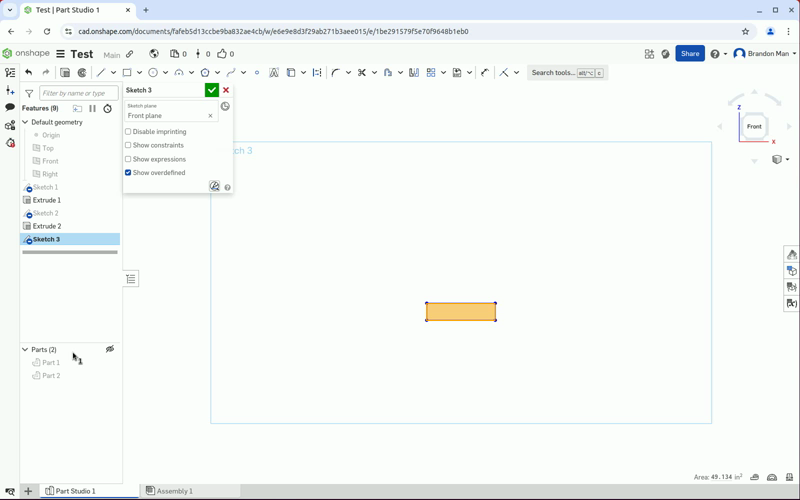
key(shift+y)
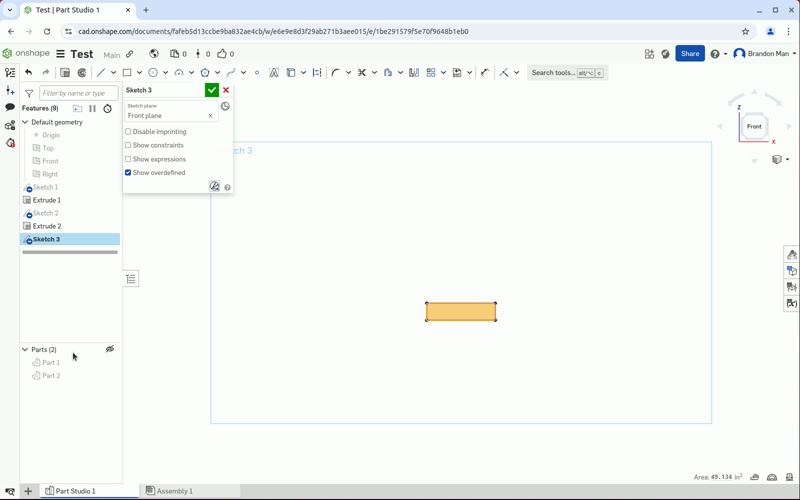
key(shift+e)
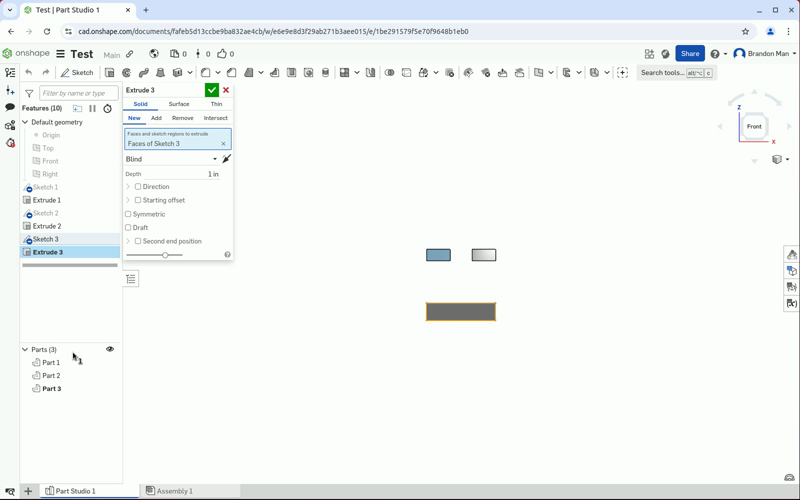
mouse_move(143, 106)
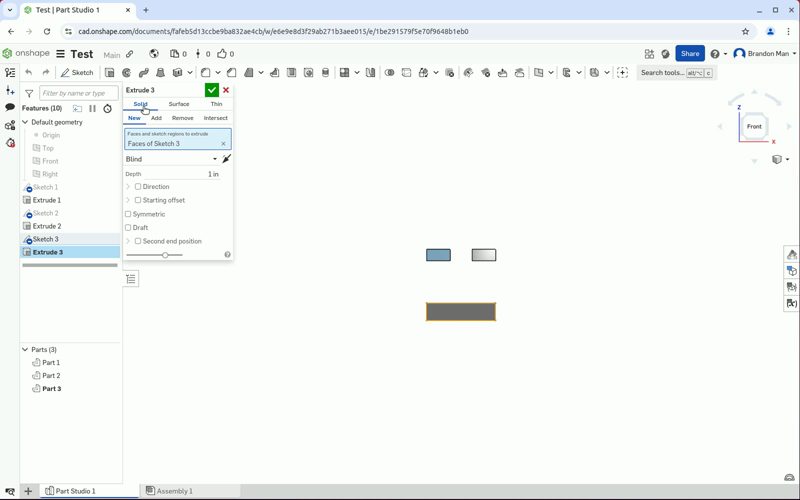
click(143, 106)
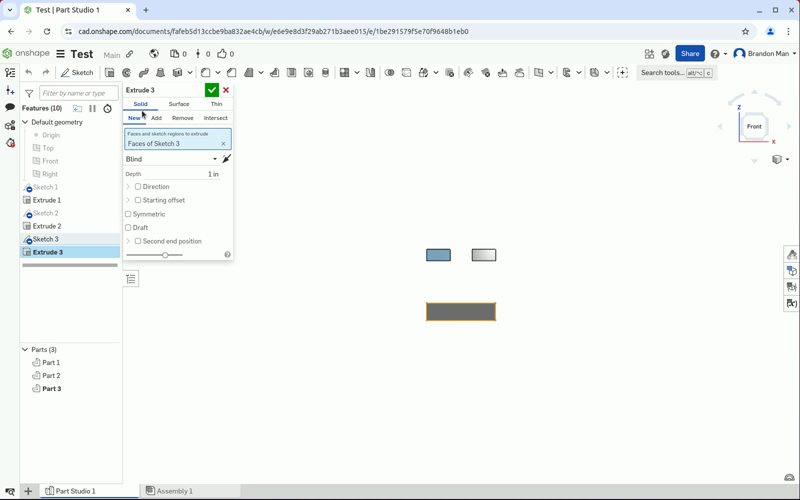
mouse_move(137, 120)
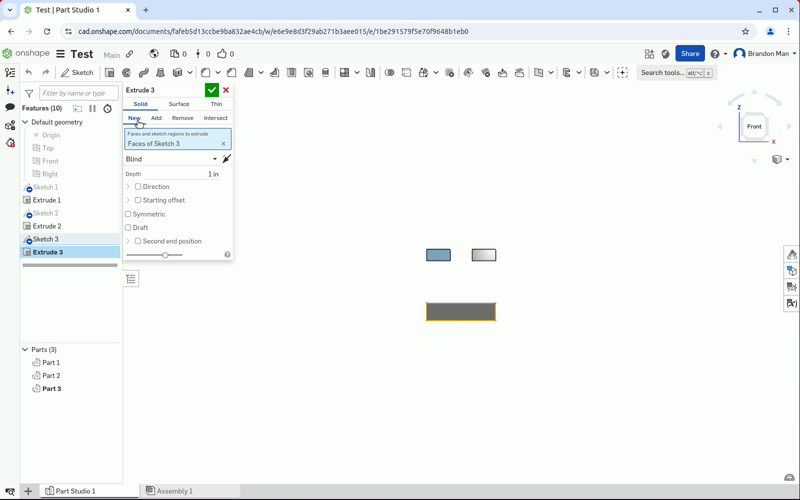
click(137, 120)
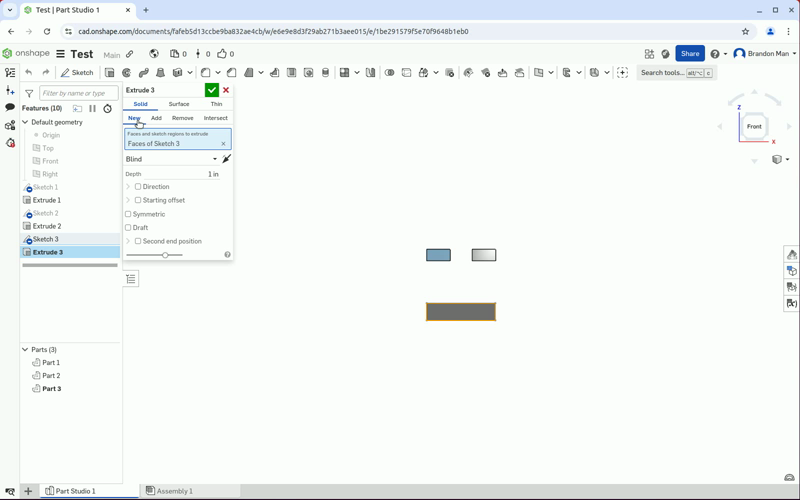
key(tab, 4)
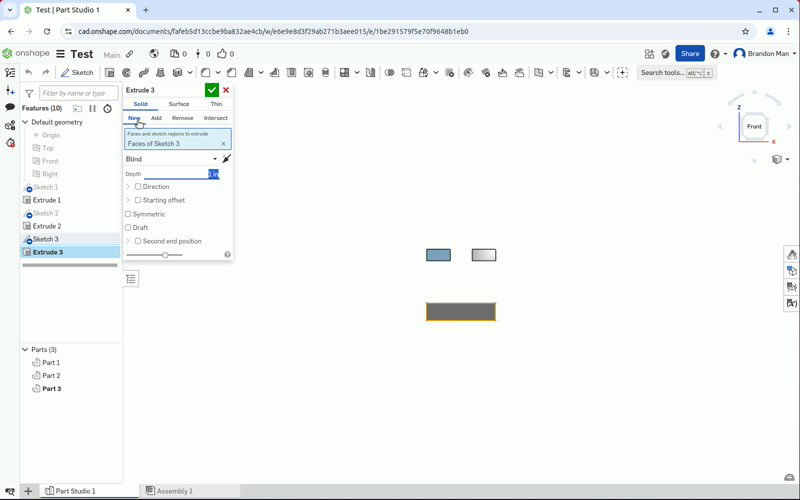
text(2.407)
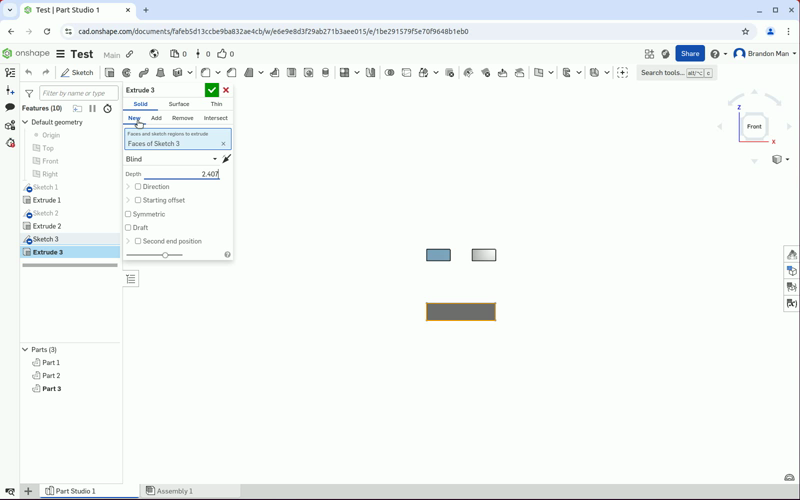
key(enter)
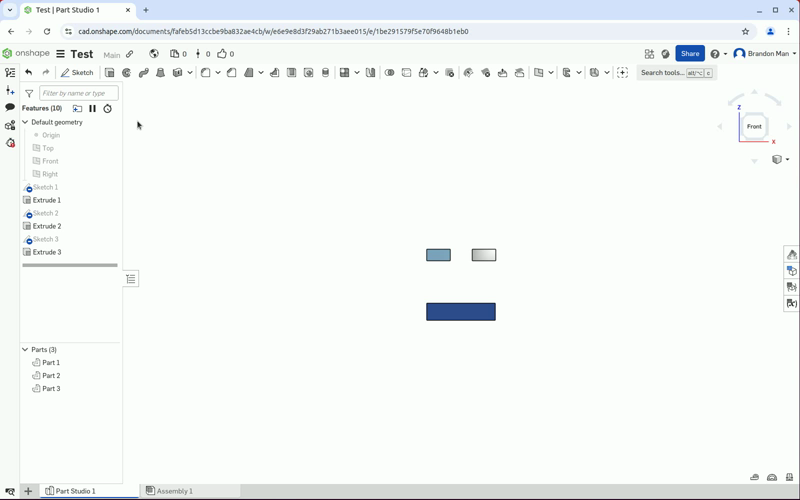
key(shift+h)
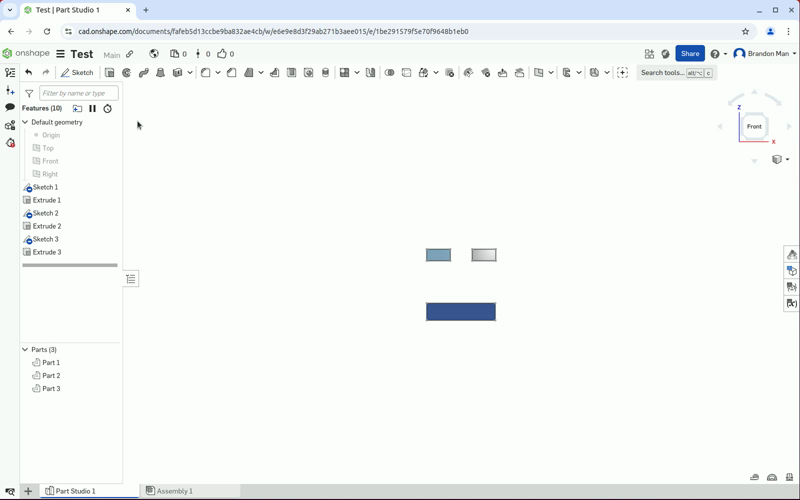
key(shift+h)
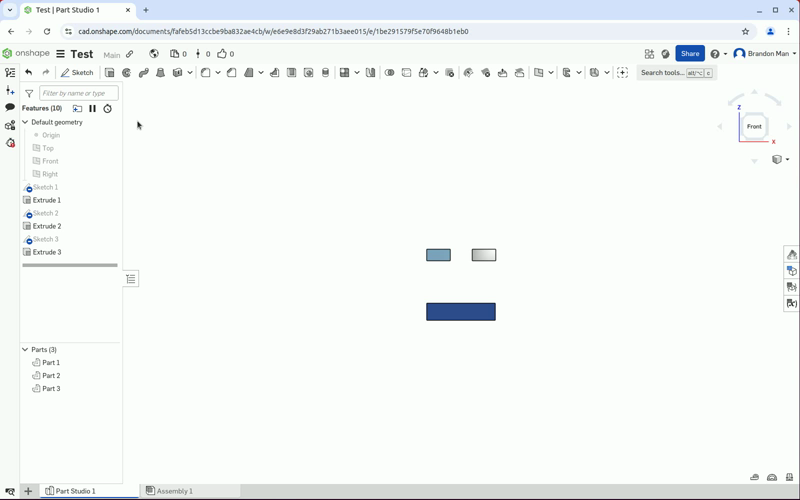
mouse_move(73, 189)
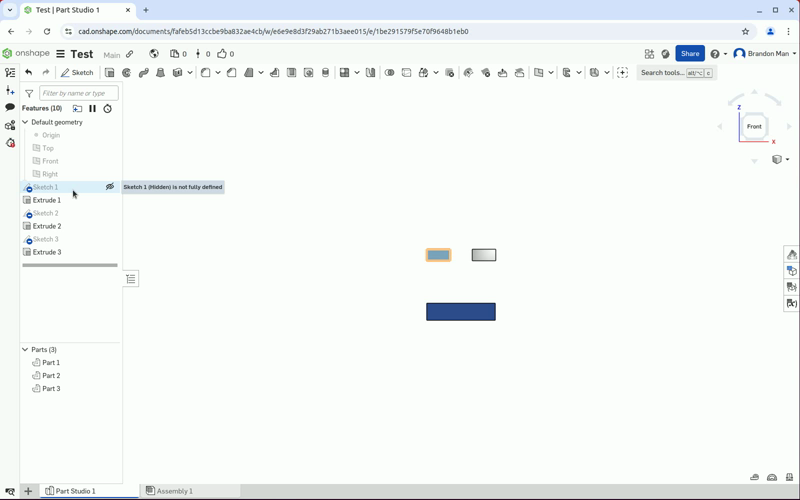
click(73, 189)
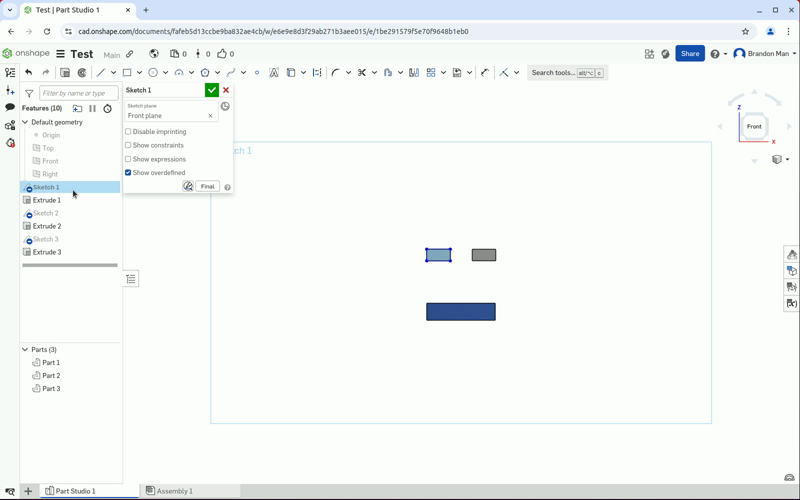
mouse_move(229, 92)
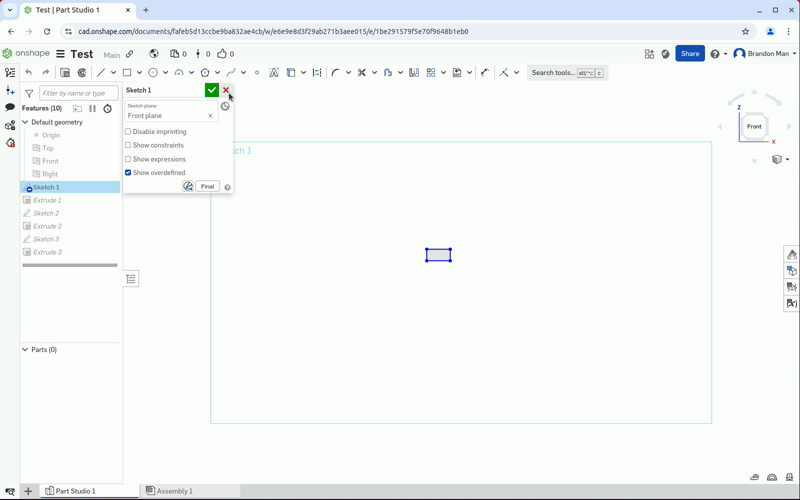
click(229, 92)
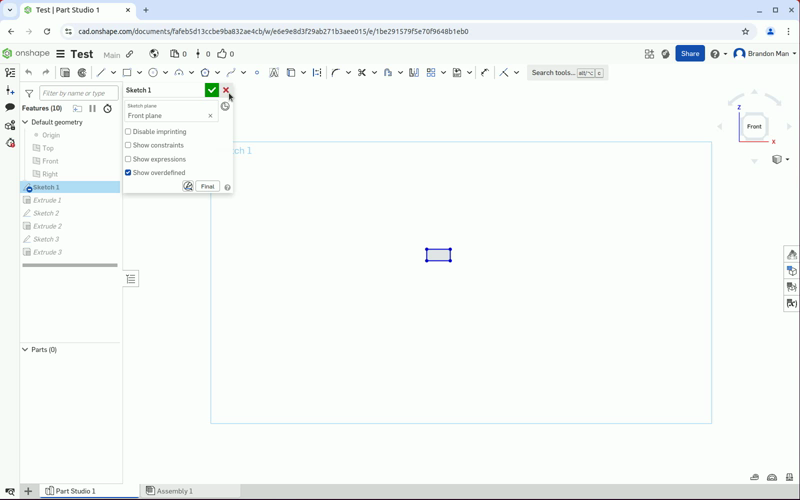
key(shift+s)
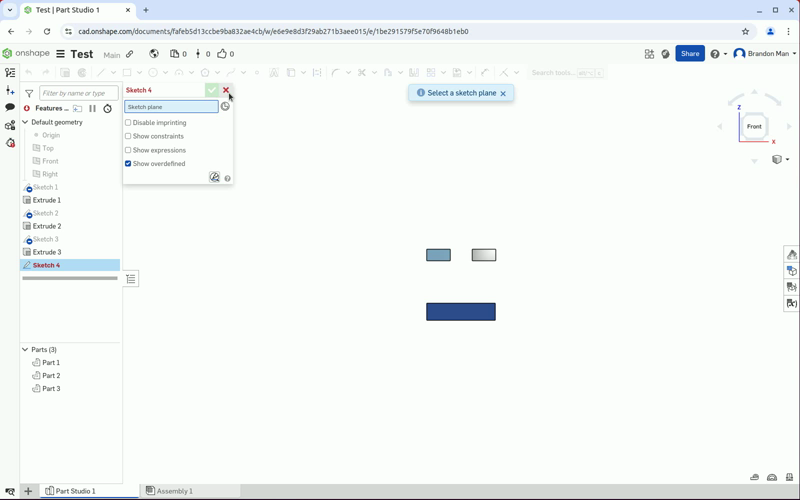
mouse_move(73, 163)
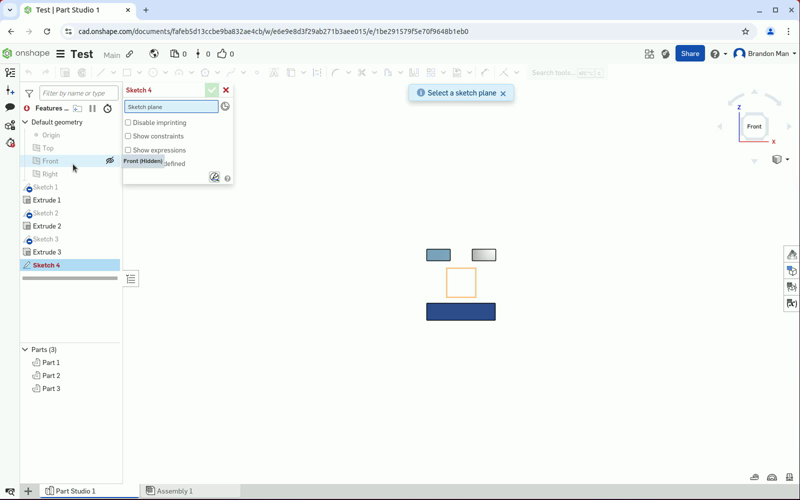
click(73, 163)
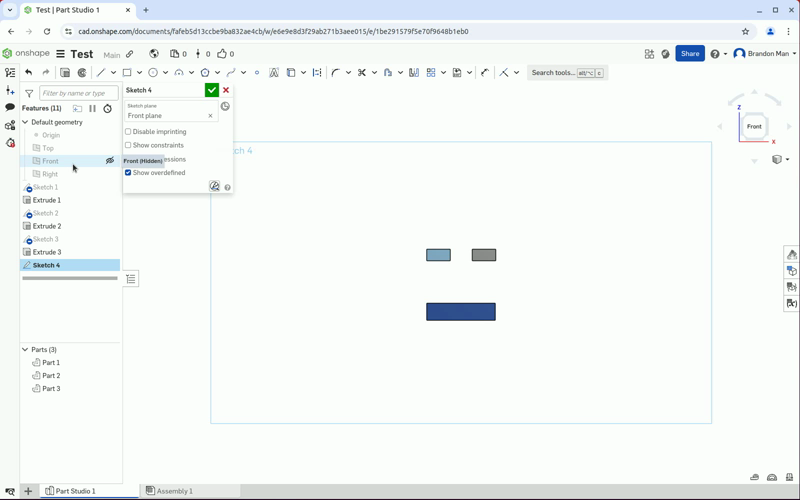
mouse_move(73, 352)
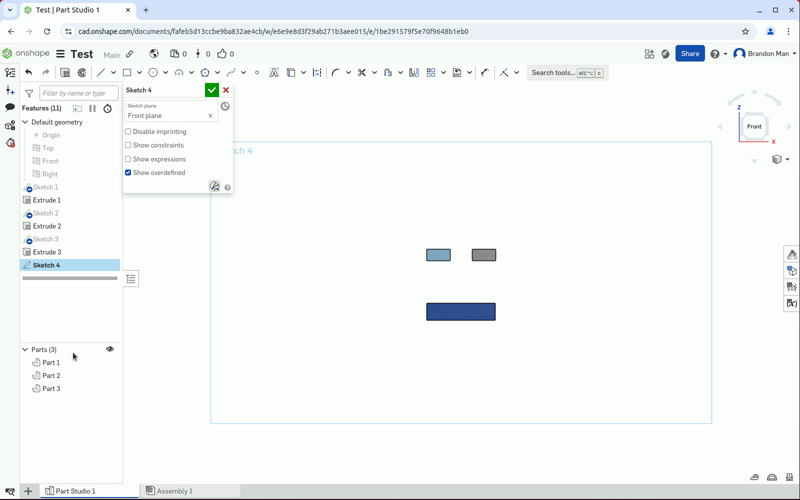
key(y)
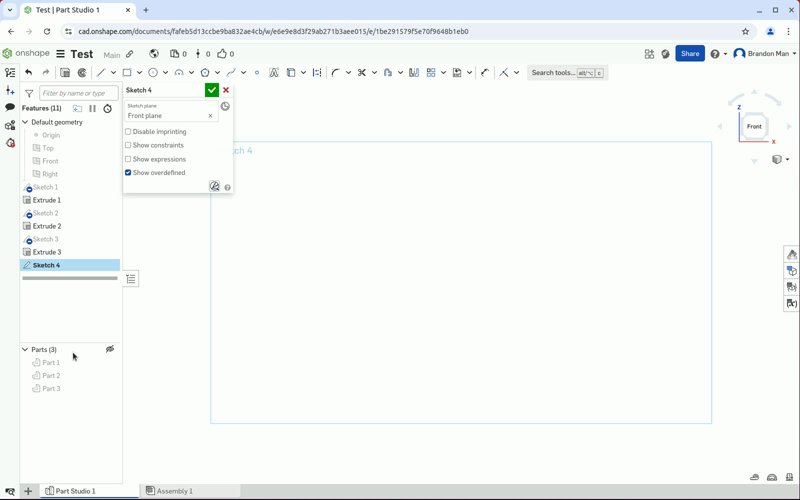
key(l)
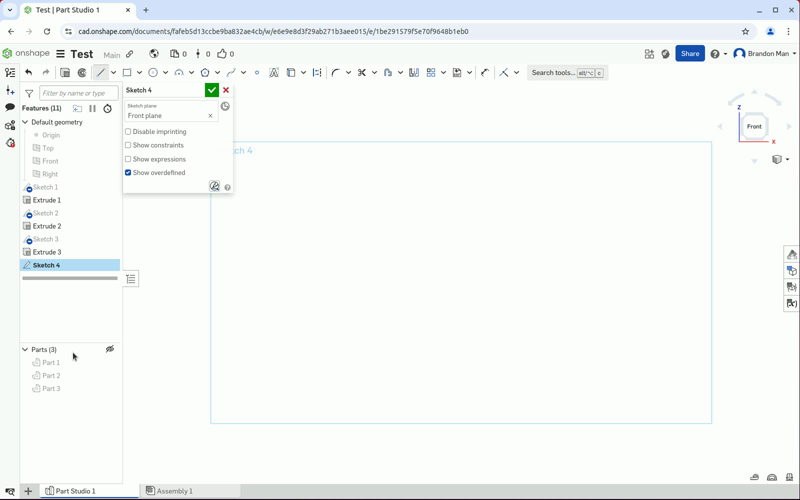
key_down(shift)
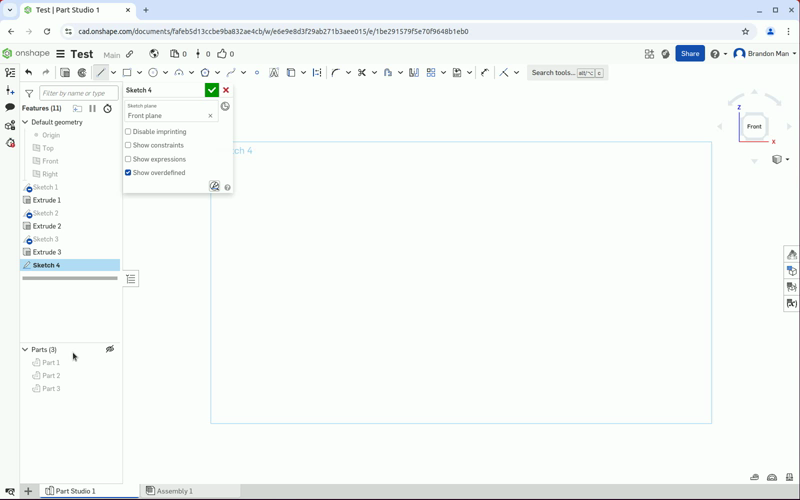
mouse_move(404, 339)
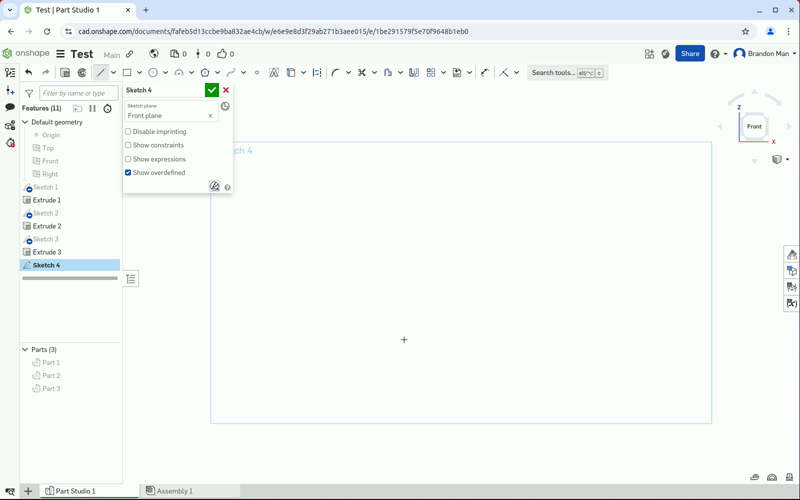
click(404, 339)
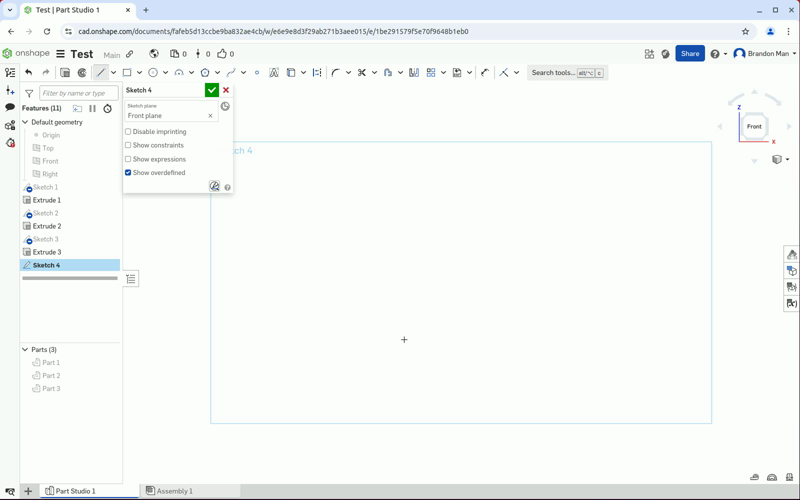
key_up(shift)
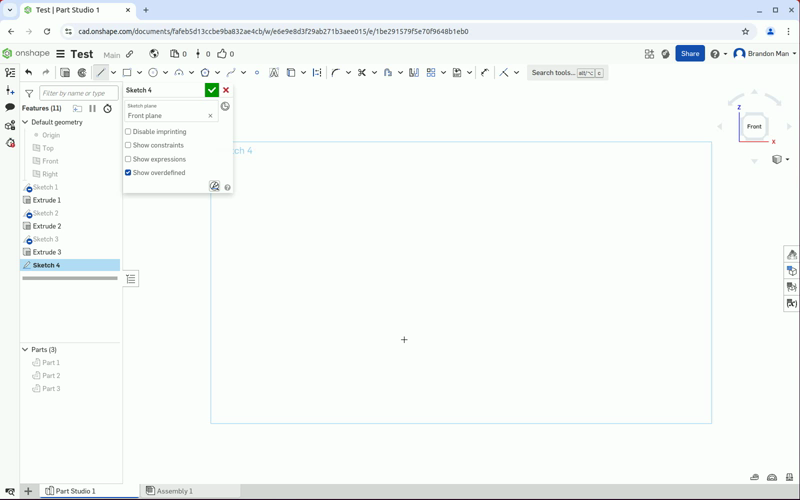
key_down(shift)
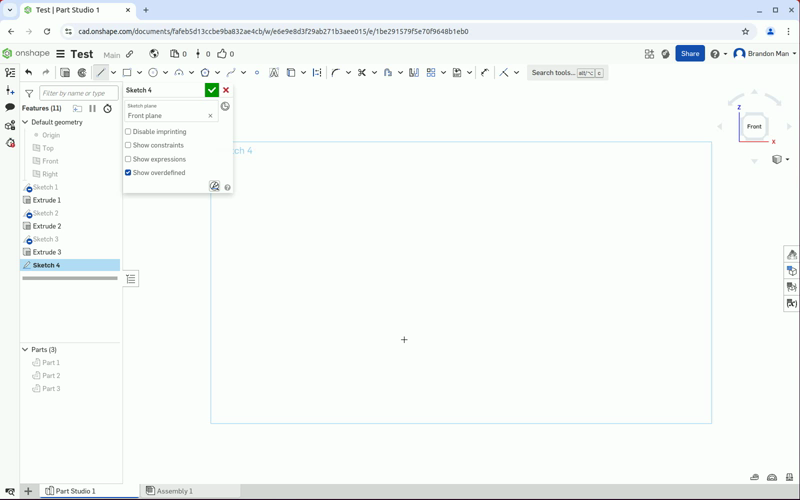
mouse_move(516, 339)
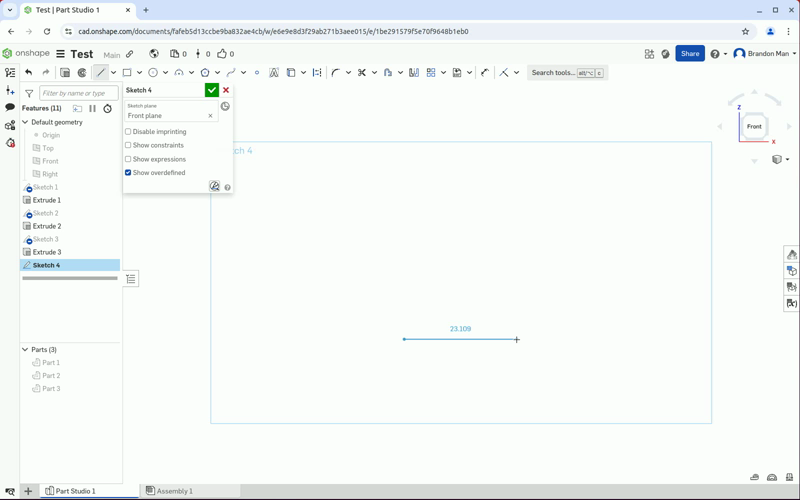
click(516, 339)
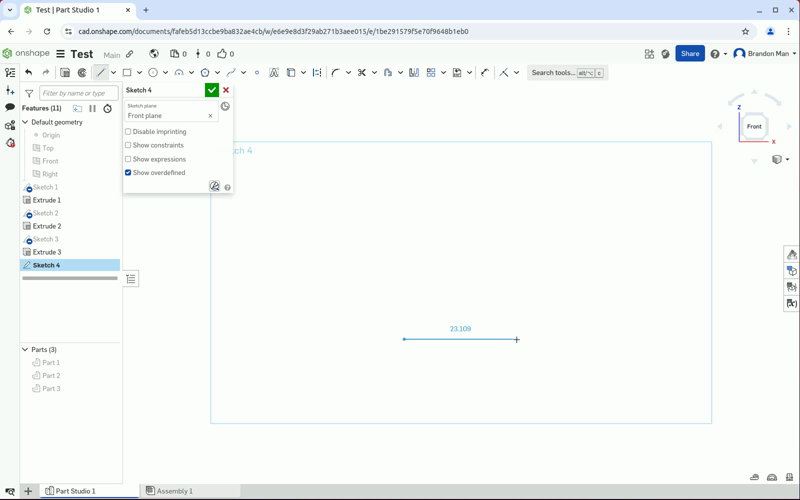
key_up(shift)
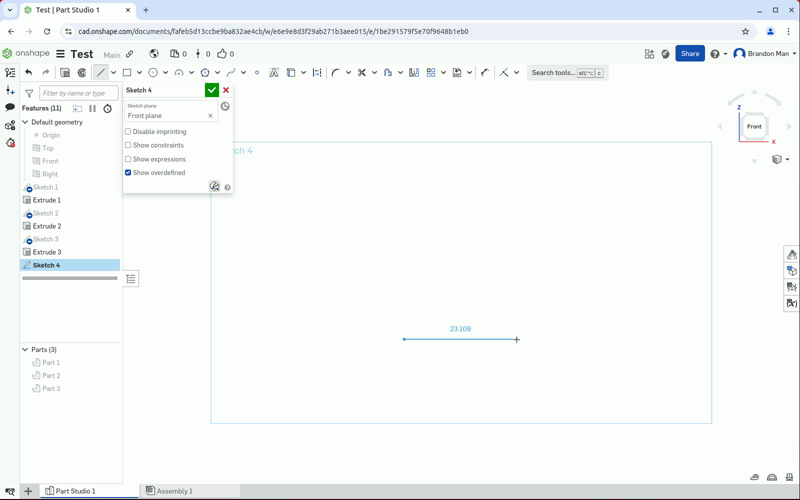
key_down(shift)
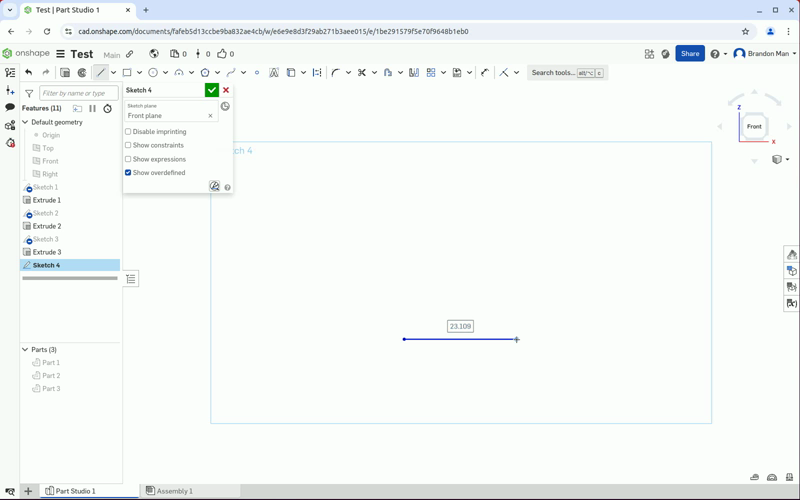
mouse_move(516, 226)
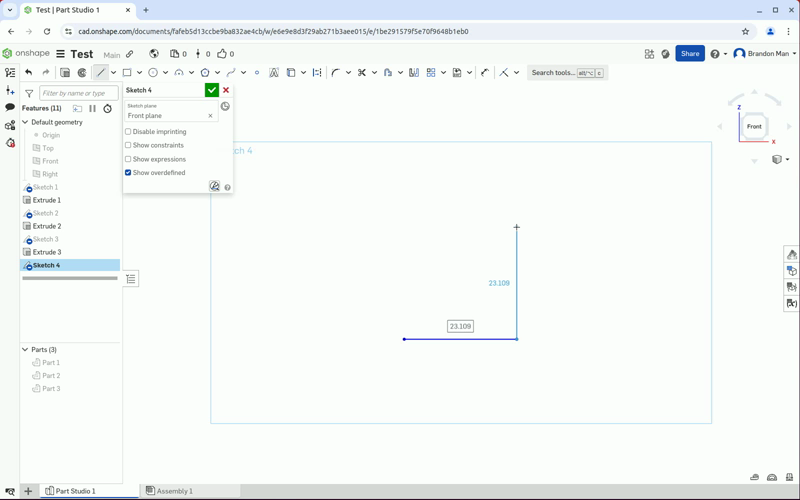
click(516, 226)
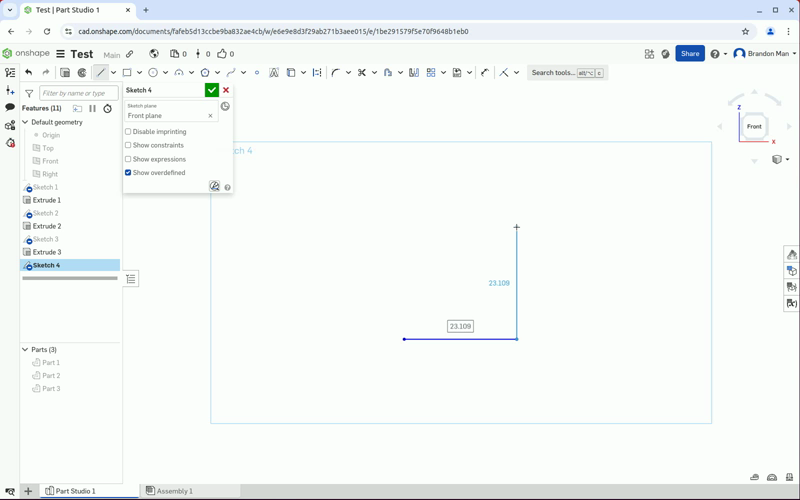
key_up(shift)
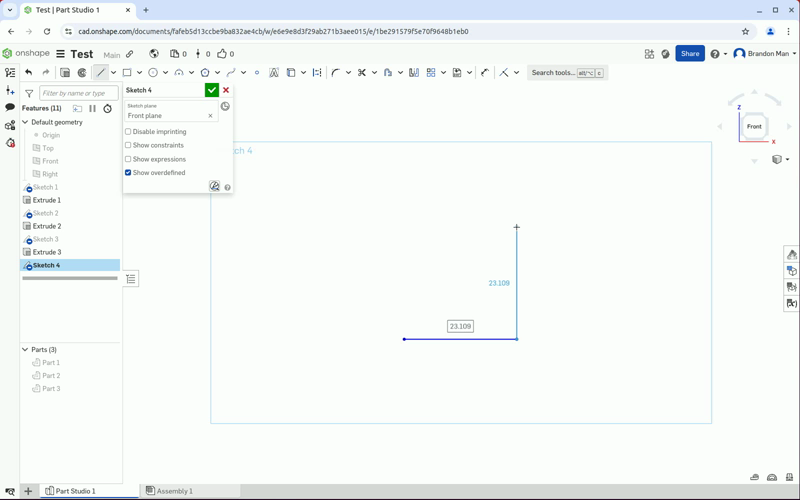
key_down(shift)
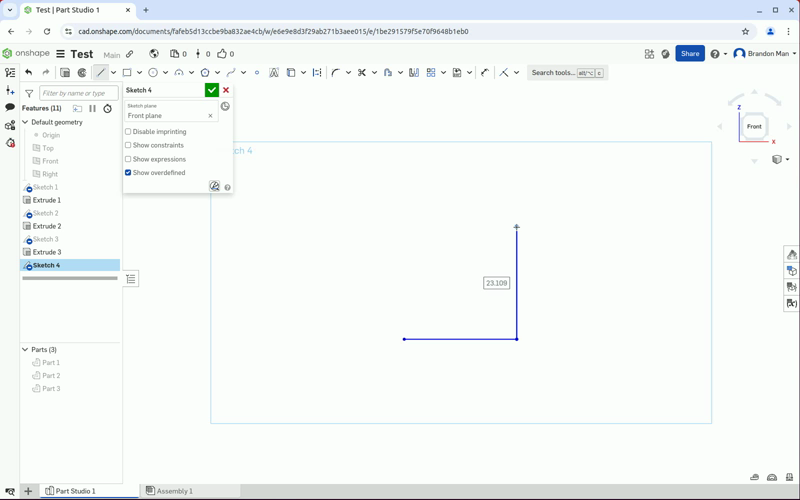
mouse_move(404, 226)
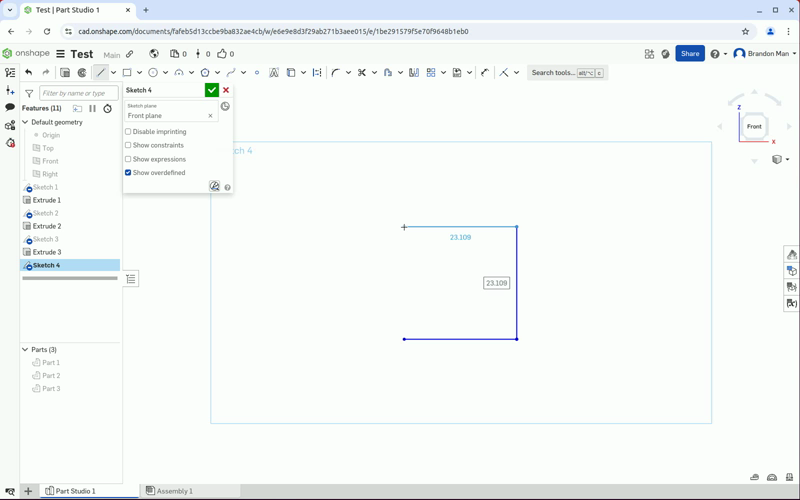
click(404, 226)
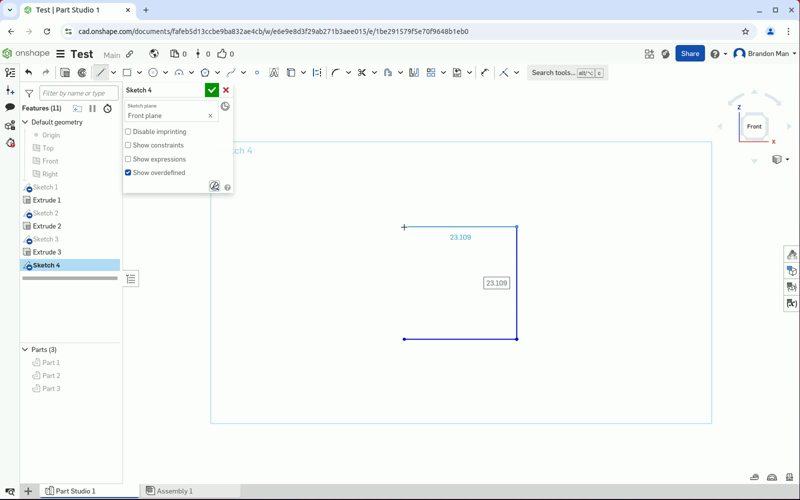
key_up(shift)
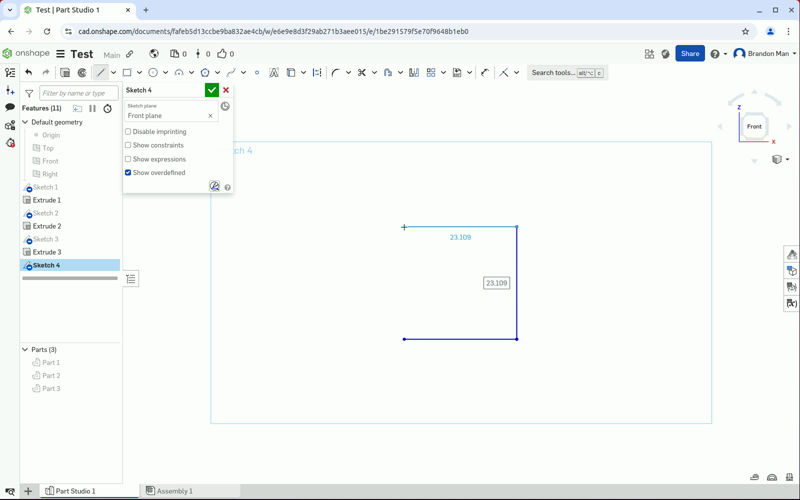
key_down(shift)
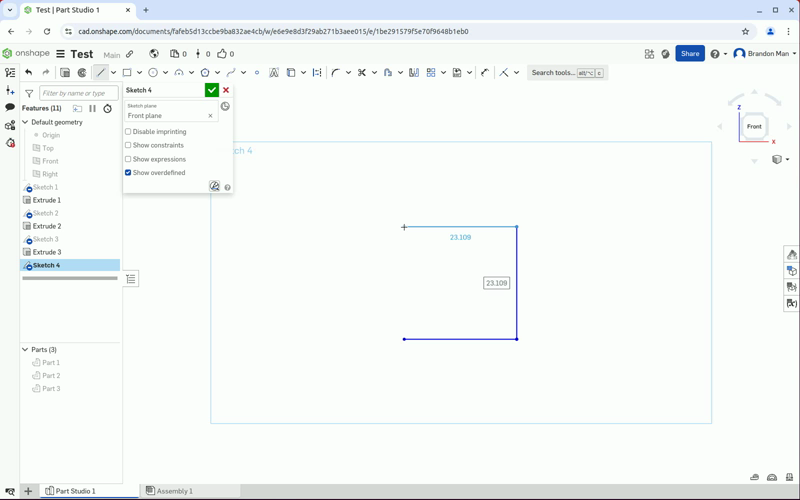
mouse_move(404, 339)
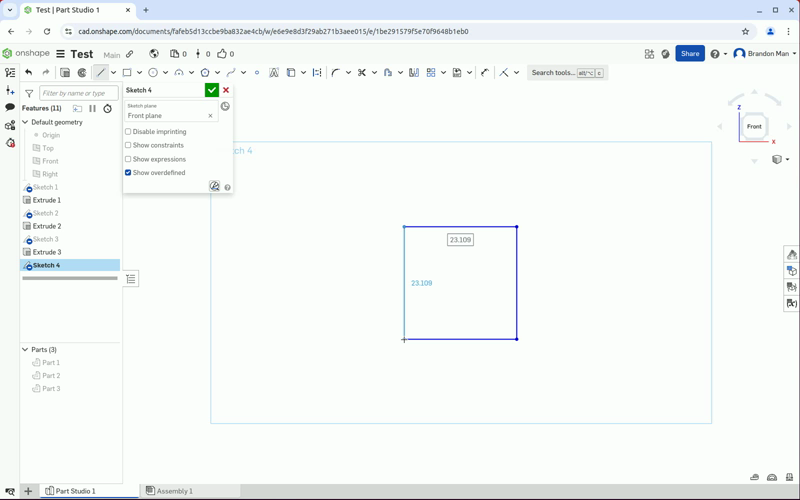
key_up(shift)
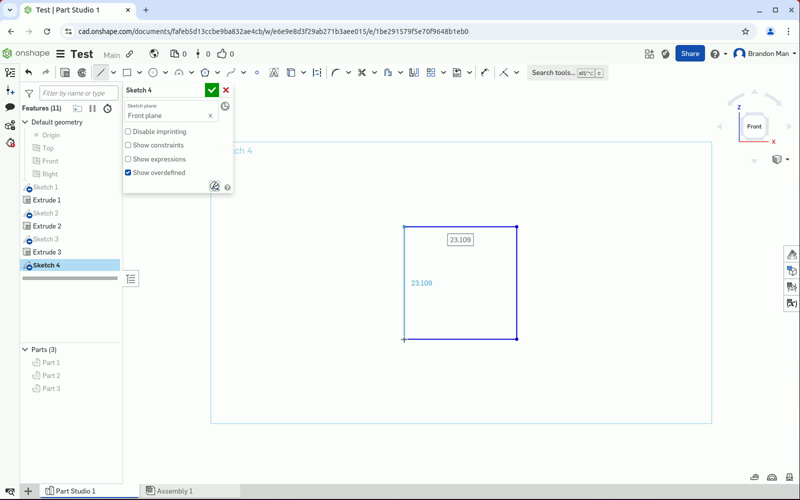
click(404, 339)
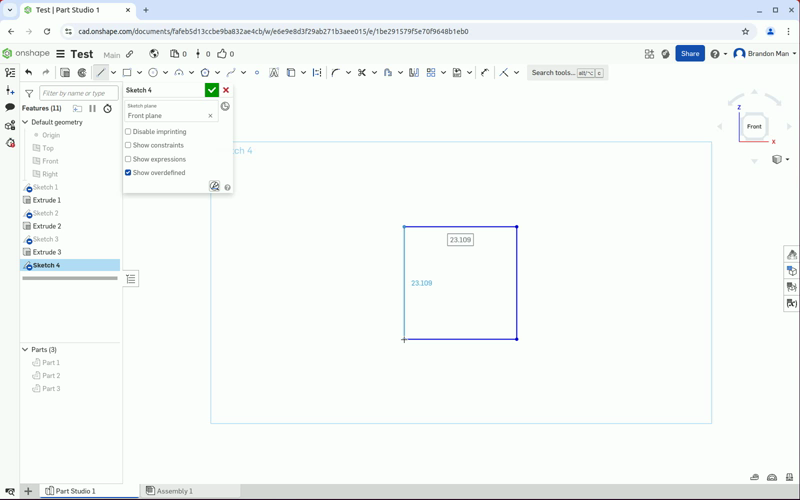
key(esc)
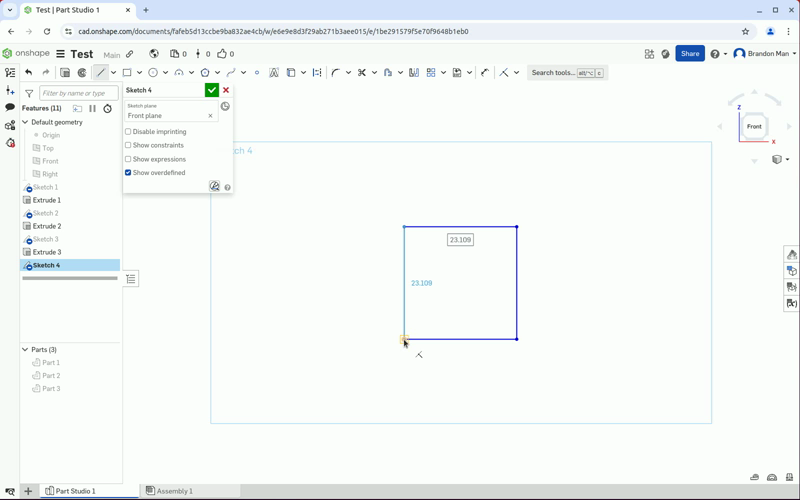
key(l)
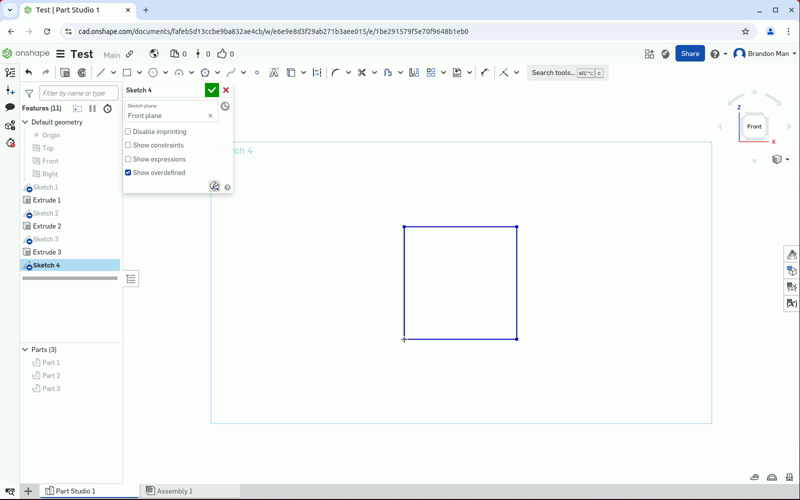
key_down(shift)
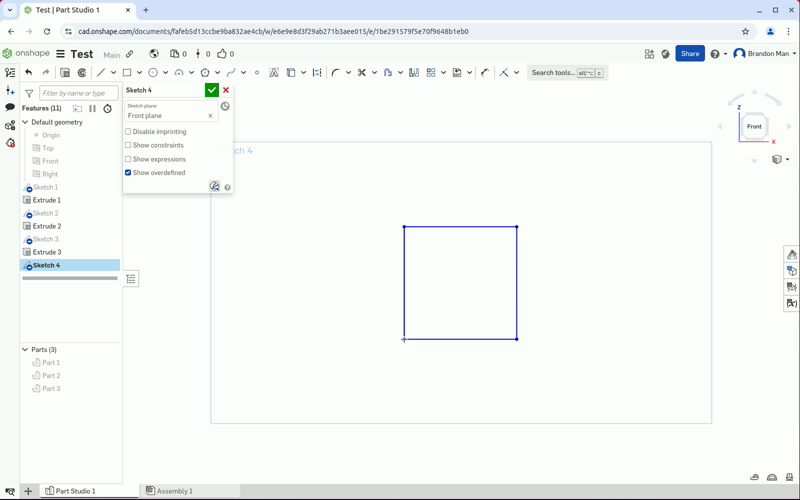
mouse_move(426, 320)
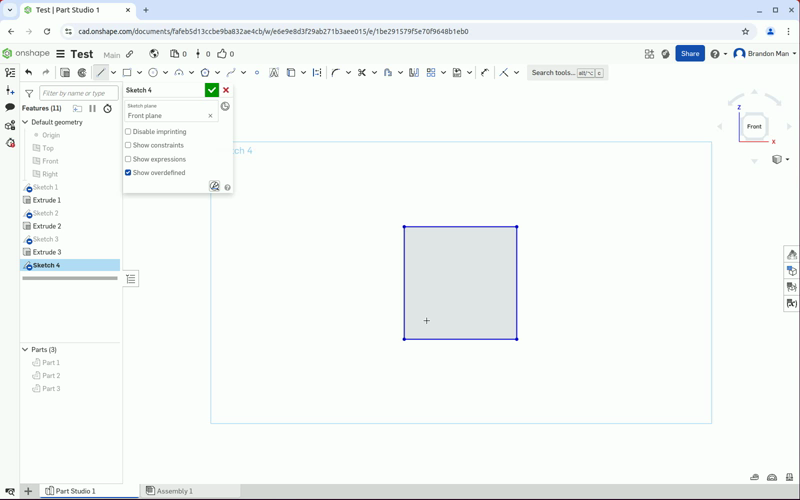
click(426, 320)
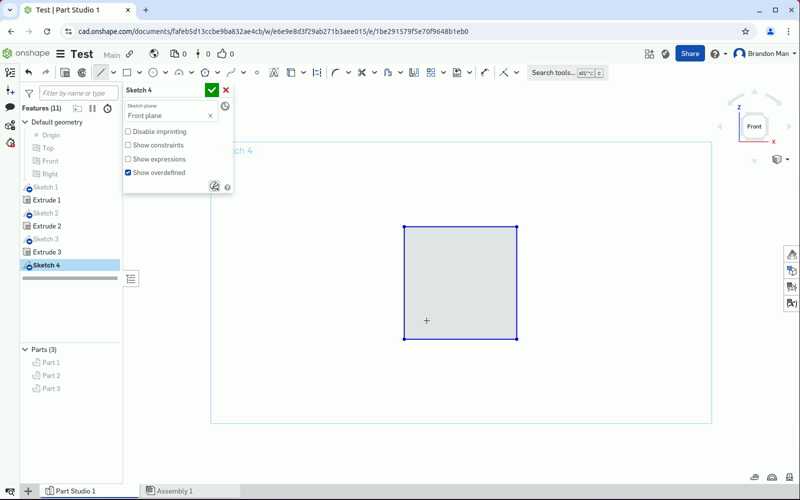
key_up(shift)
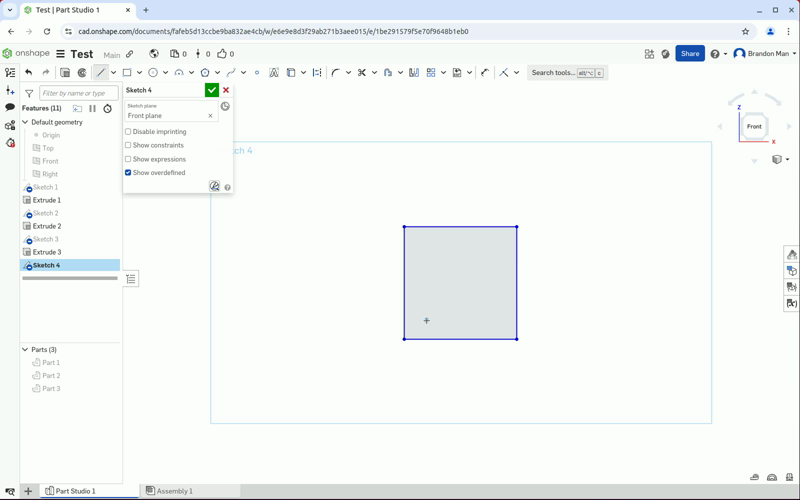
key_down(shift)
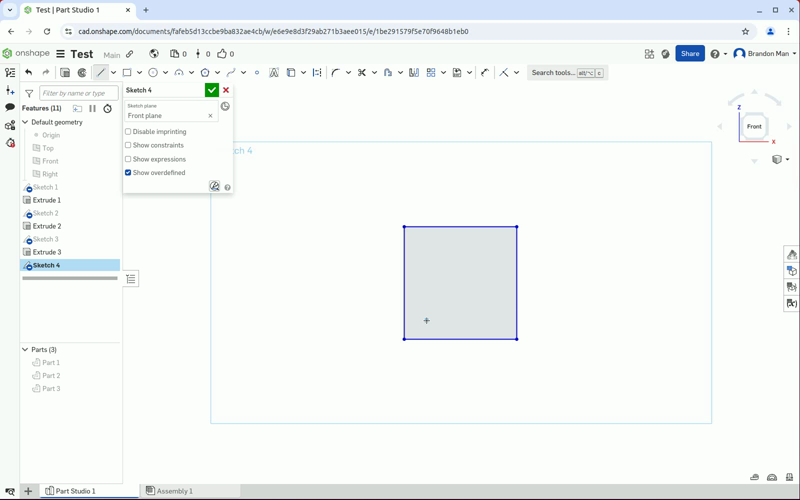
mouse_move(494, 320)
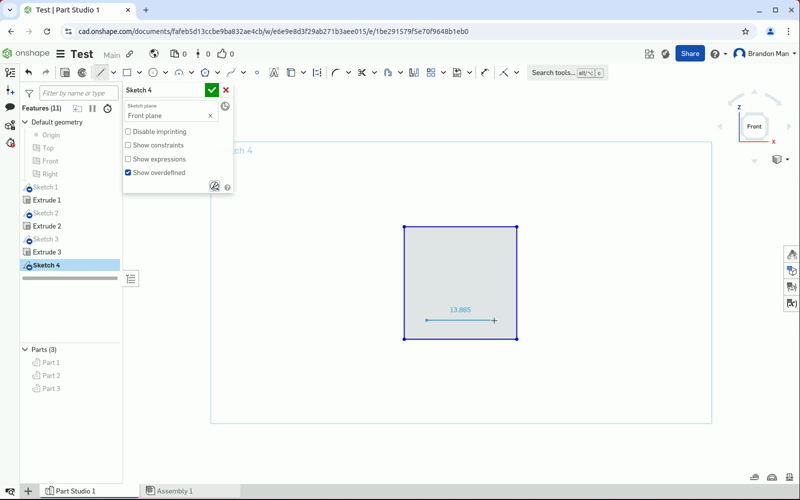
click(494, 320)
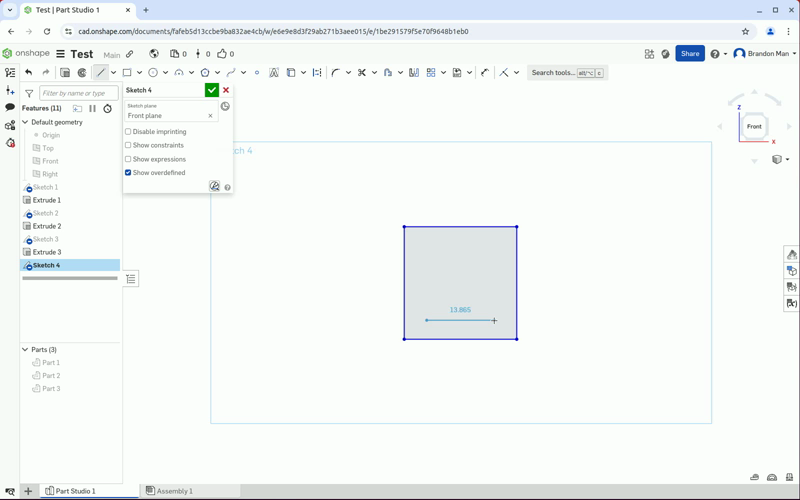
key_up(shift)
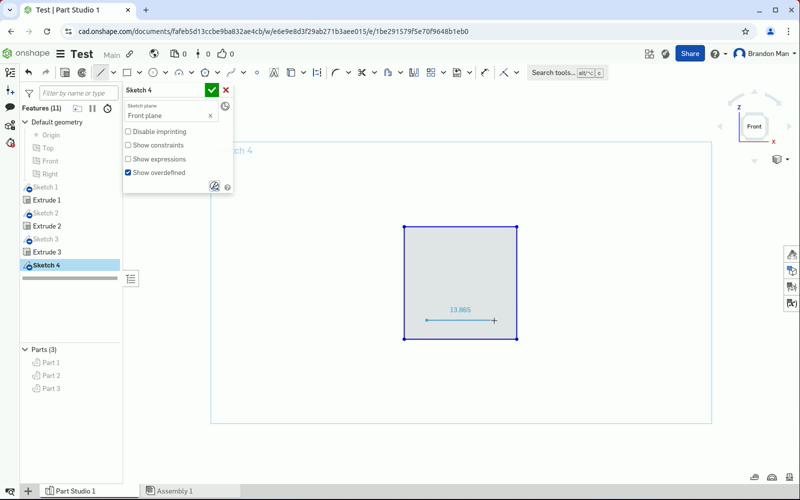
key_down(shift)
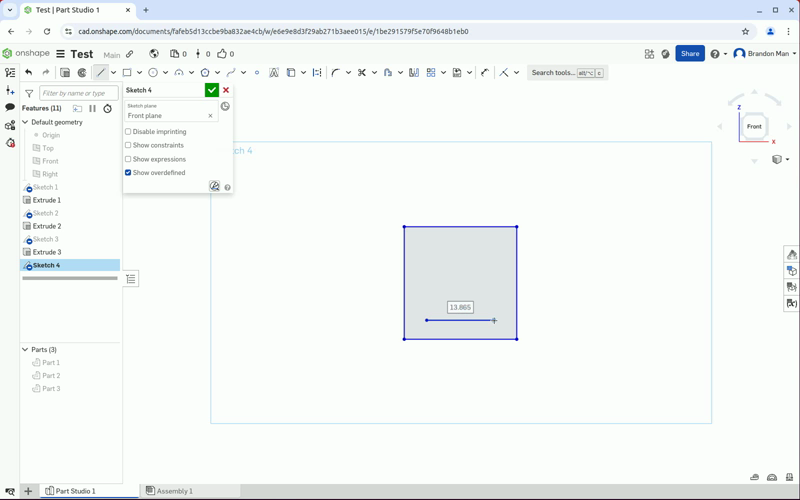
mouse_move(524, 320)
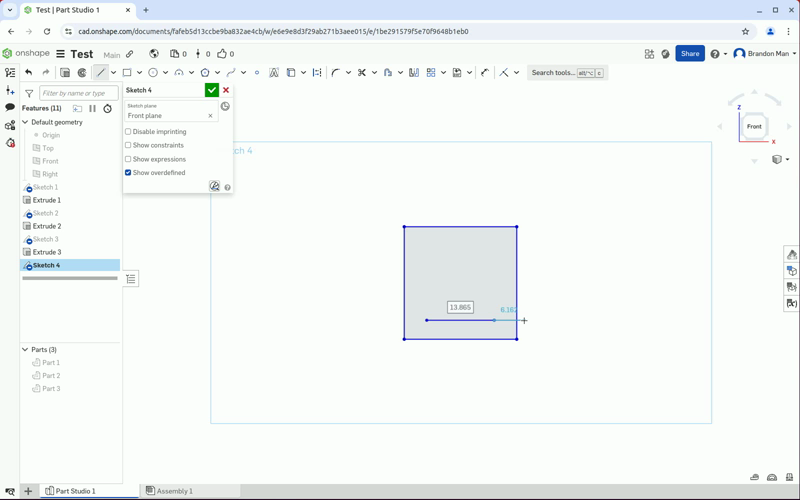
mouse_move(494, 303)
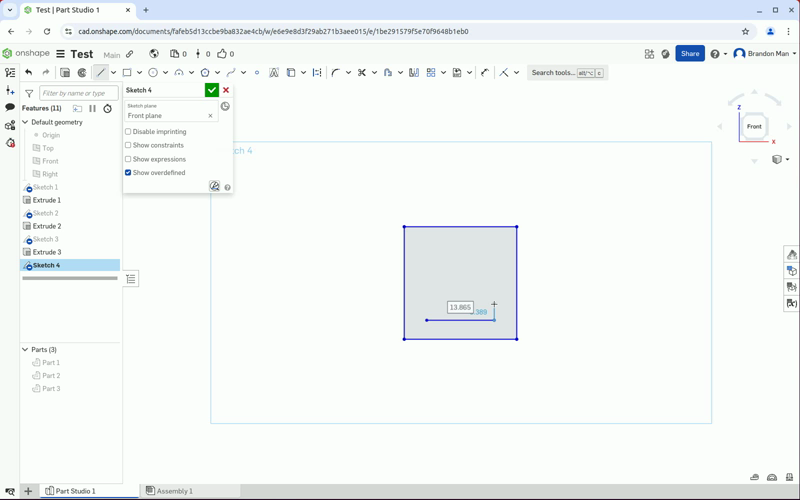
click(494, 303)
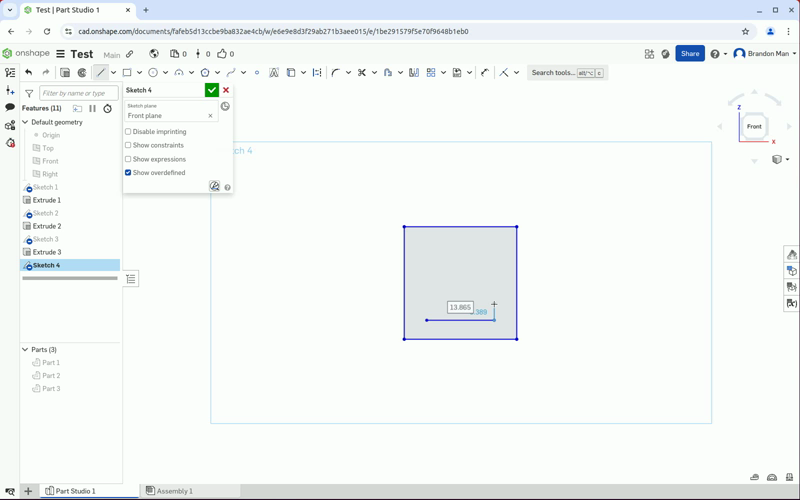
key_up(shift)
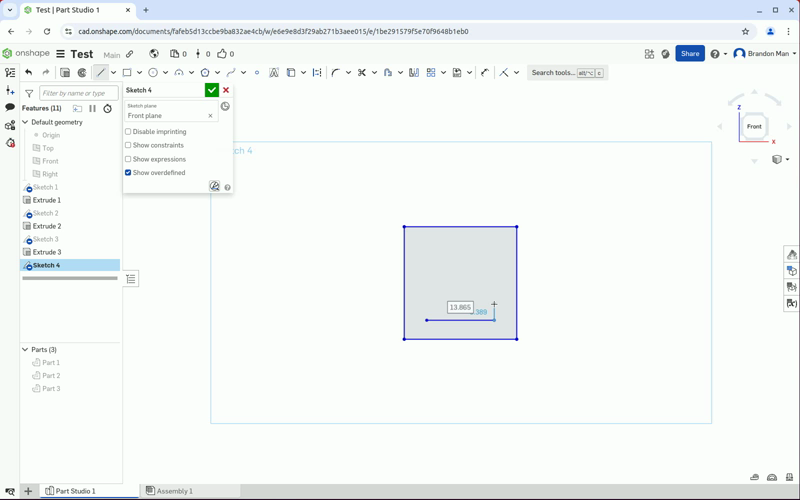
key_down(shift)
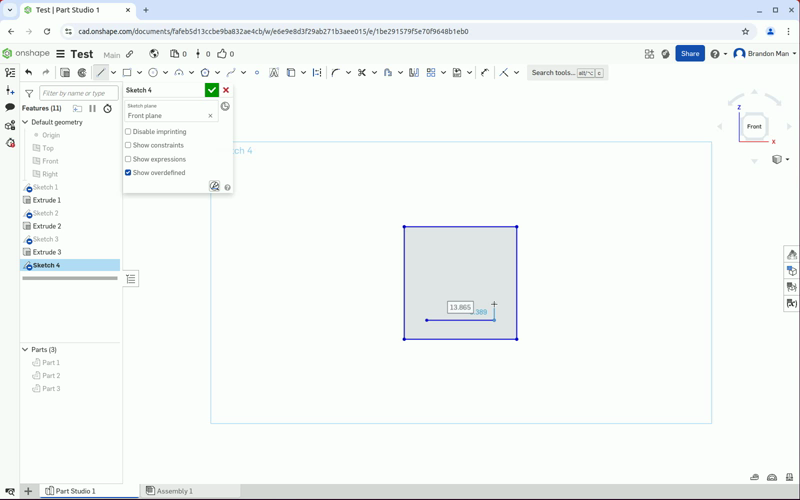
mouse_move(426, 303)
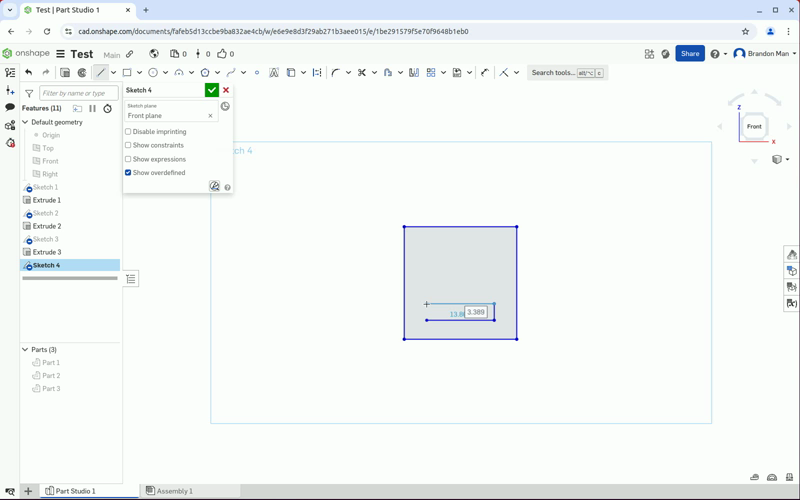
click(426, 303)
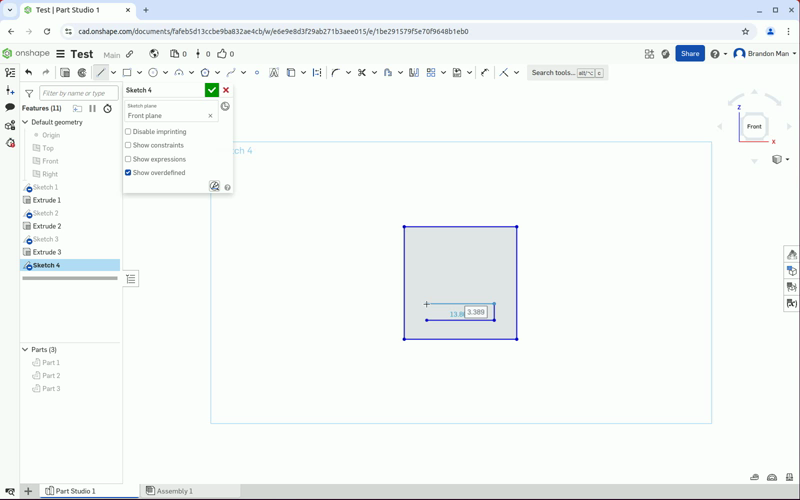
key_up(shift)
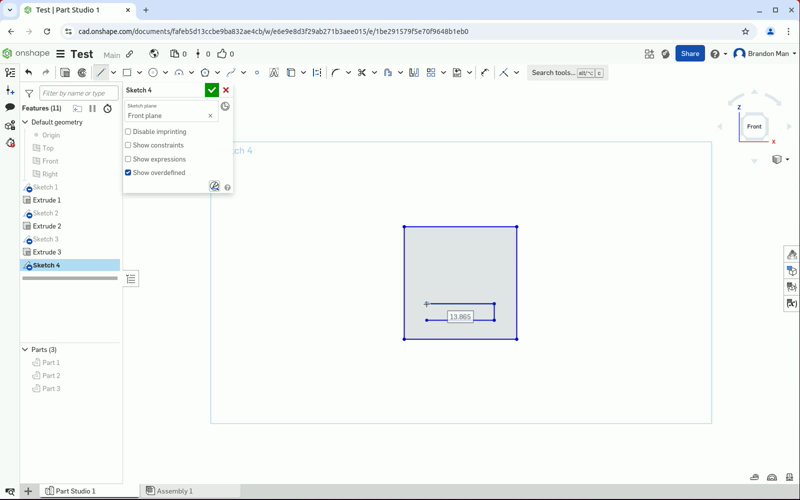
mouse_move(456, 303)
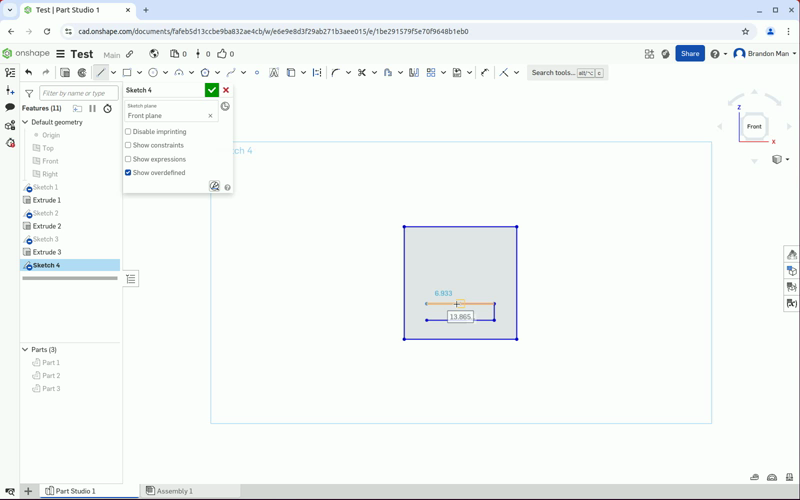
key_down(shift)
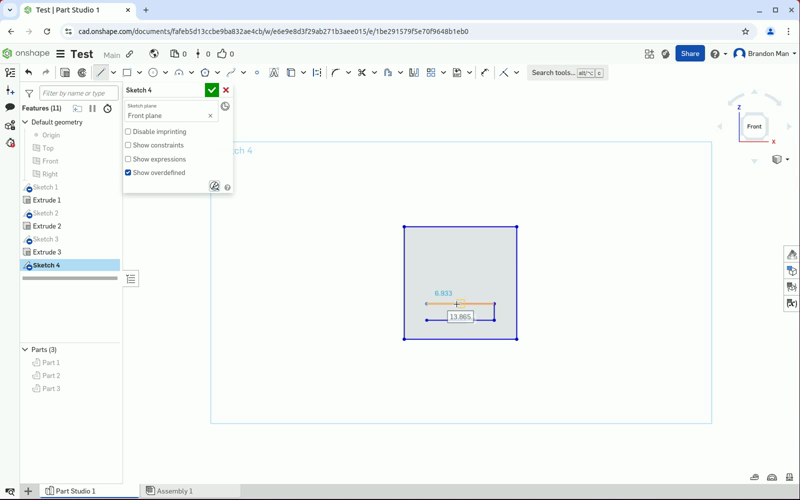
mouse_move(426, 320)
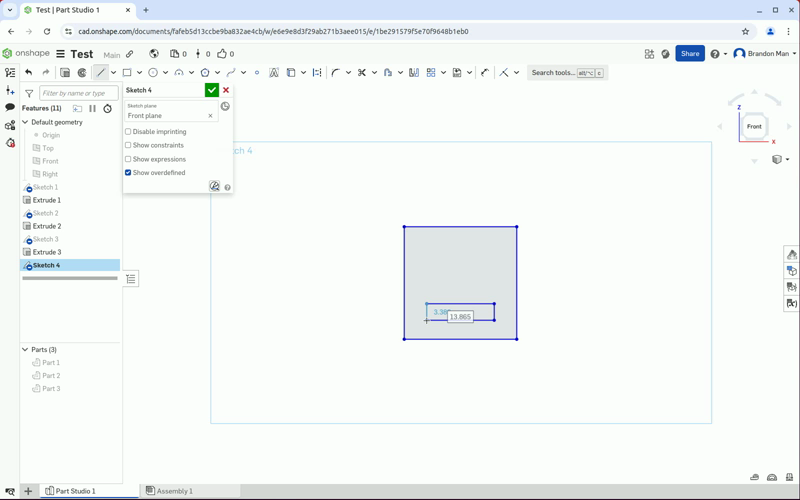
key_up(shift)
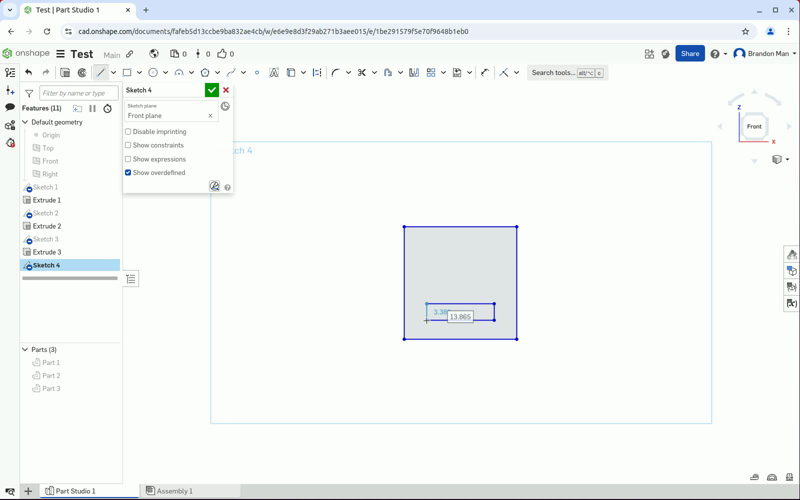
click(426, 320)
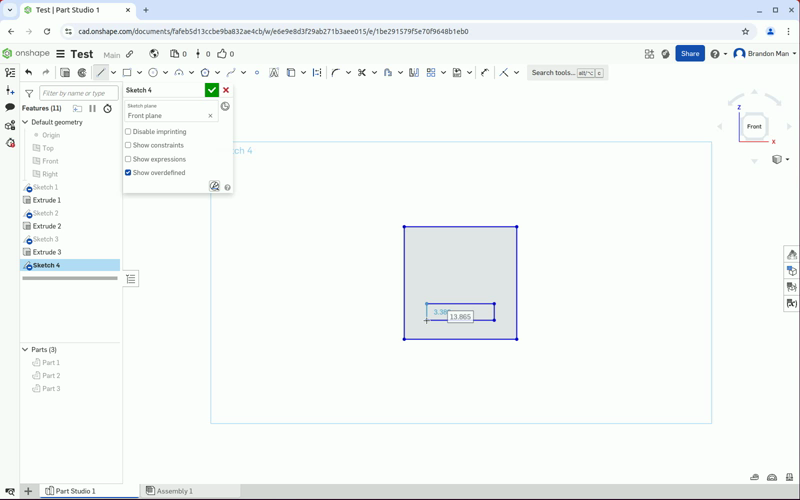
key(esc)
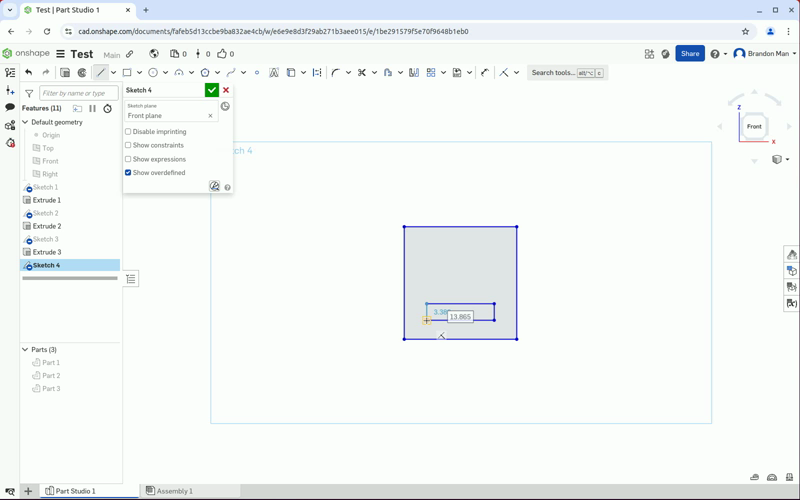
key(l)
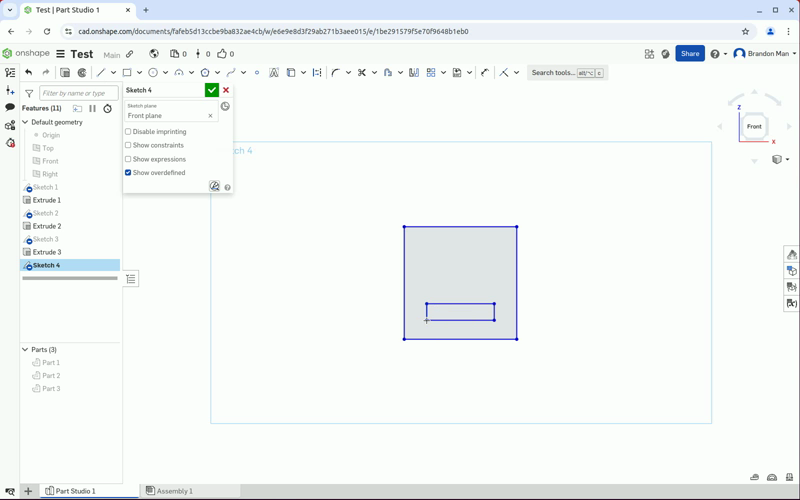
key_down(shift)
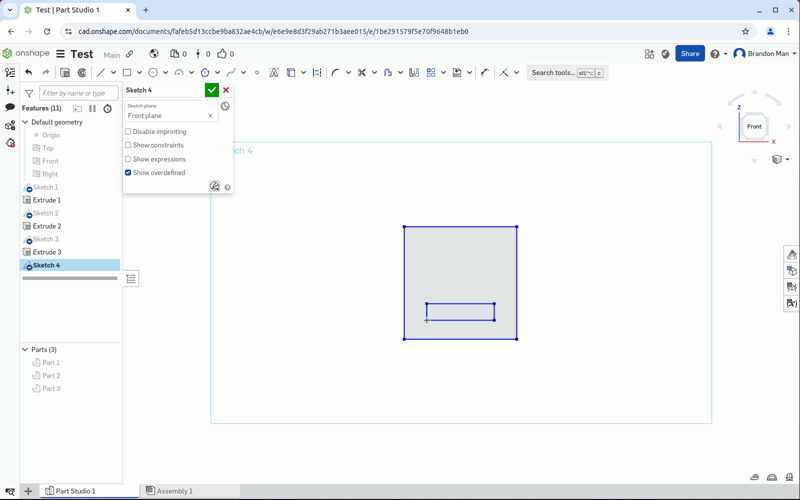
mouse_move(426, 261)
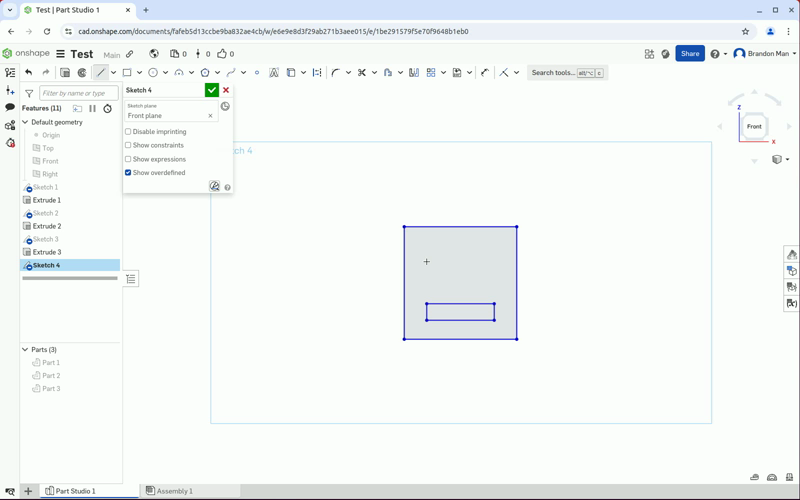
click(426, 261)
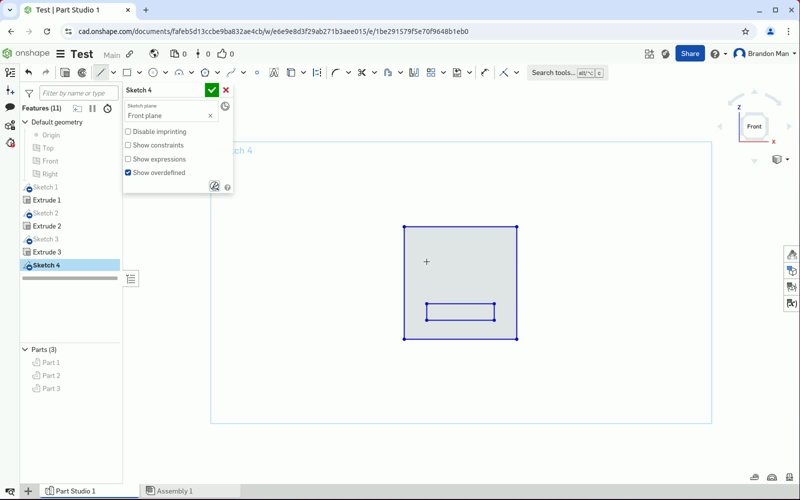
key_up(shift)
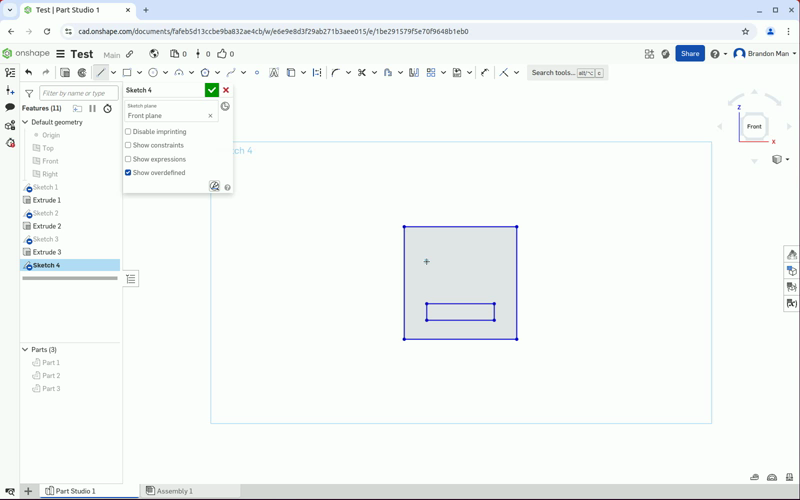
key_down(shift)
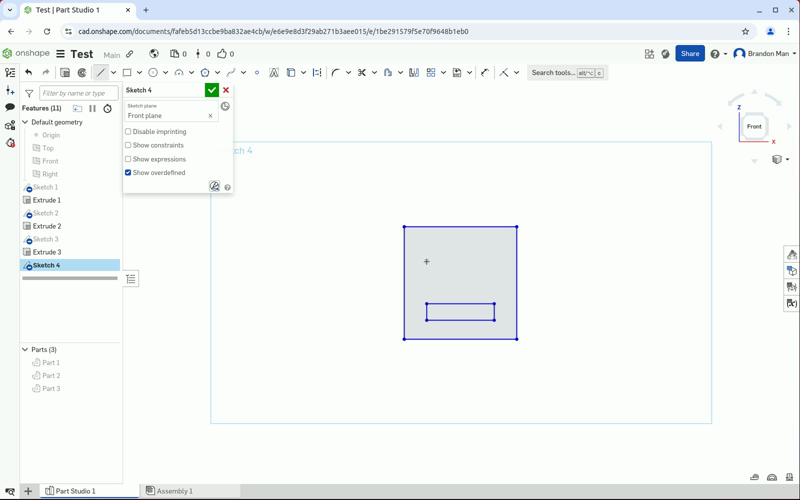
mouse_move(456, 261)
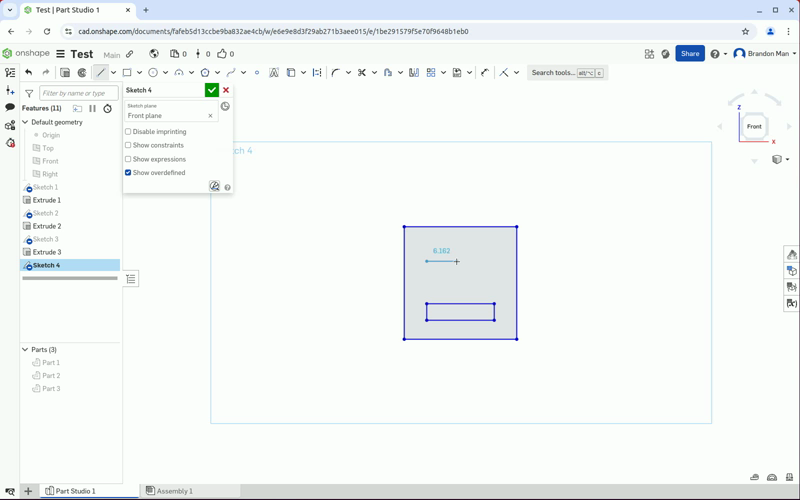
mouse_move(449, 261)
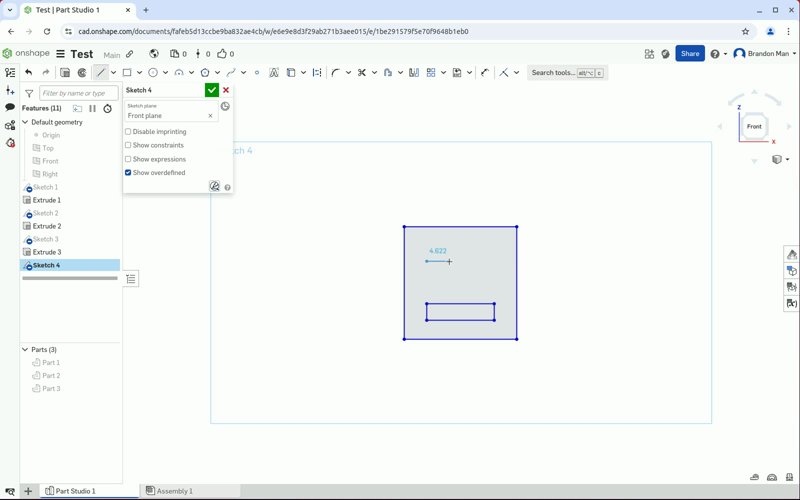
click(449, 261)
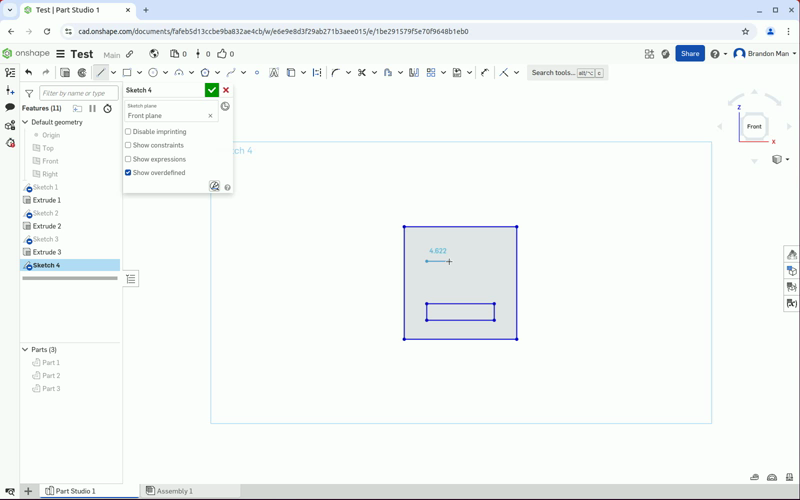
key_up(shift)
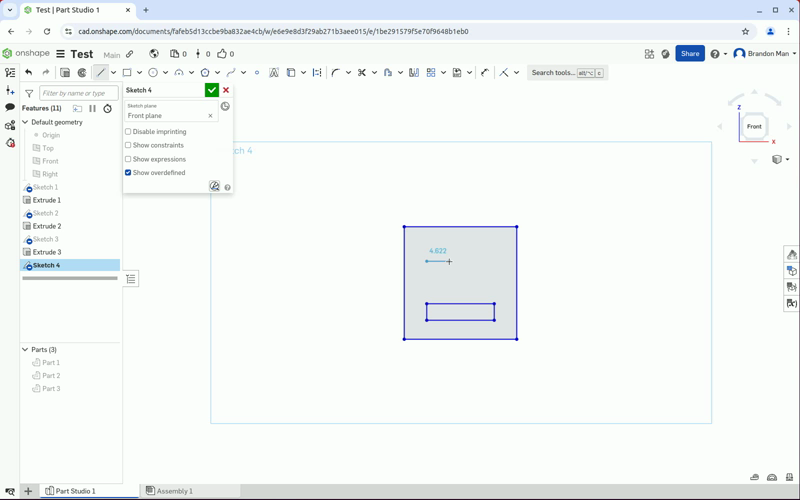
key_down(shift)
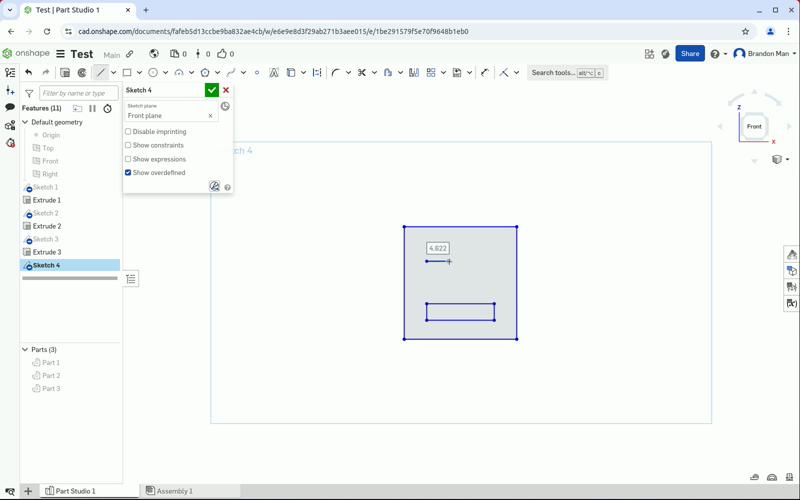
mouse_move(479, 261)
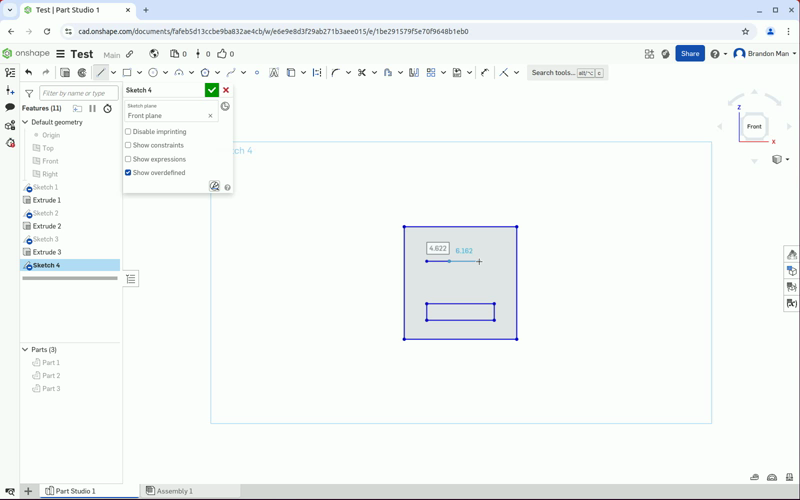
mouse_move(449, 249)
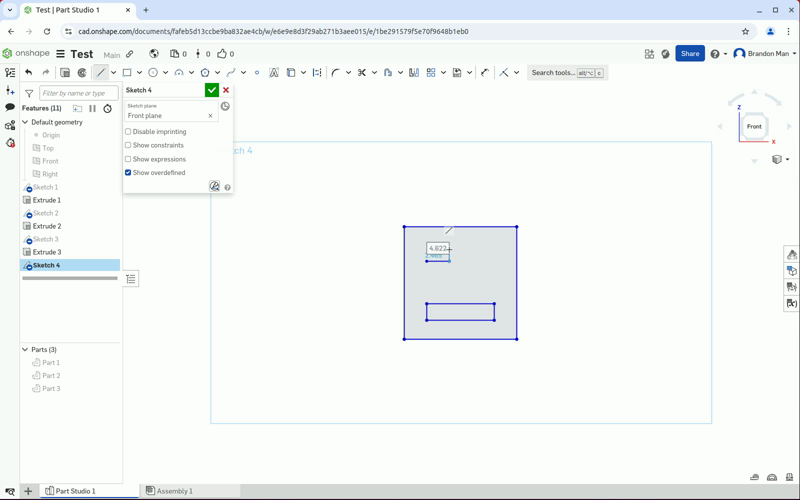
click(449, 249)
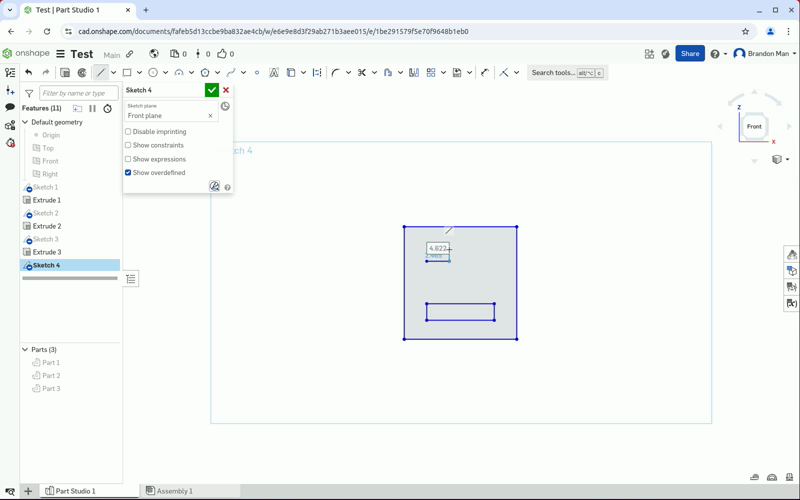
key_up(shift)
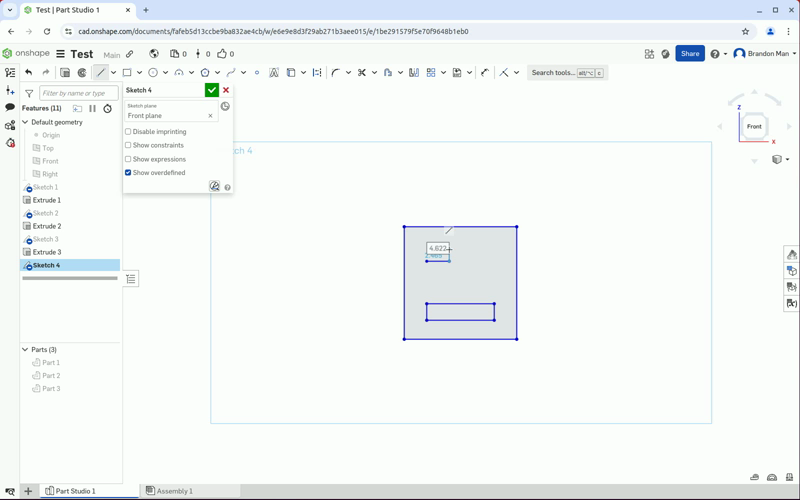
key_down(shift)
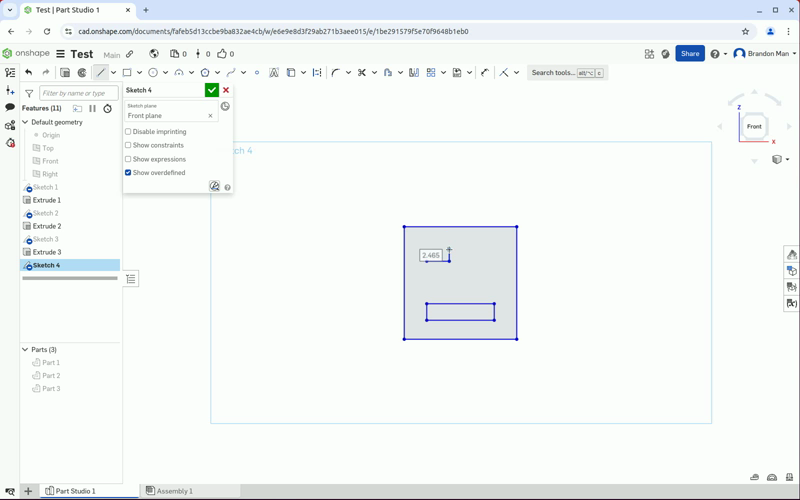
mouse_move(479, 249)
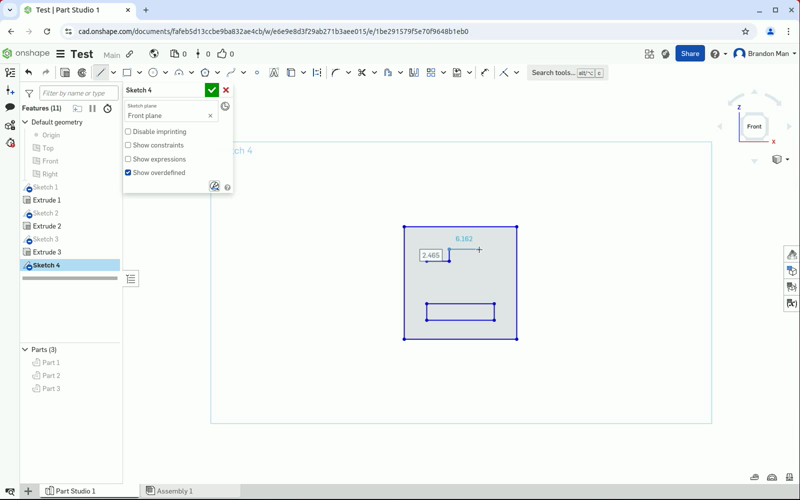
mouse_move(426, 249)
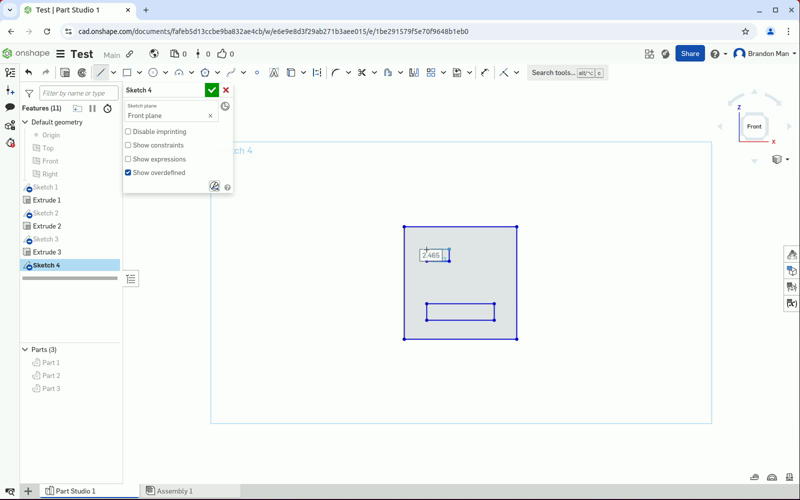
click(426, 249)
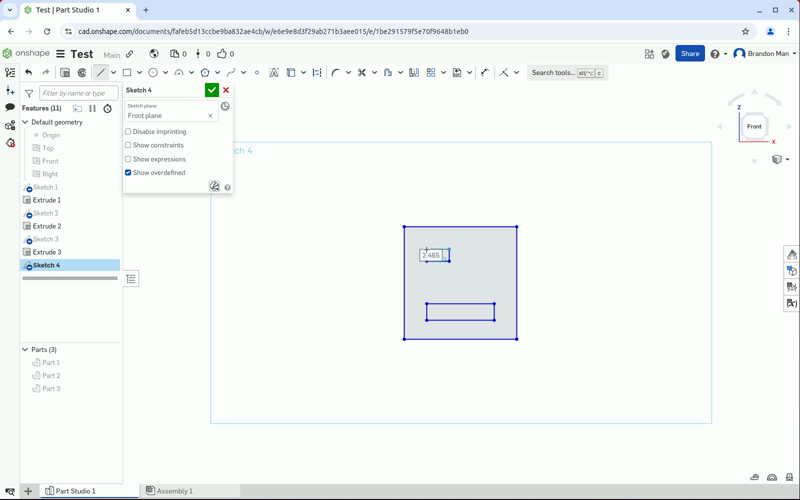
key_up(shift)
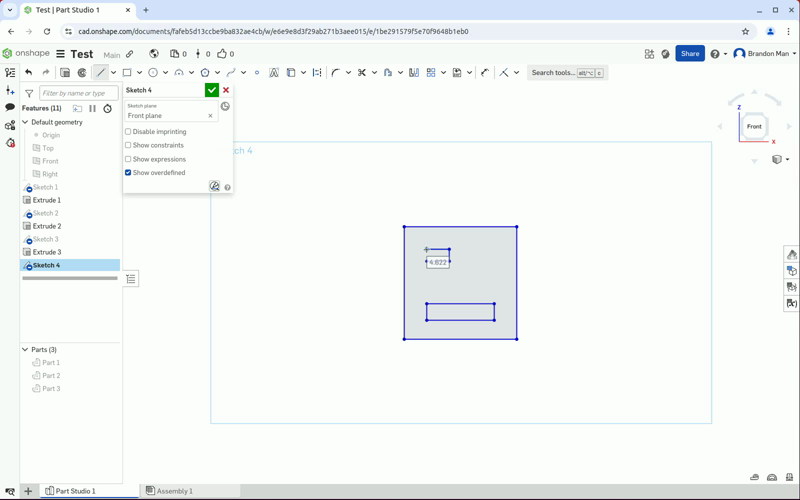
mouse_move(456, 249)
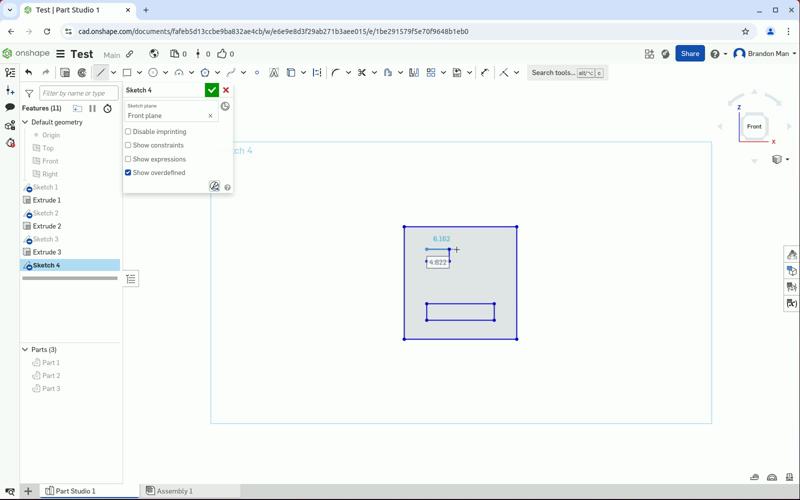
key_down(shift)
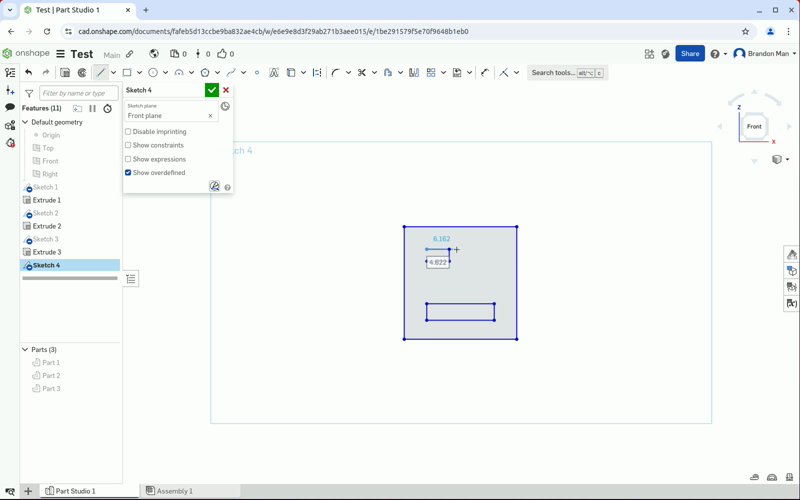
mouse_move(426, 261)
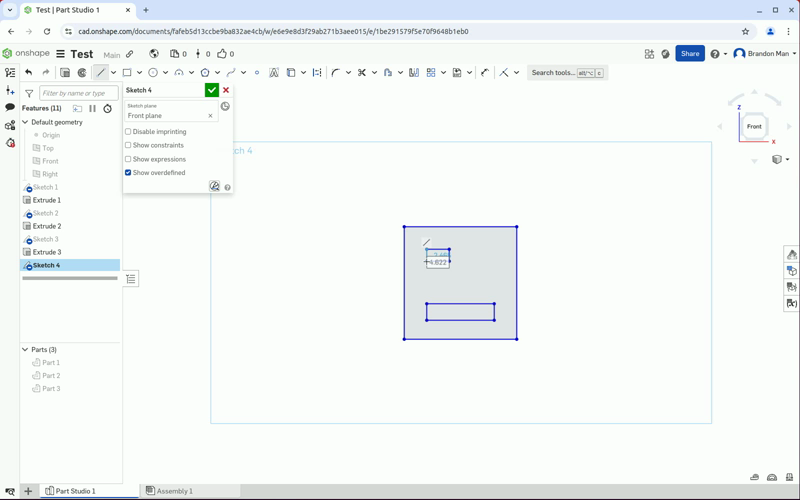
key_up(shift)
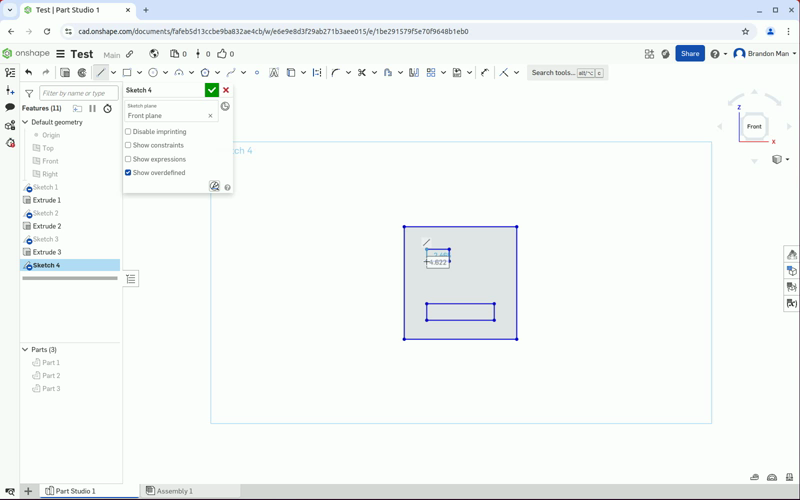
click(426, 261)
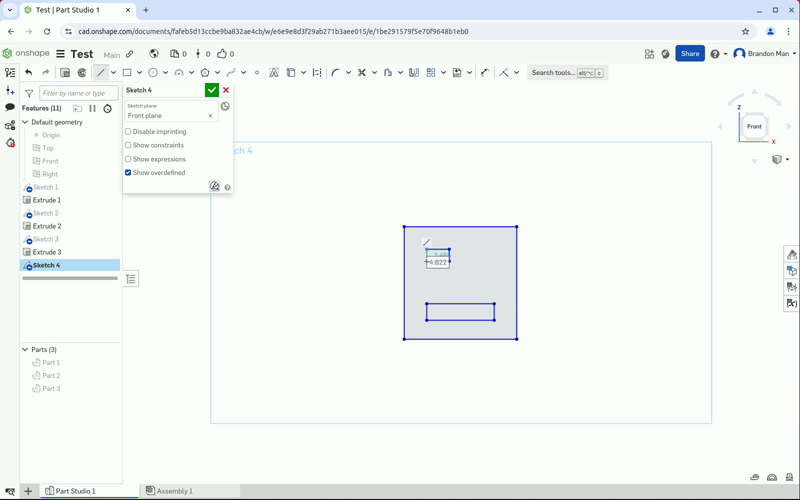
key(esc)
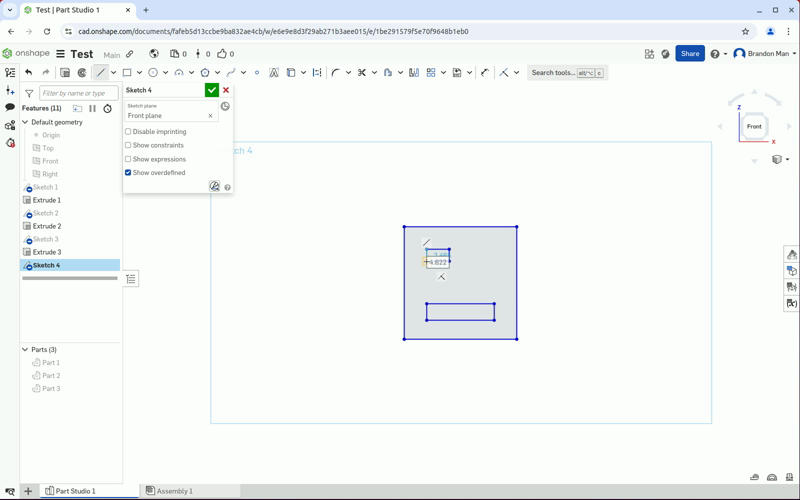
key(l)
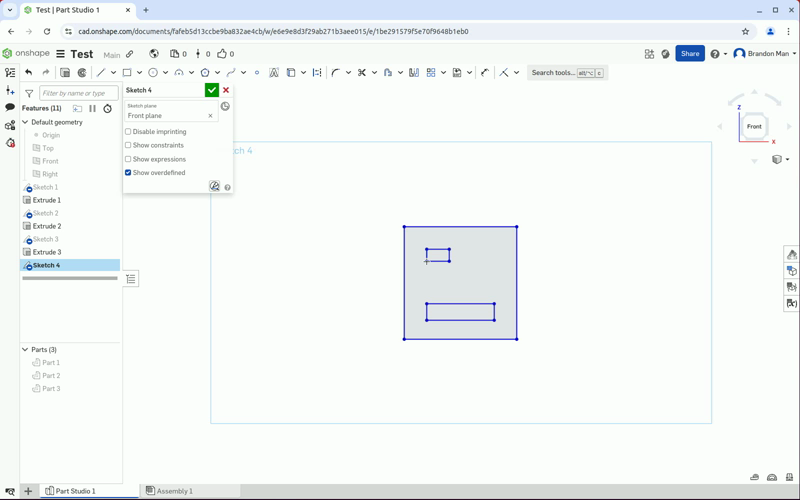
key_down(shift)
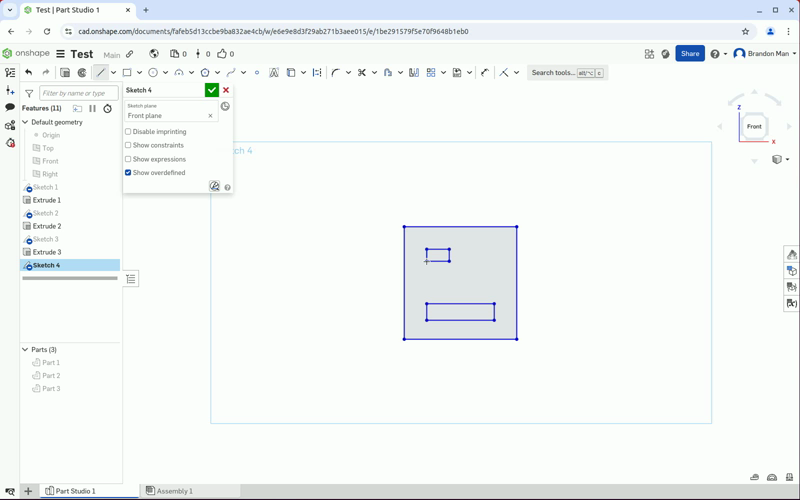
mouse_move(471, 261)
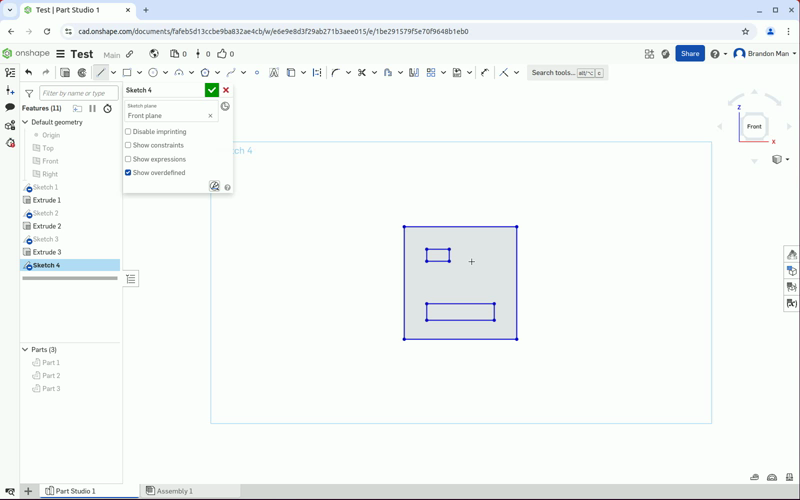
click(471, 261)
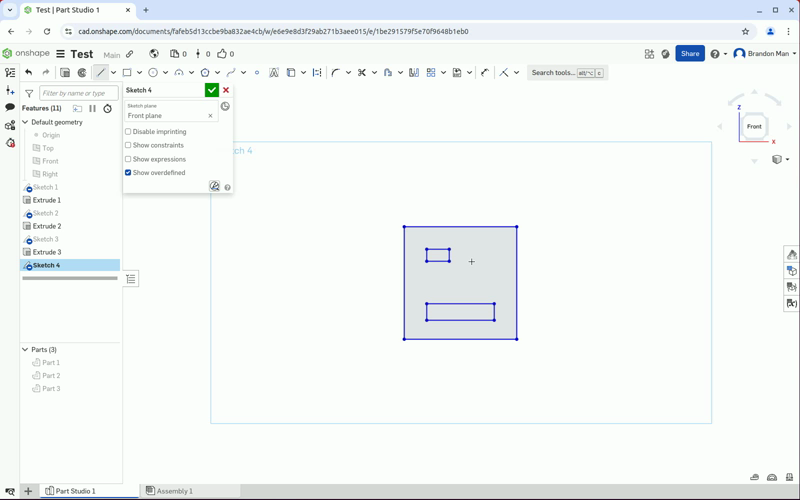
key_up(shift)
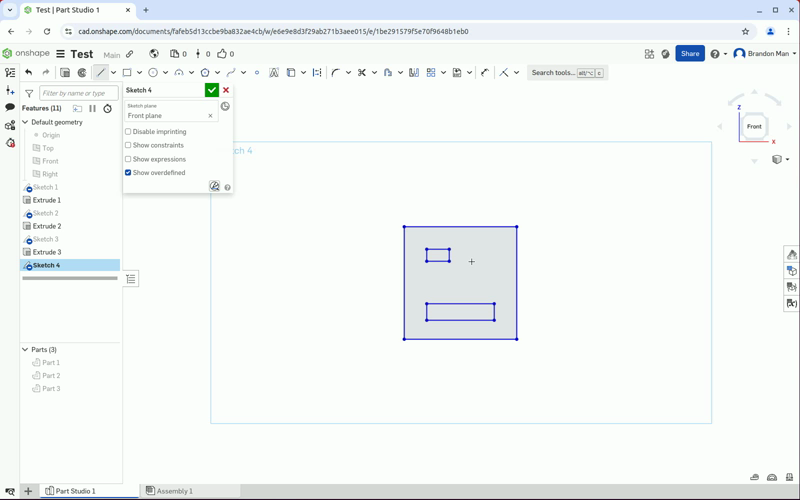
key_down(shift)
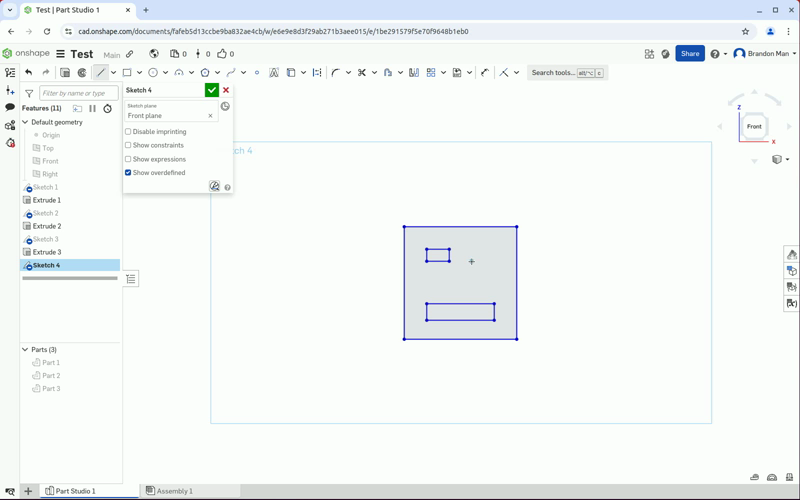
mouse_move(501, 261)
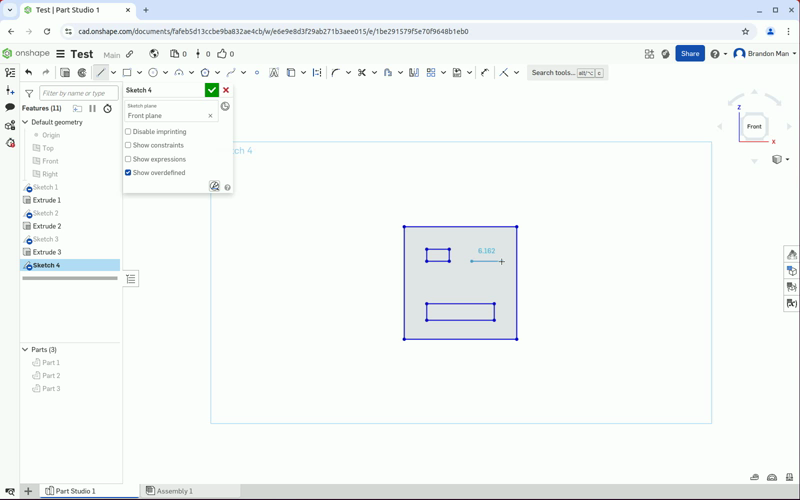
mouse_move(494, 261)
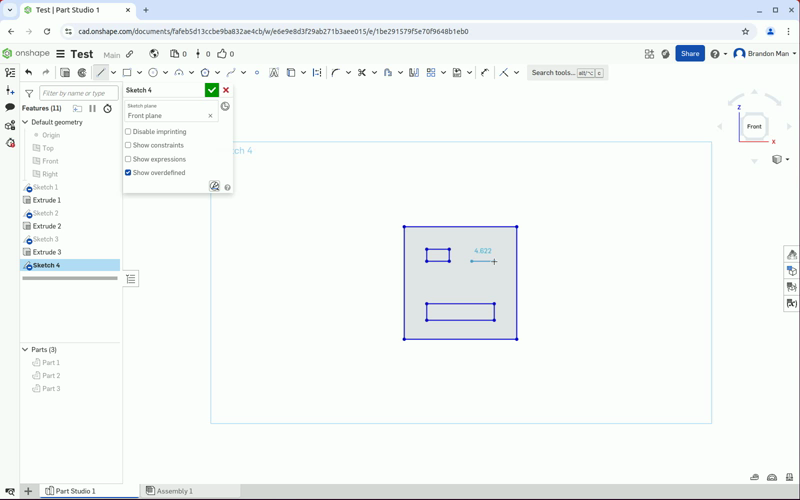
click(494, 261)
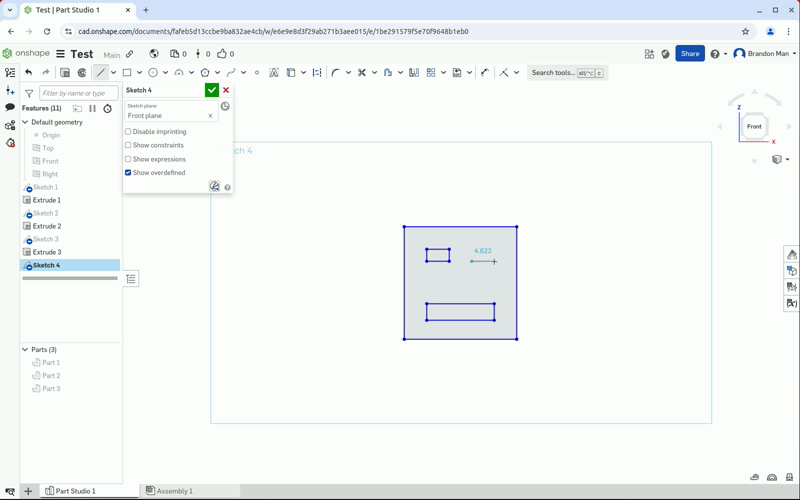
key_up(shift)
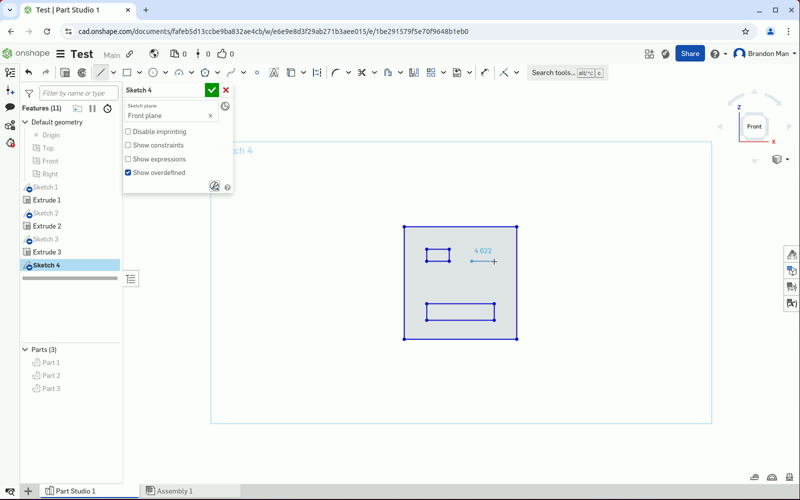
key_down(shift)
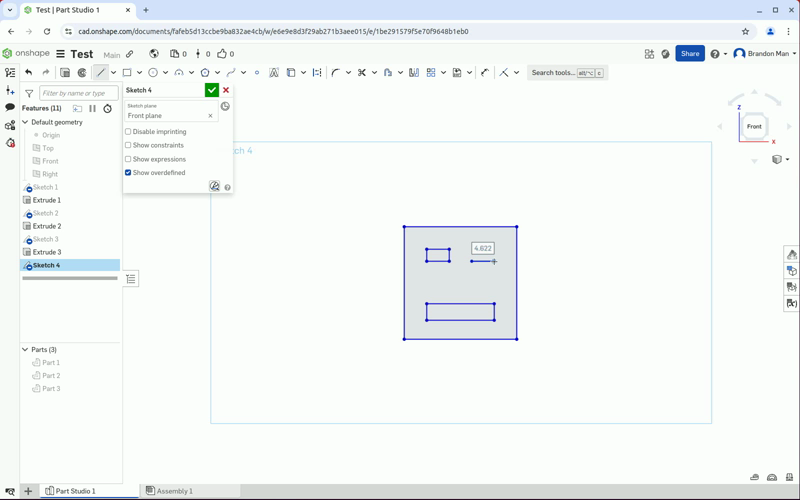
mouse_move(524, 261)
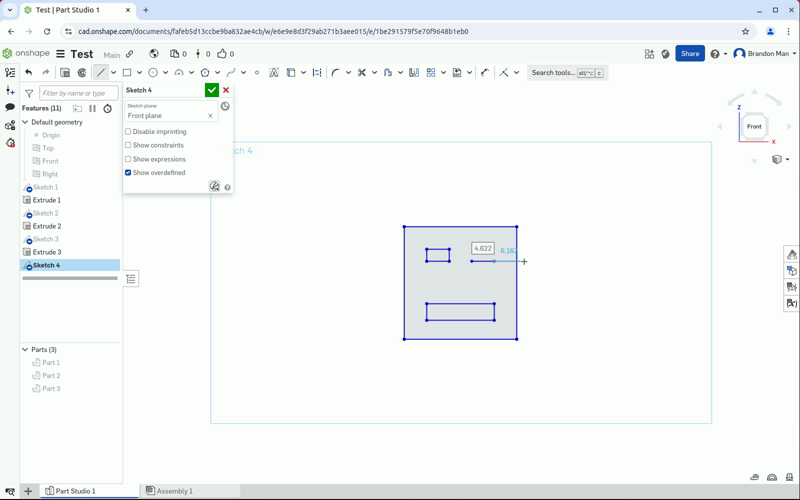
mouse_move(494, 250)
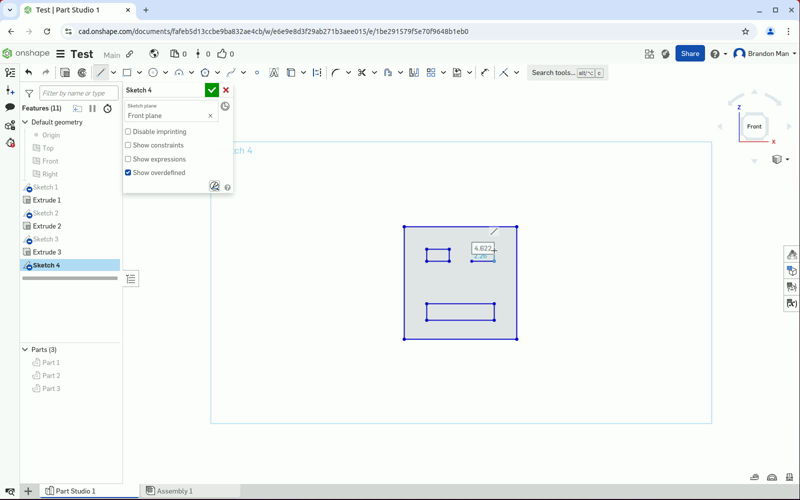
click(494, 250)
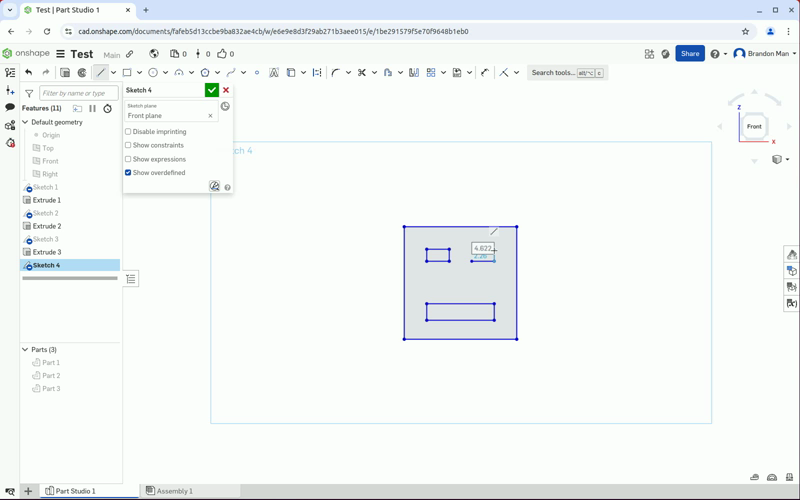
key_up(shift)
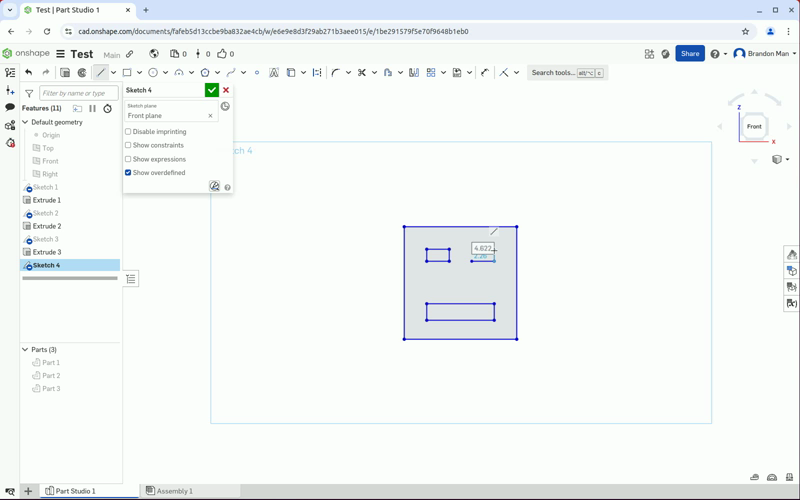
key_down(shift)
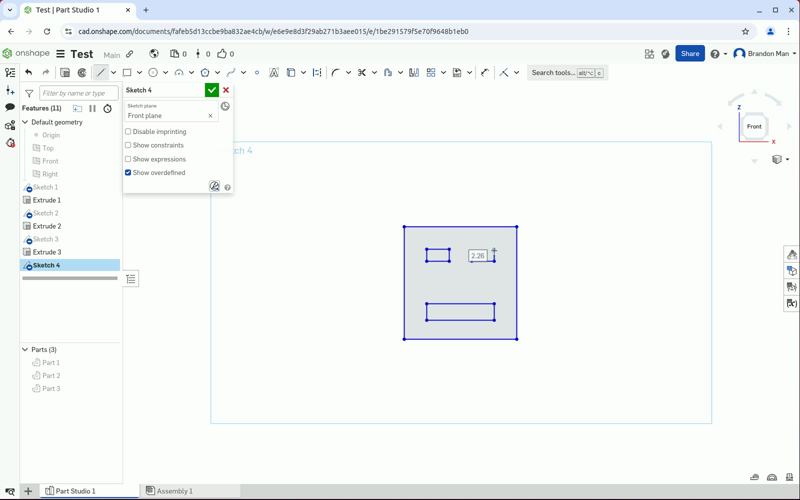
mouse_move(524, 250)
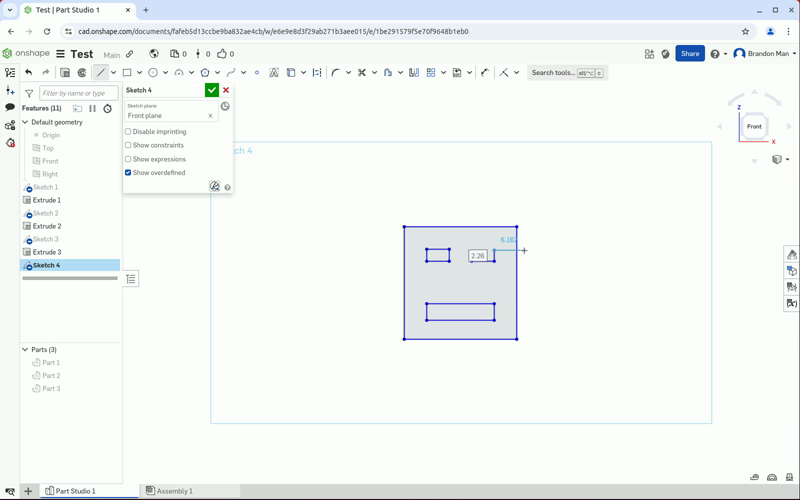
mouse_move(471, 250)
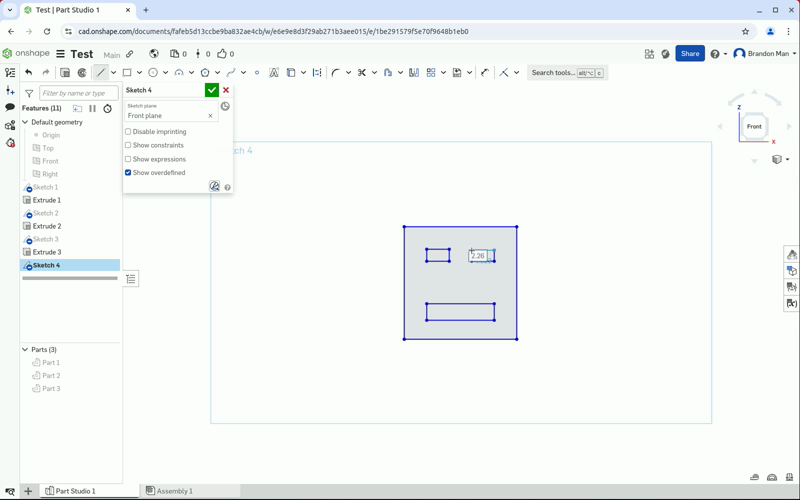
click(471, 250)
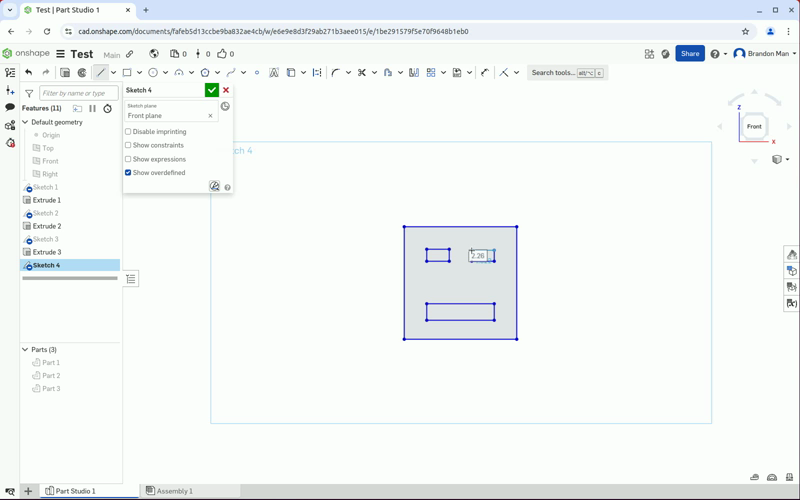
key_up(shift)
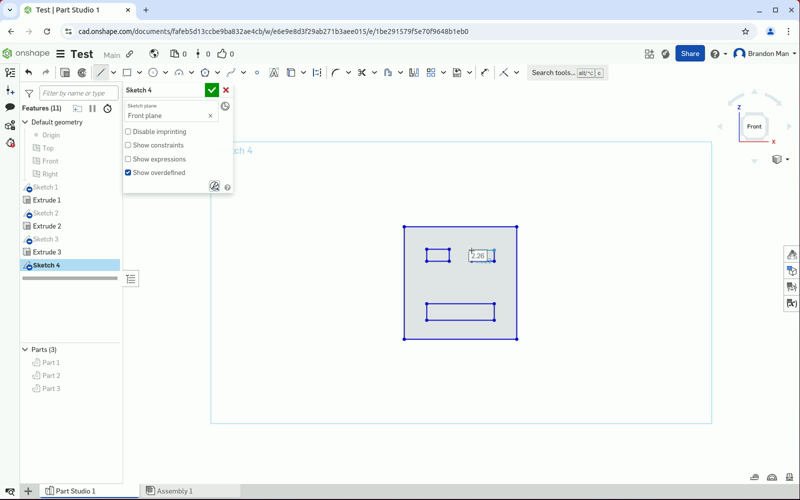
mouse_move(501, 250)
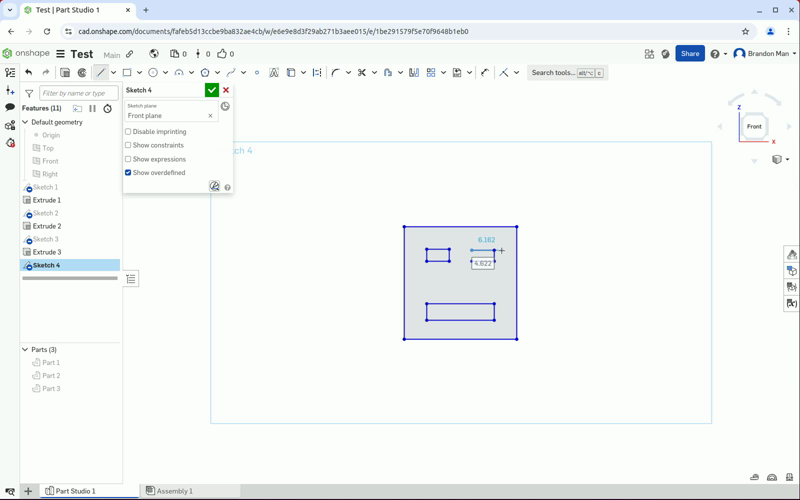
key_down(shift)
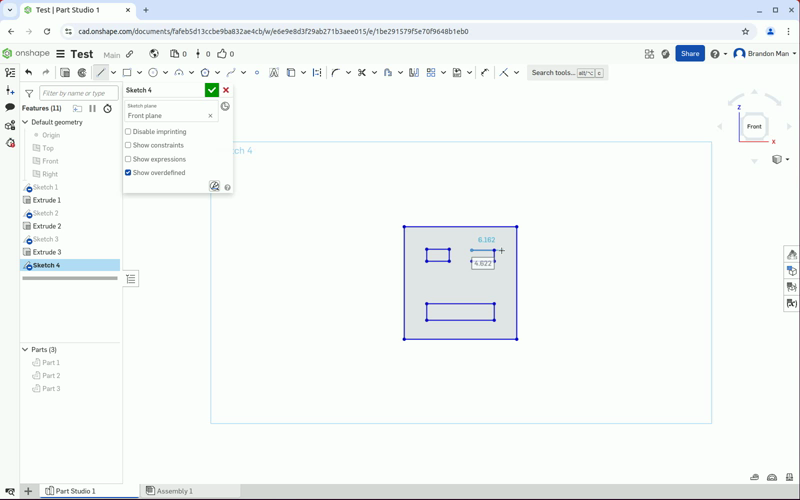
mouse_move(471, 261)
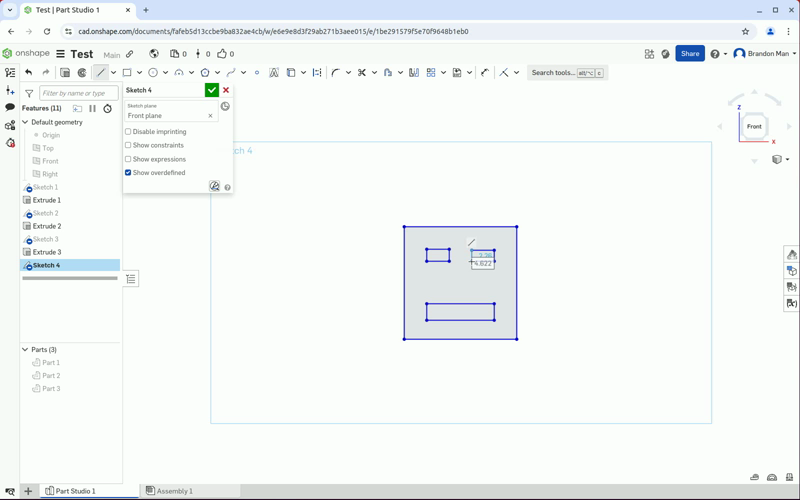
key_up(shift)
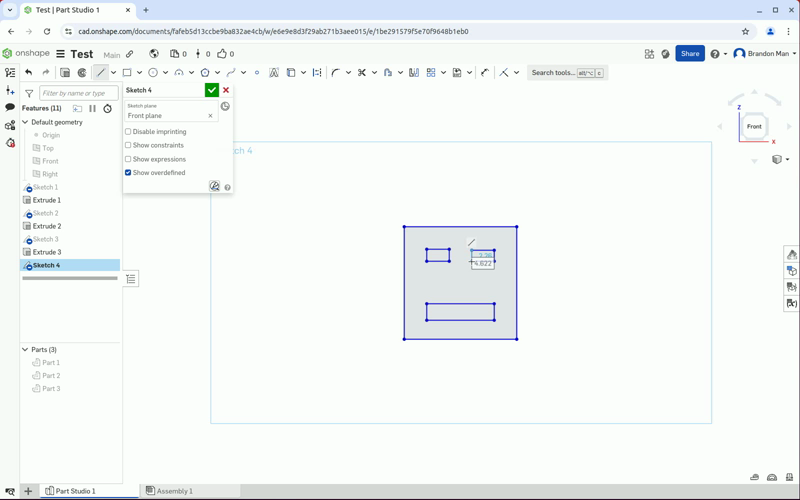
click(471, 261)
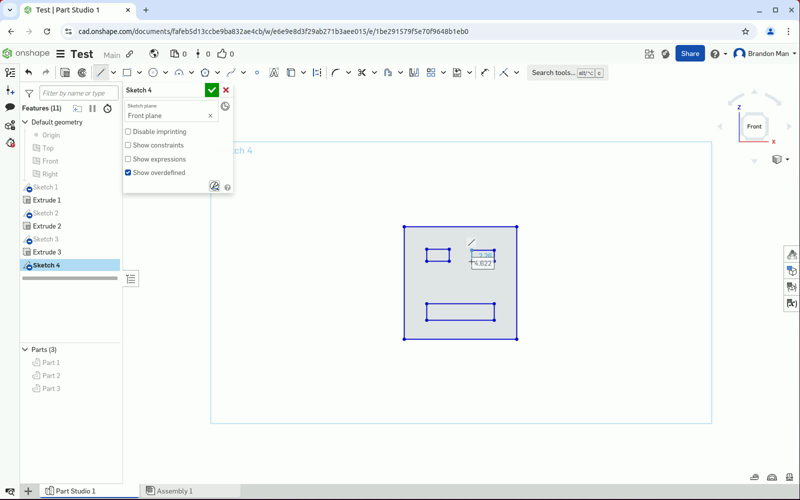
key(esc)
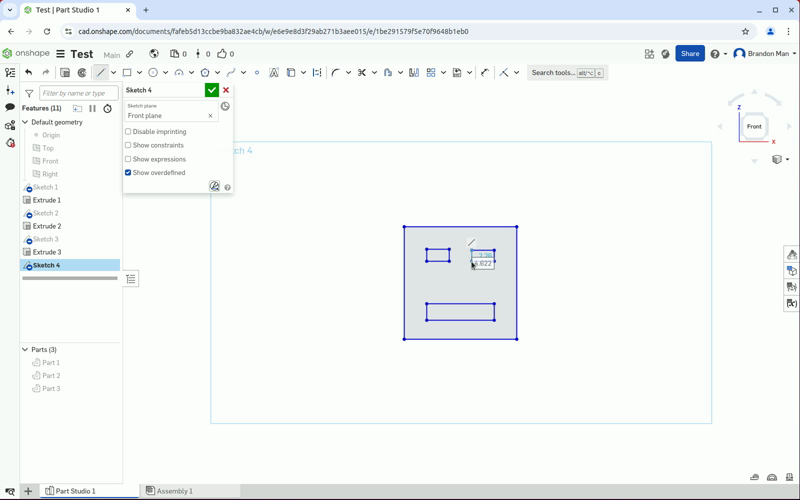
mouse_move(455, 280)
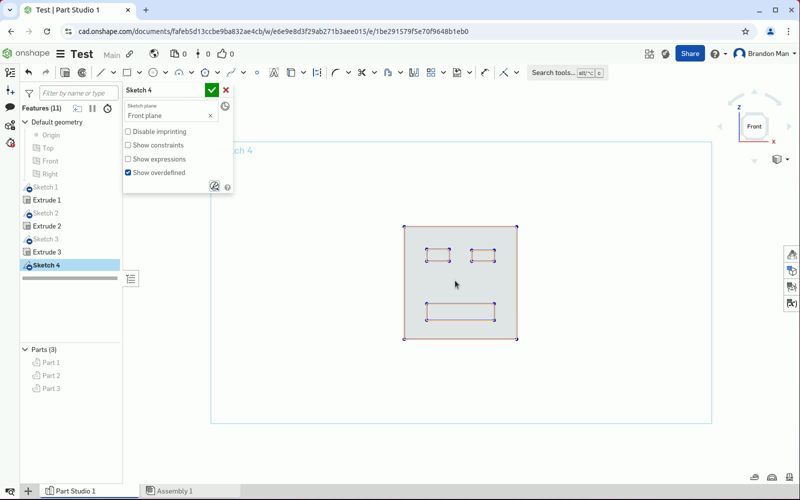
click(455, 280)
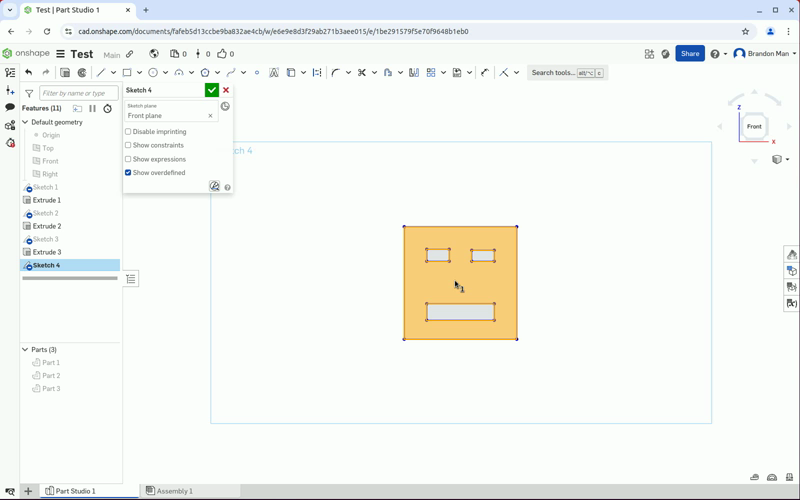
mouse_move(73, 352)
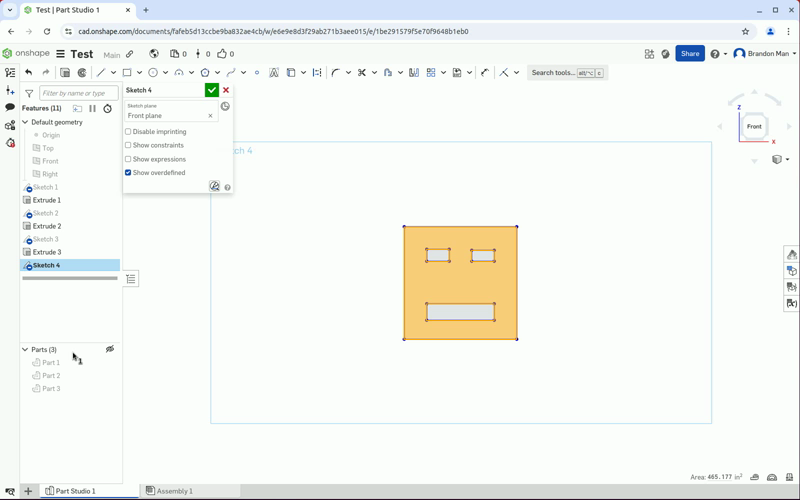
key(shift+y)
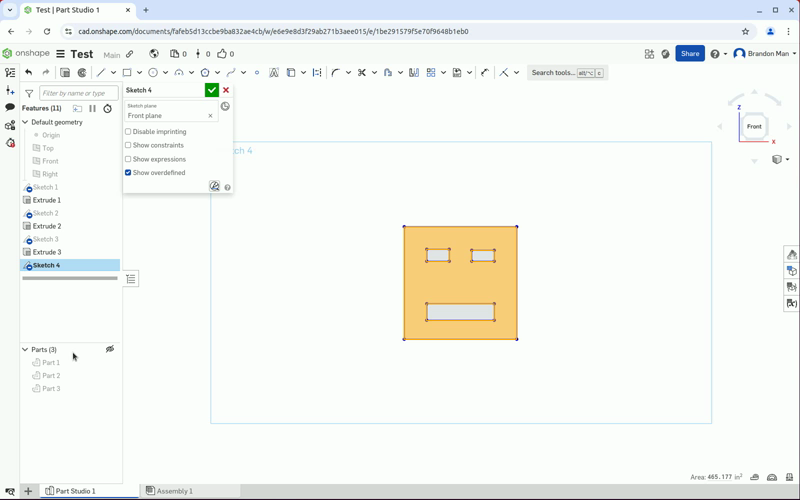
key(shift+e)
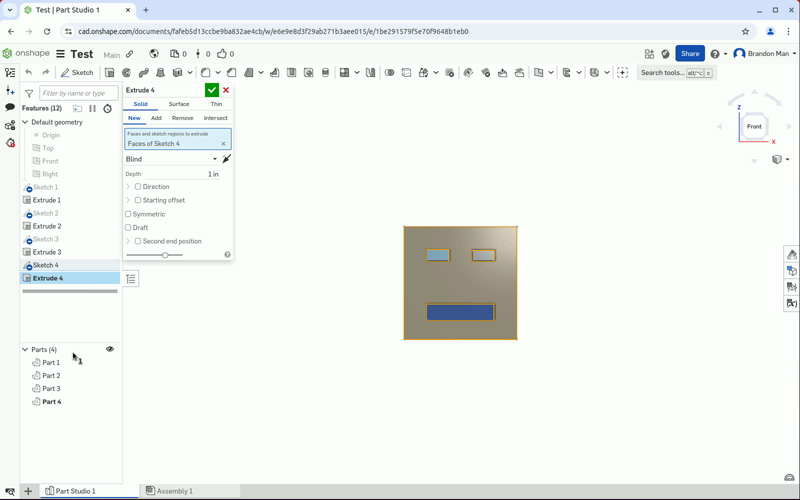
mouse_move(143, 106)
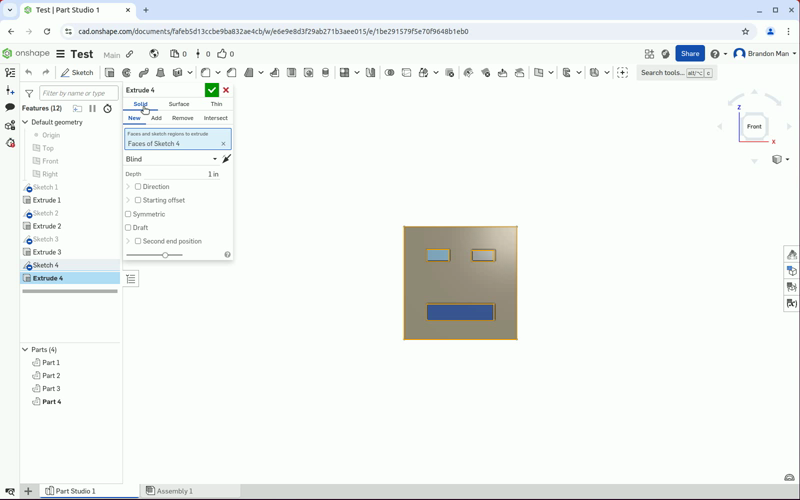
click(143, 106)
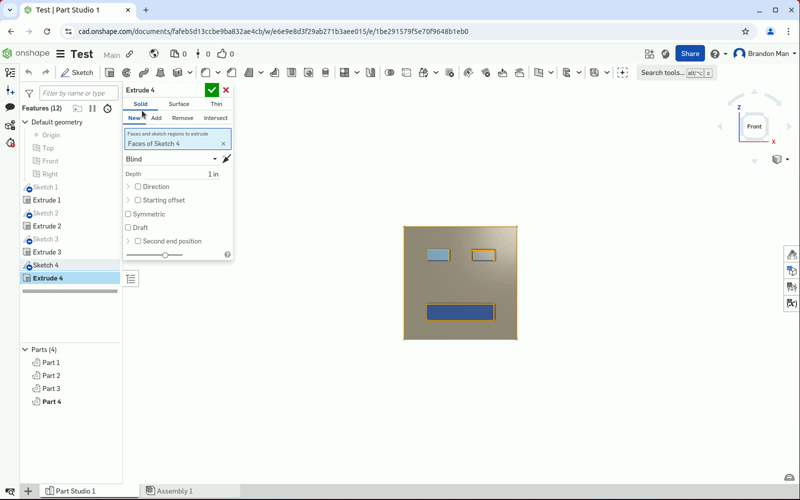
mouse_move(137, 120)
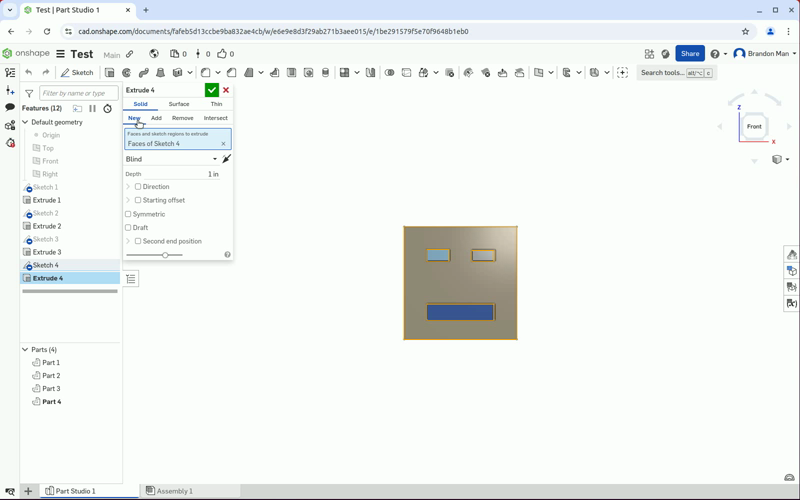
click(137, 120)
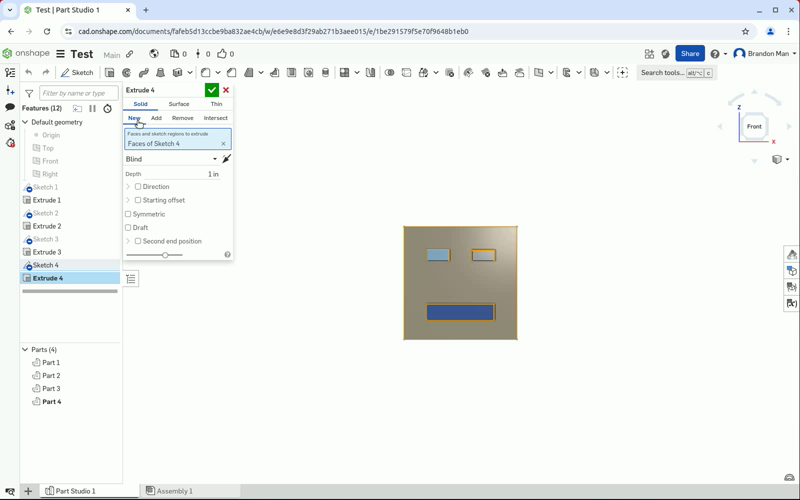
key(tab, 4)
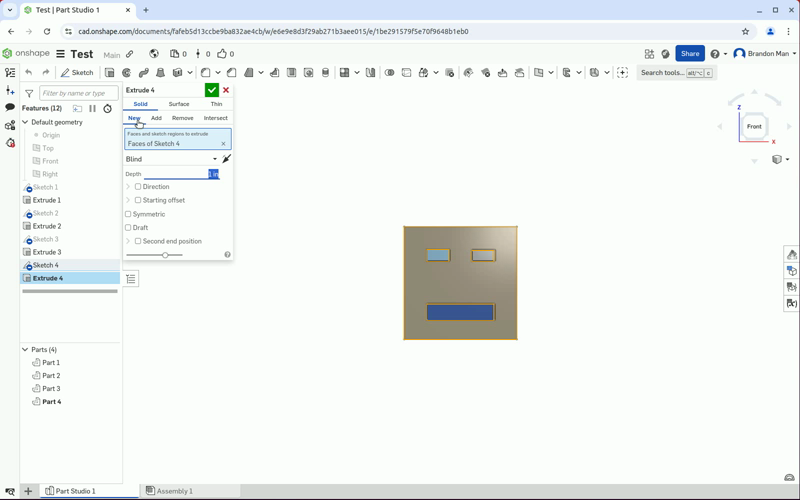
text(23.108)
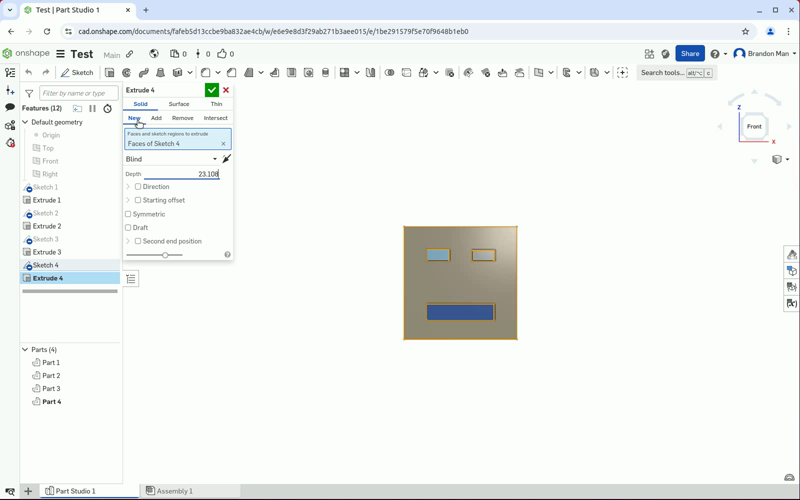
key(enter)
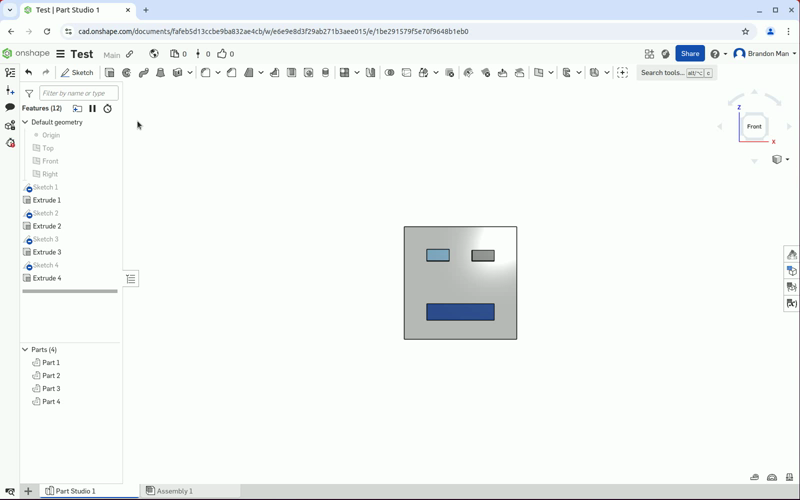
key(shift+h)
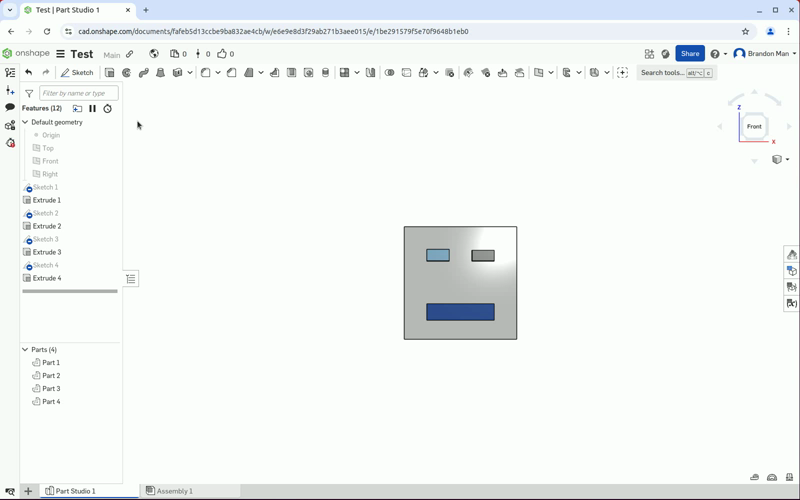
key(shift+h)
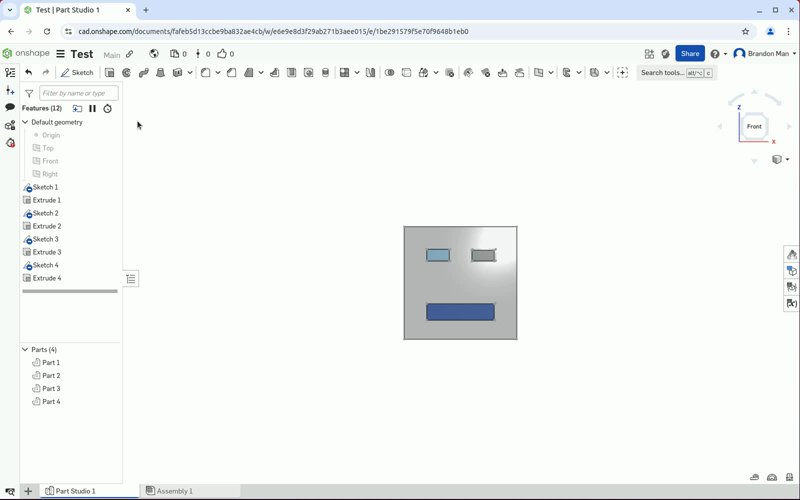
key(shift+7)
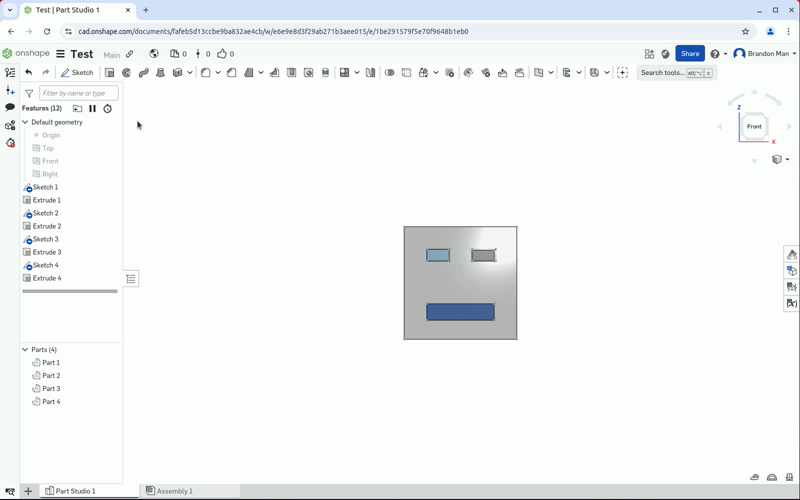
key(left, 2)
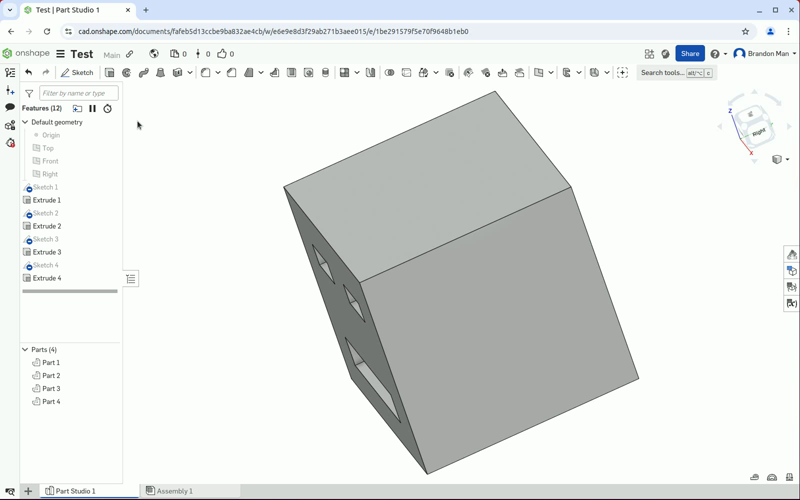
key(down, 2)
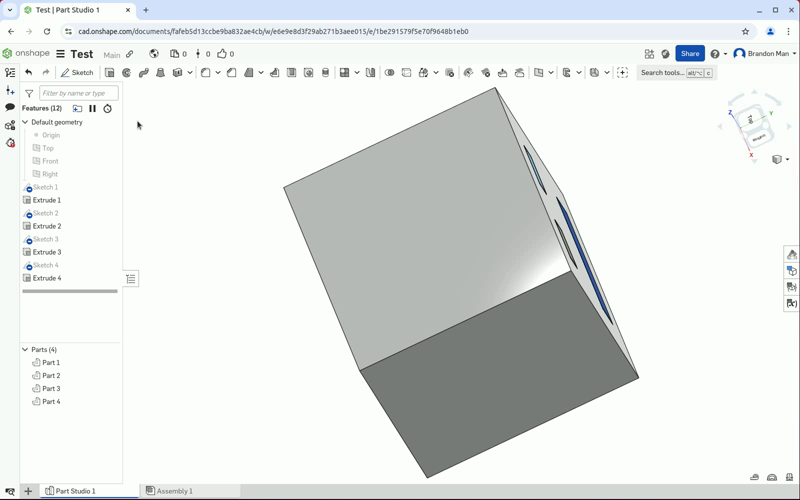
key(up, 2)
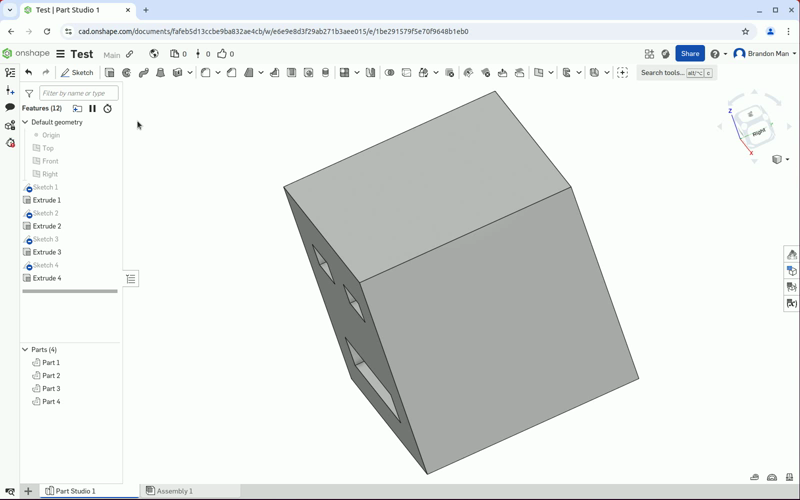
key(right, 2)
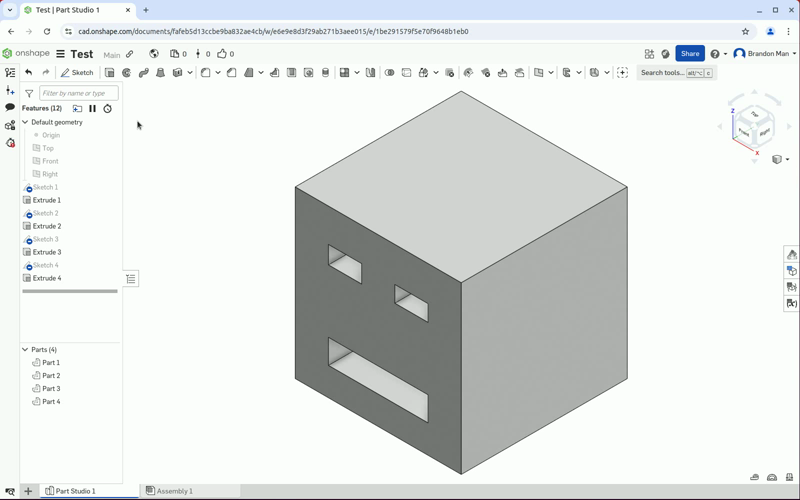
mouse_move(73, 189)
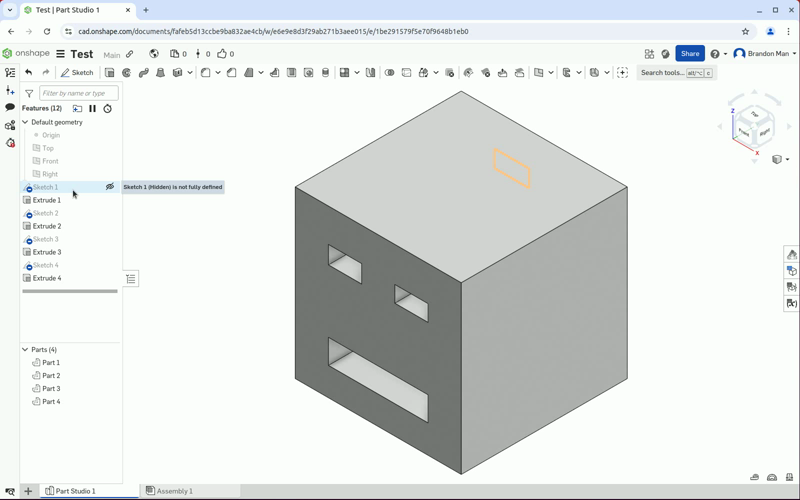
click(73, 189)